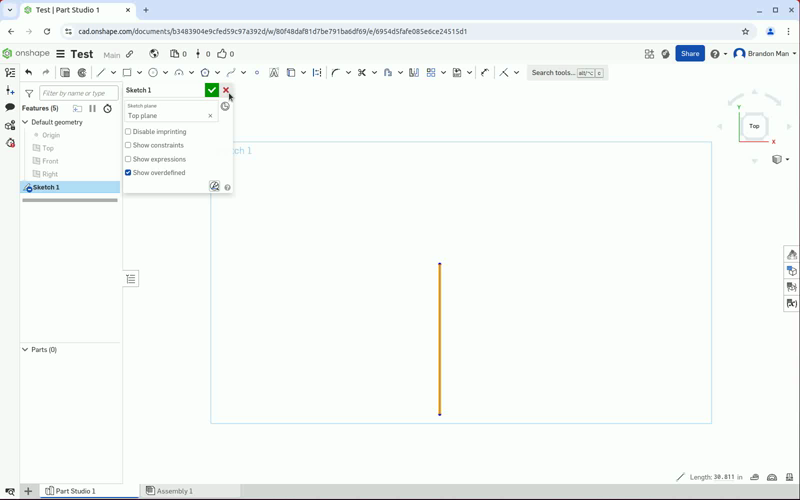
key(shift+h)
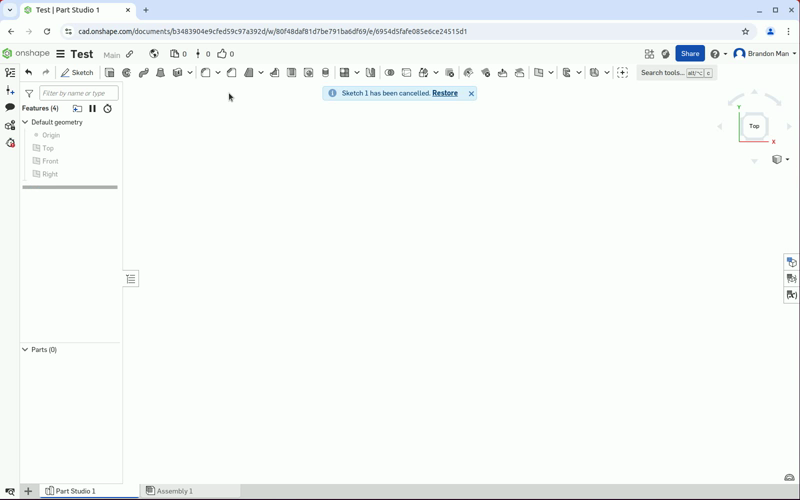
mouse_move(73, 352)
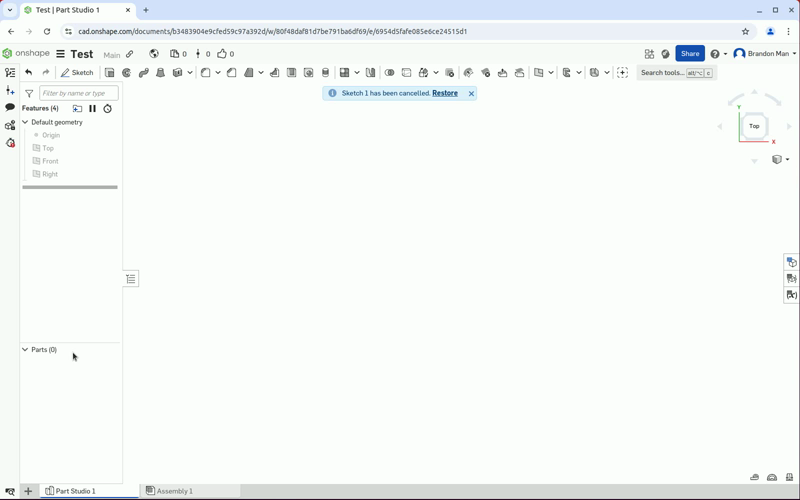
key(y)
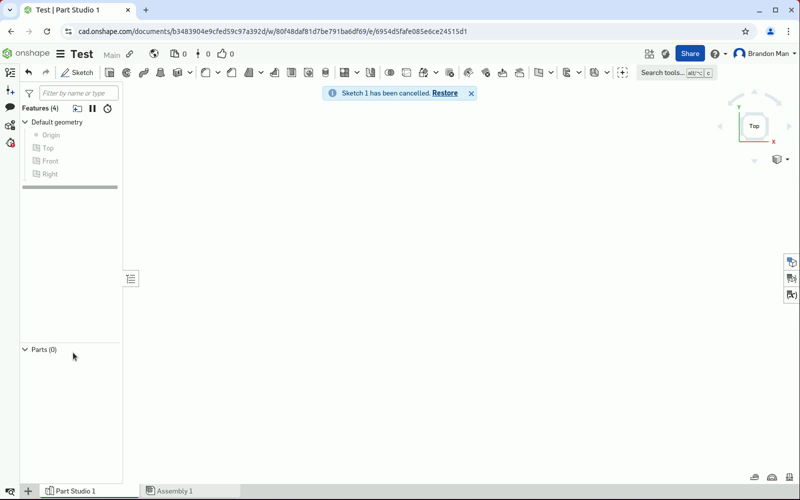
key(shift+p)
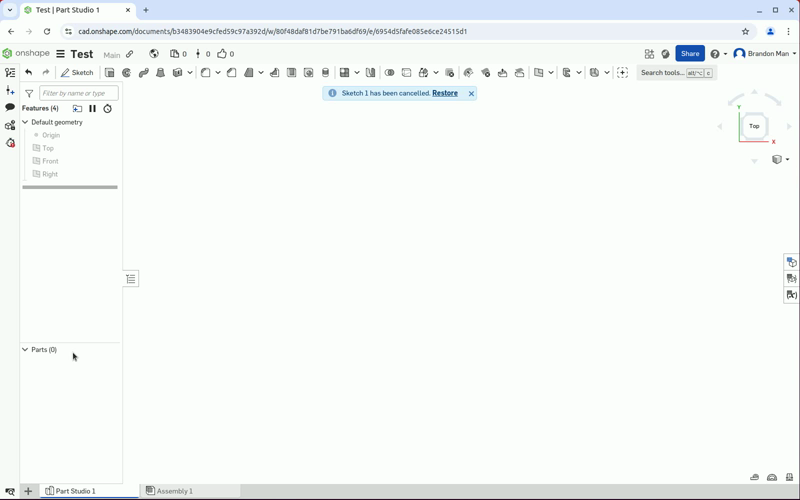
key(space)
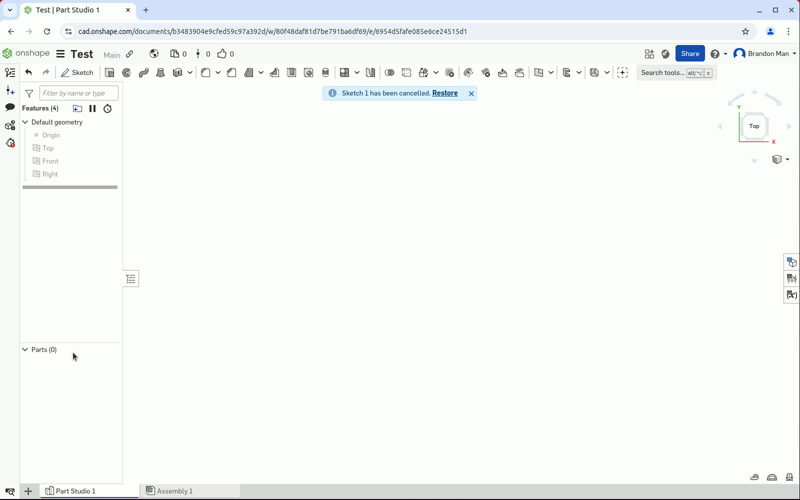
key_down(shift)
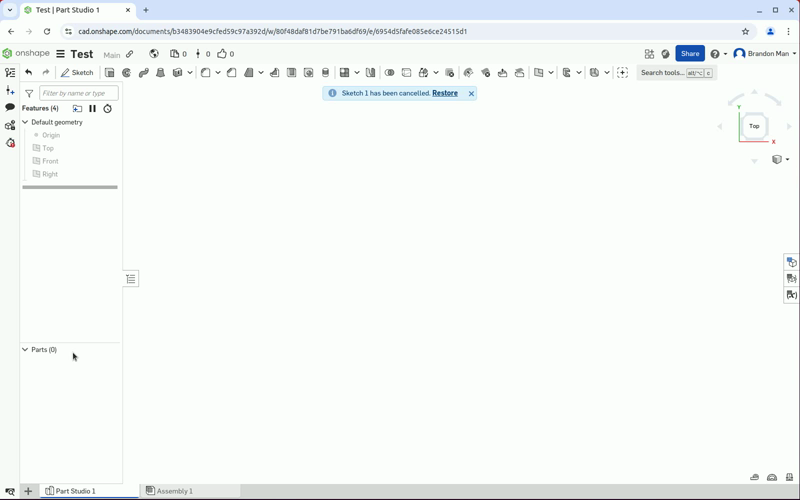
key(up)
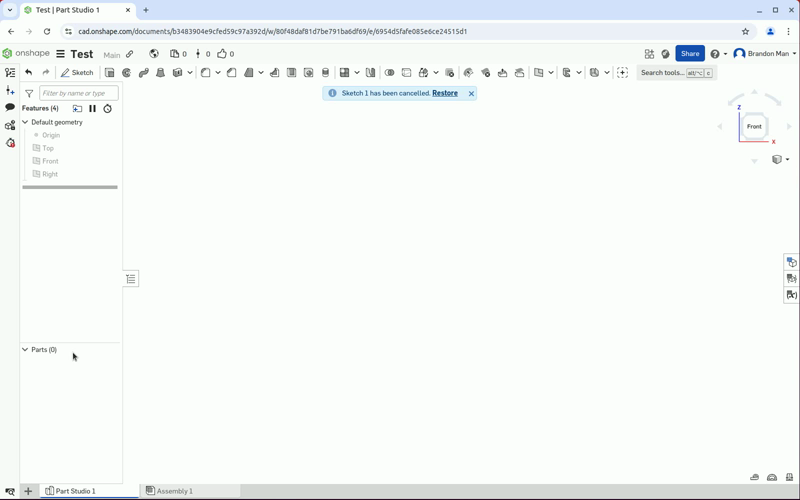
key_up(shift)
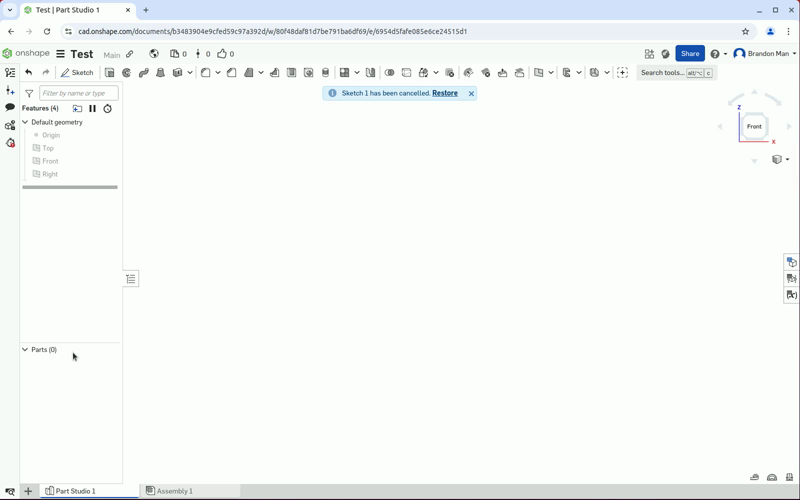
mouse_move(73, 352)
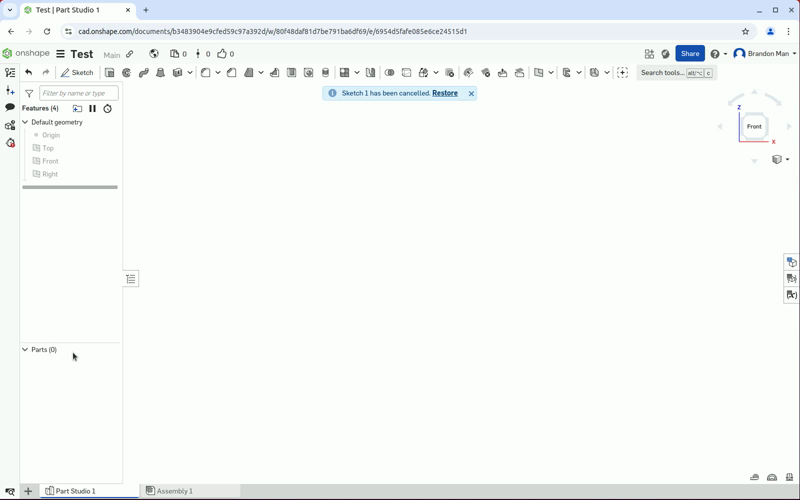
key(shift+y)
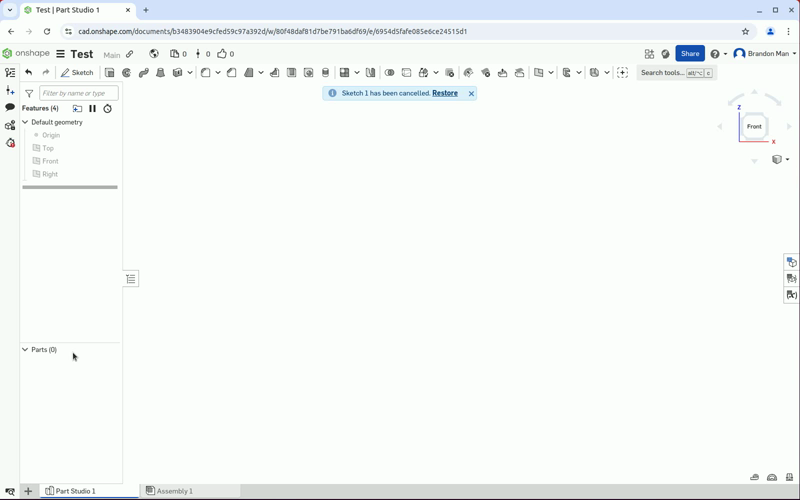
key(shift+s)
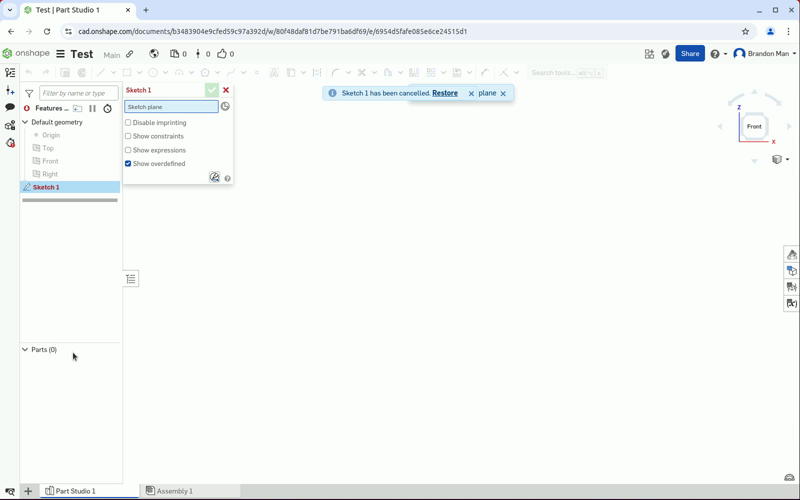
mouse_move(73, 163)
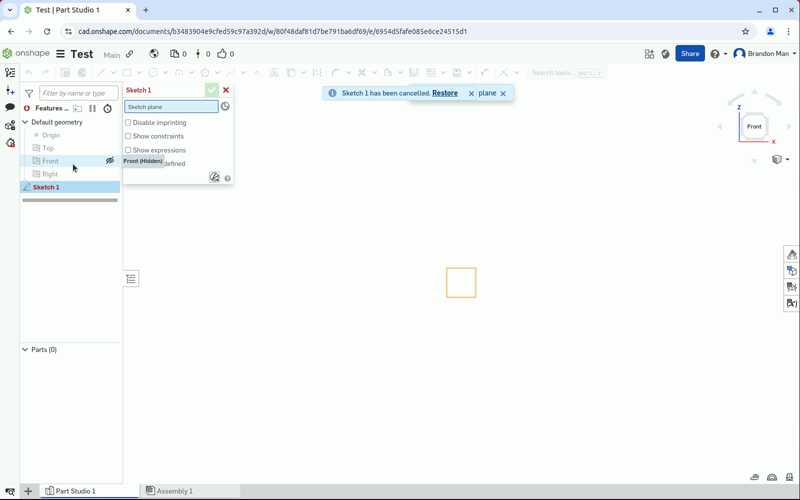
click(73, 163)
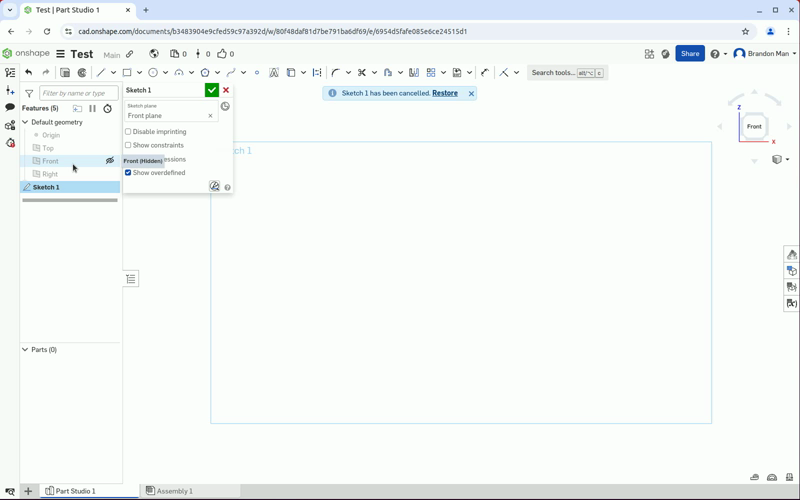
mouse_move(73, 352)
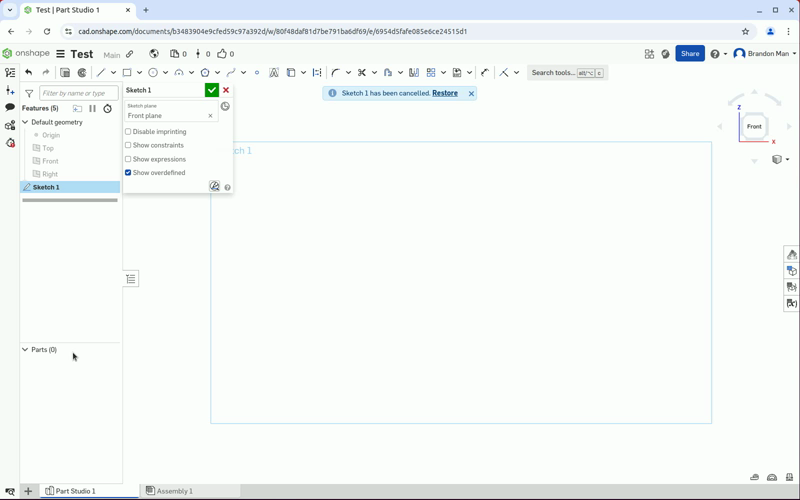
key(y)
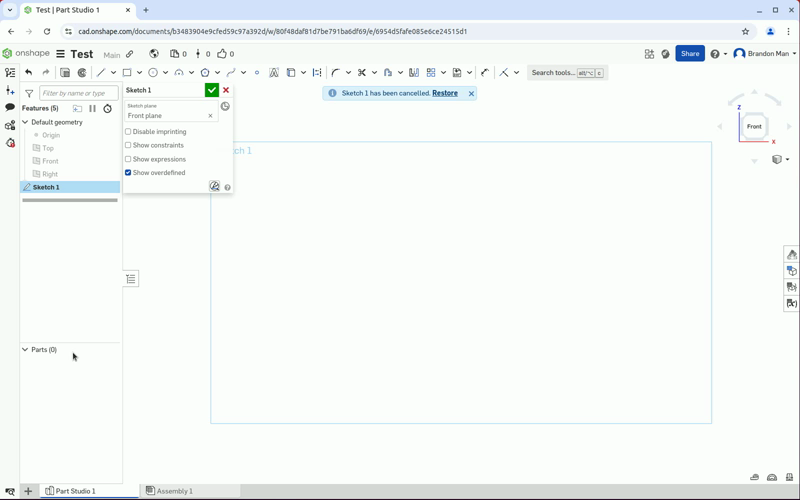
key(l)
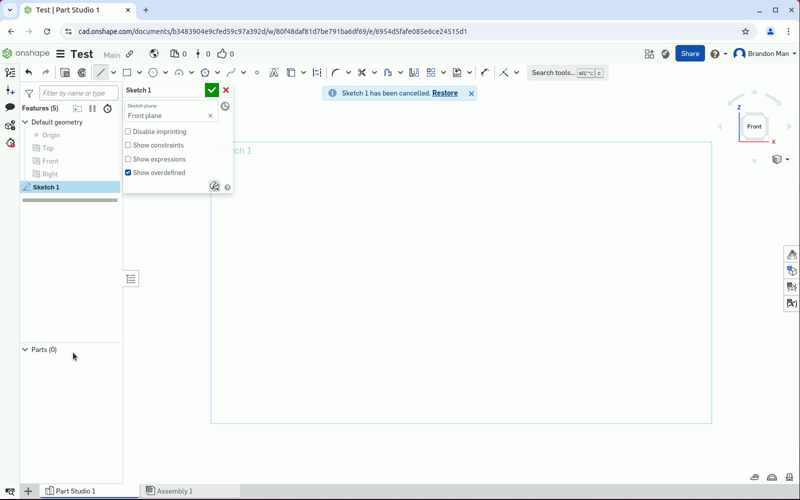
key_down(shift)
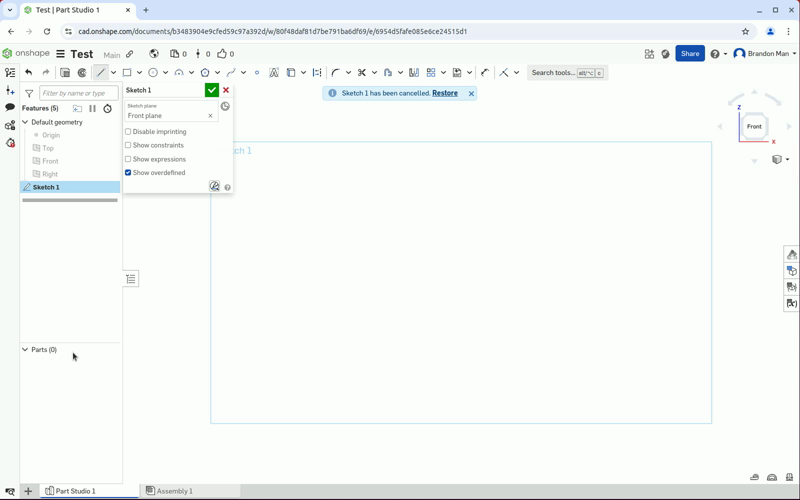
mouse_move(447, 295)
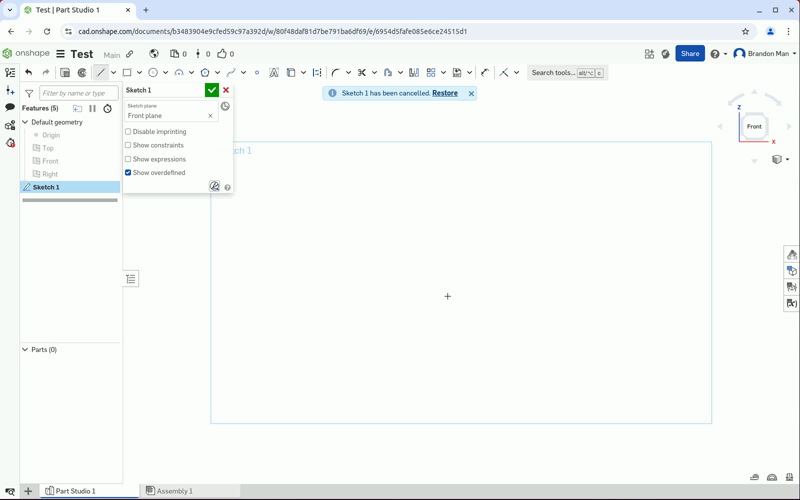
click(447, 295)
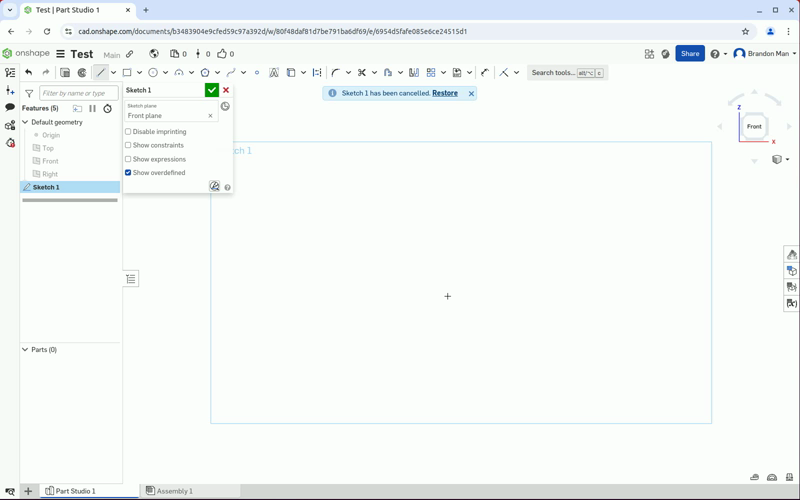
key_up(shift)
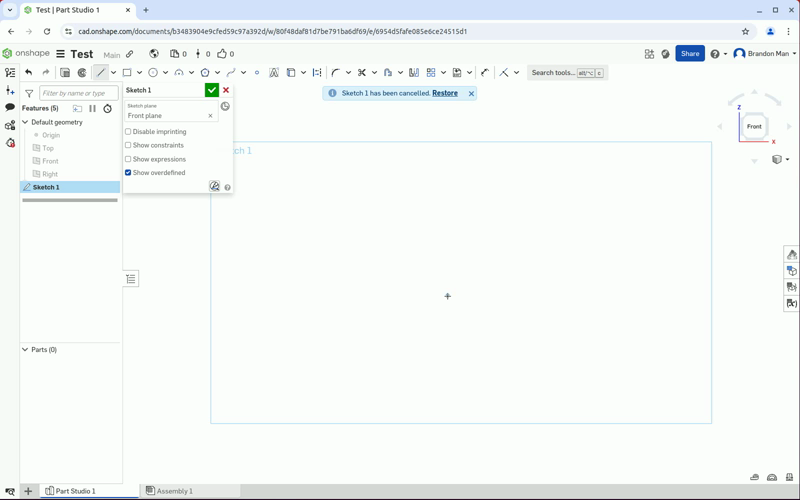
key_down(shift)
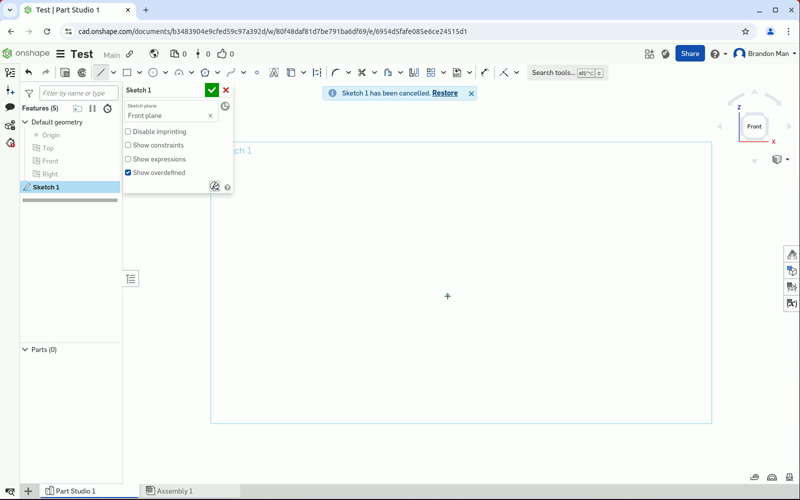
mouse_move(477, 295)
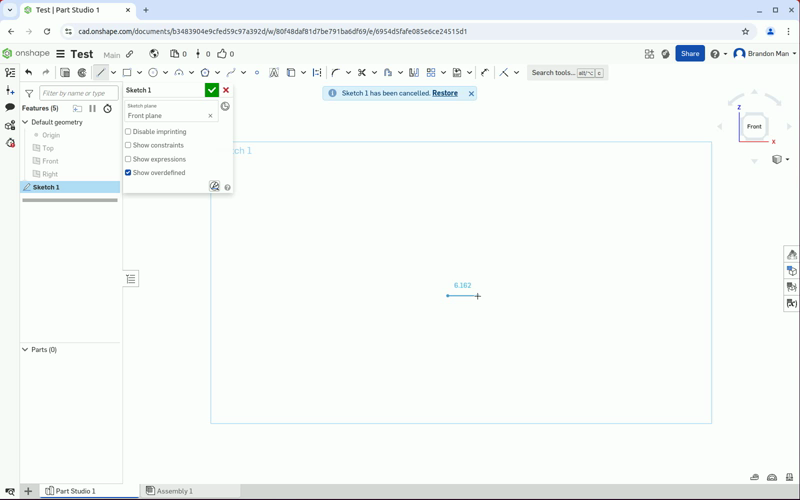
mouse_move(474, 295)
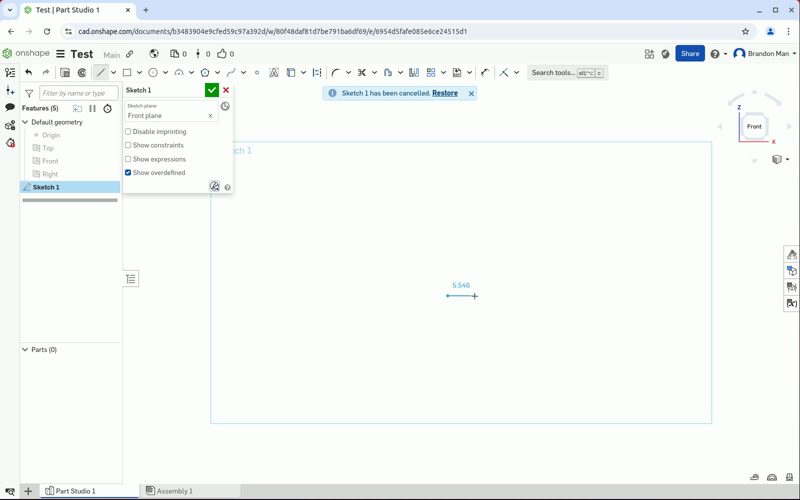
click(474, 295)
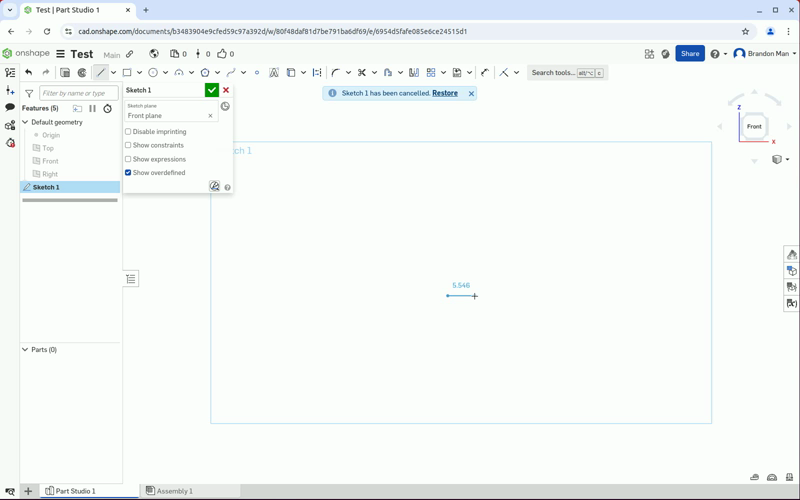
key_up(shift)
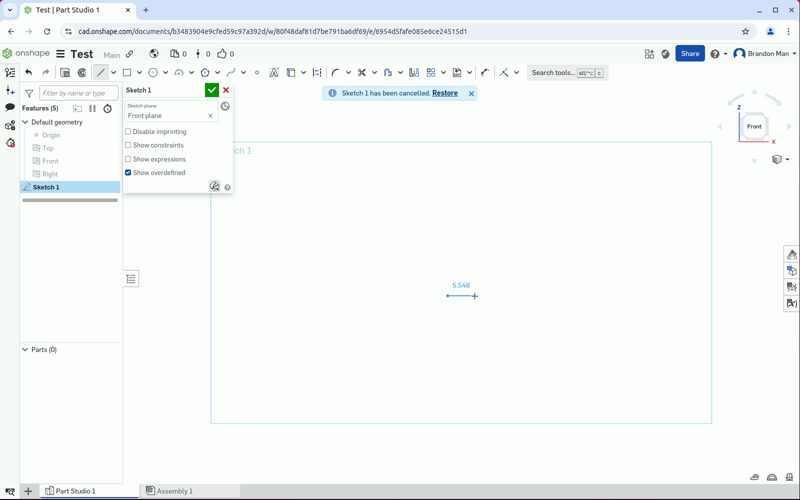
key_down(shift)
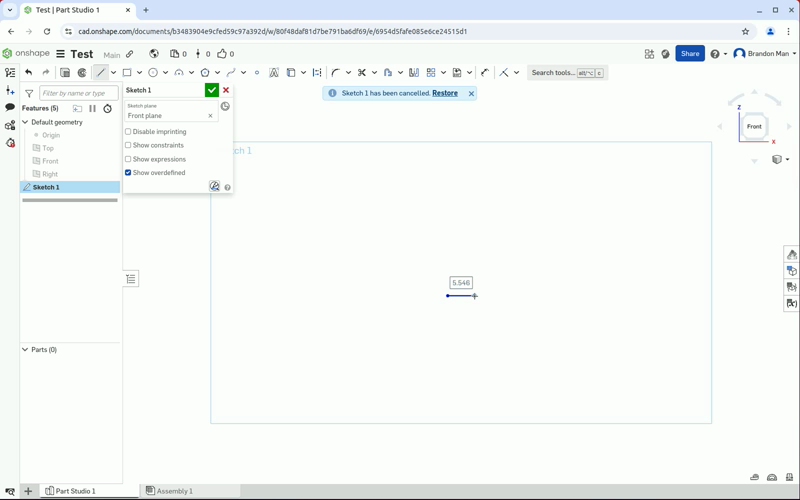
mouse_move(504, 295)
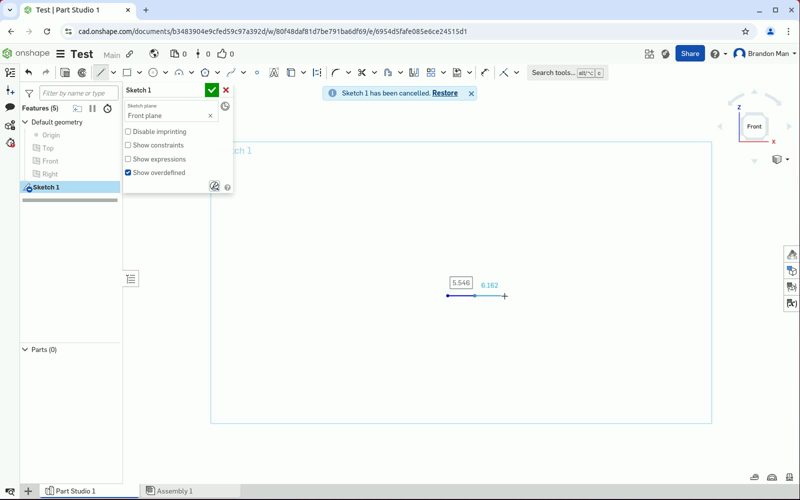
mouse_move(474, 269)
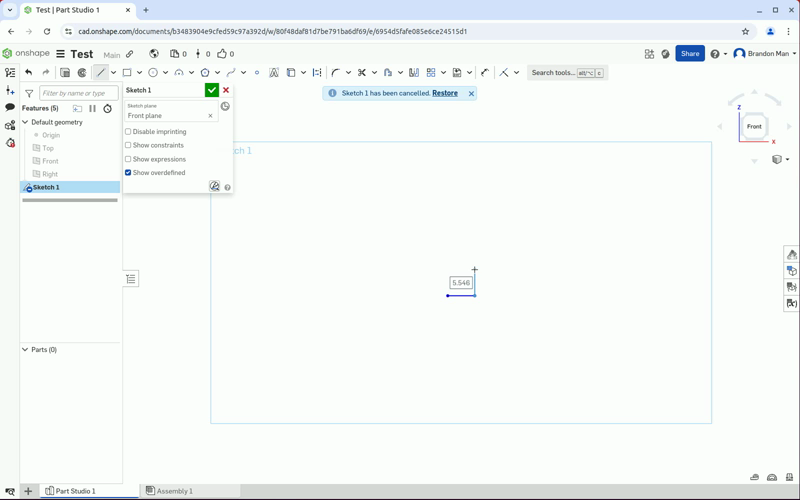
click(474, 269)
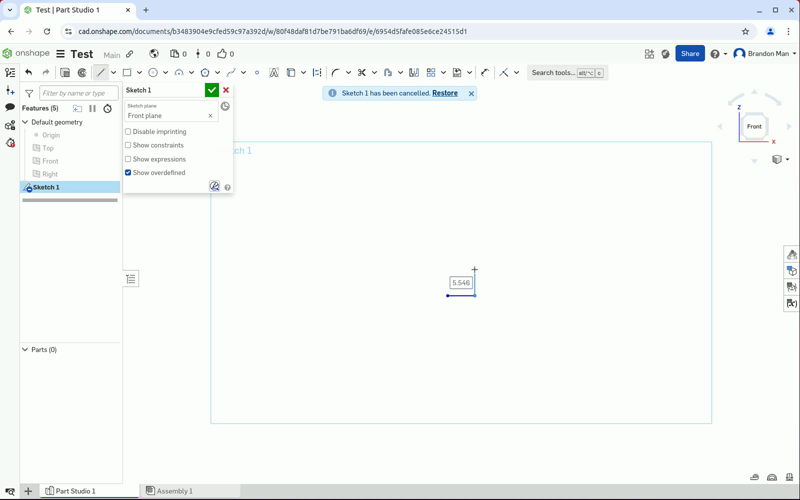
key_up(shift)
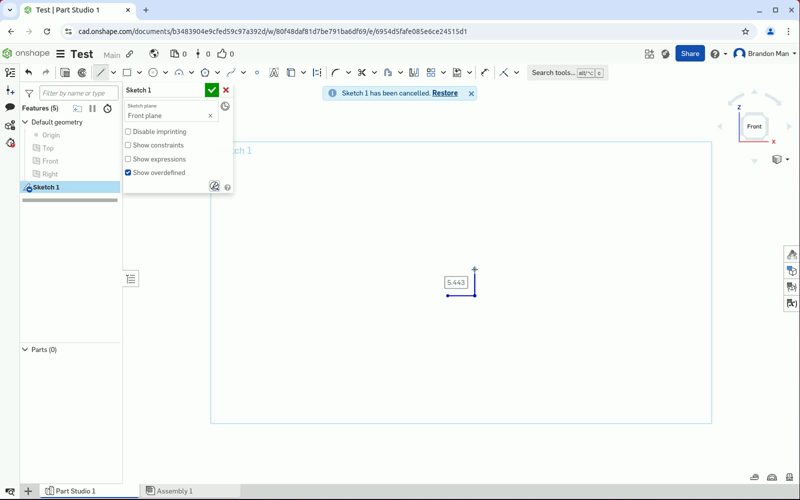
key_down(shift)
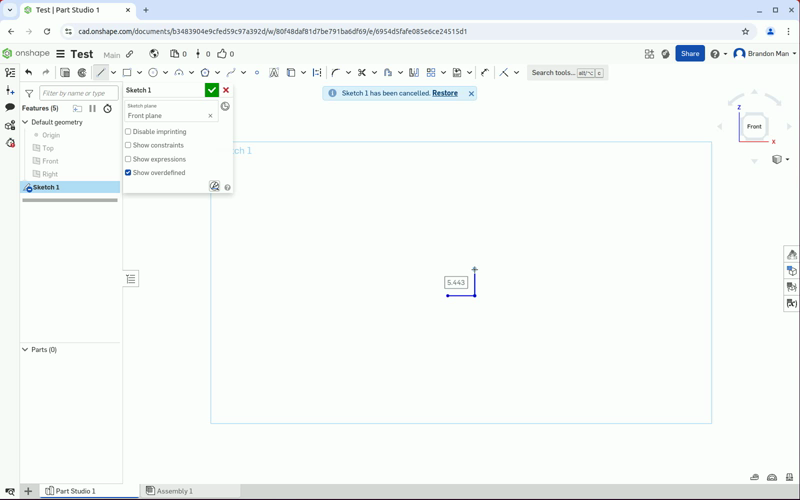
mouse_move(504, 269)
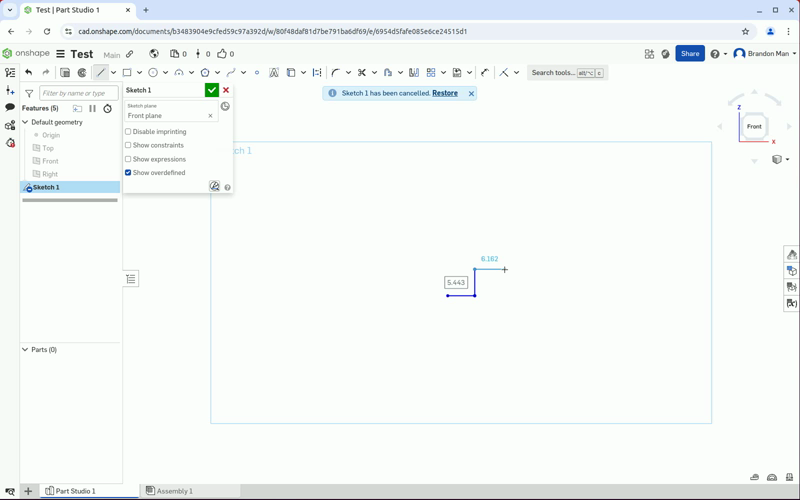
mouse_move(447, 269)
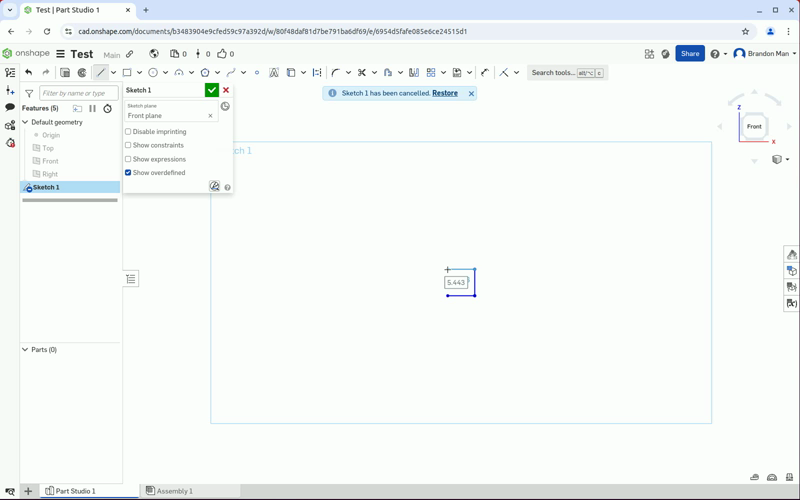
click(447, 269)
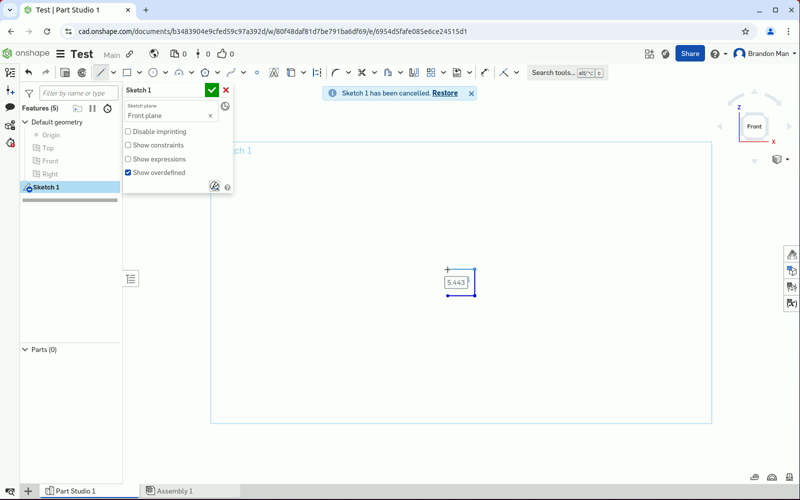
key_up(shift)
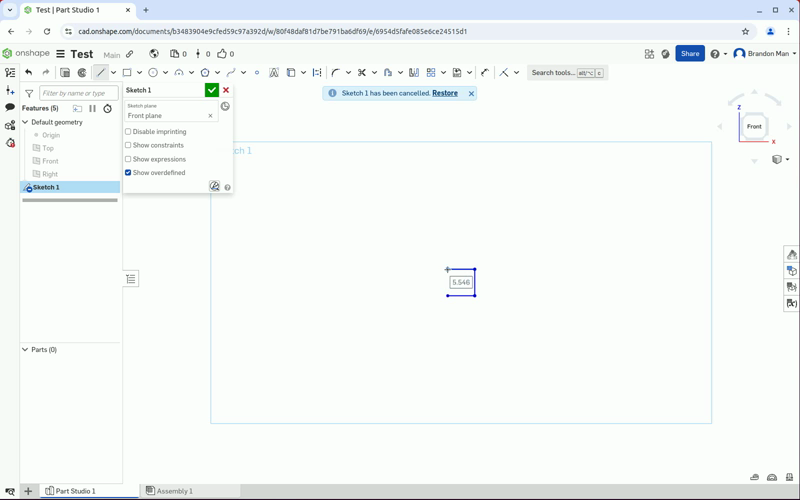
mouse_move(477, 269)
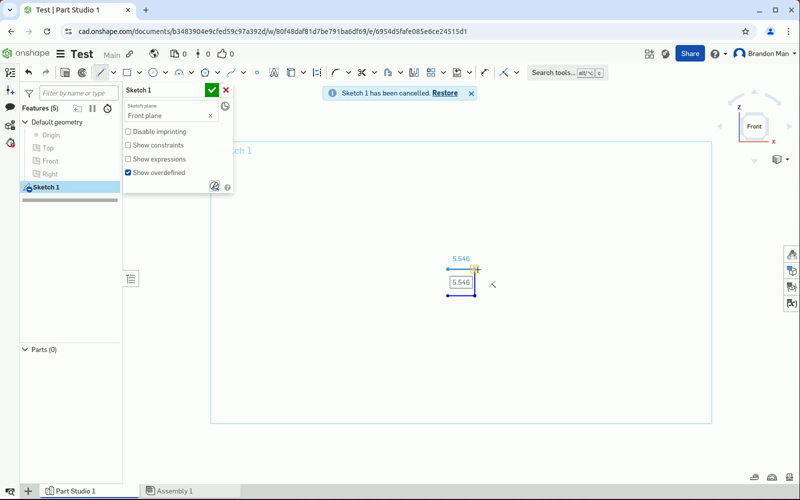
key_down(shift)
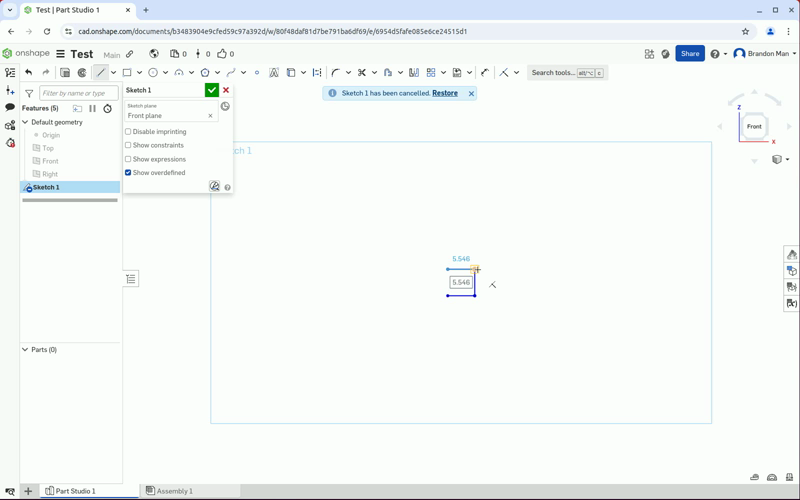
mouse_move(447, 295)
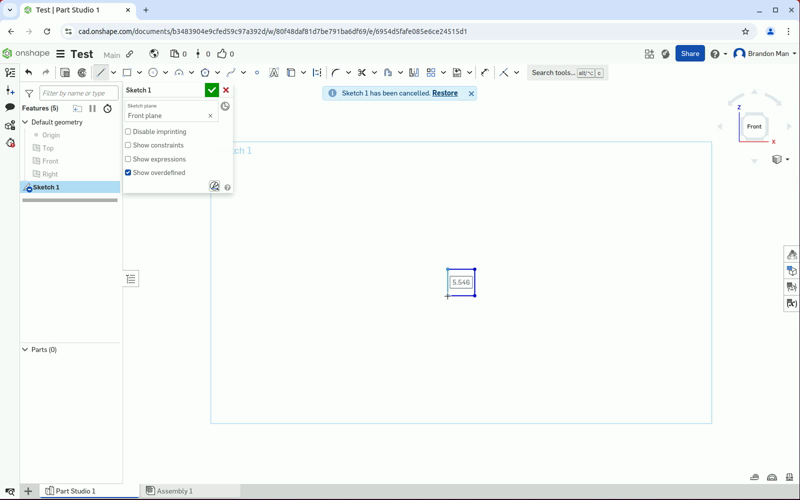
key_up(shift)
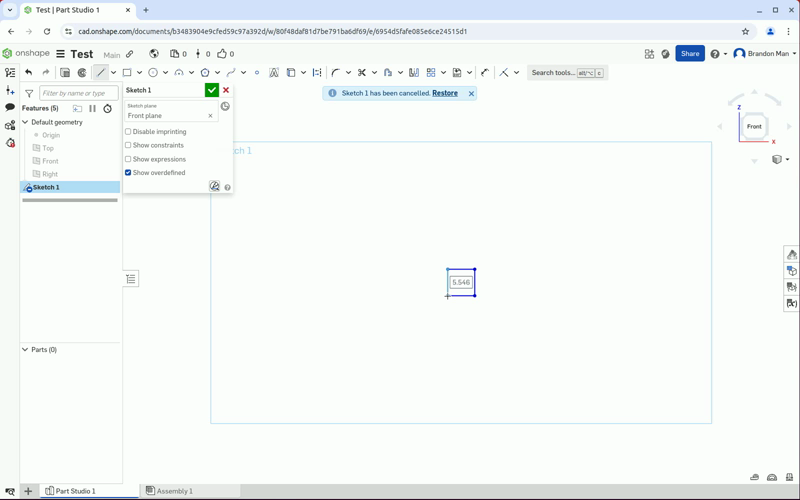
click(447, 295)
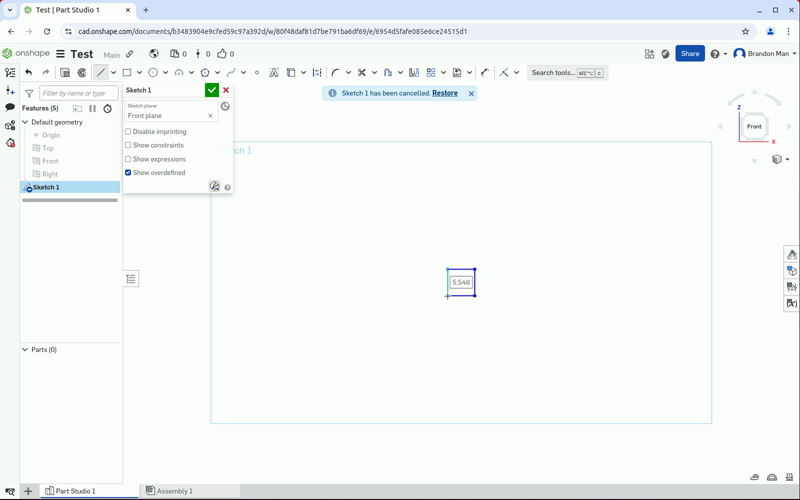
key(esc)
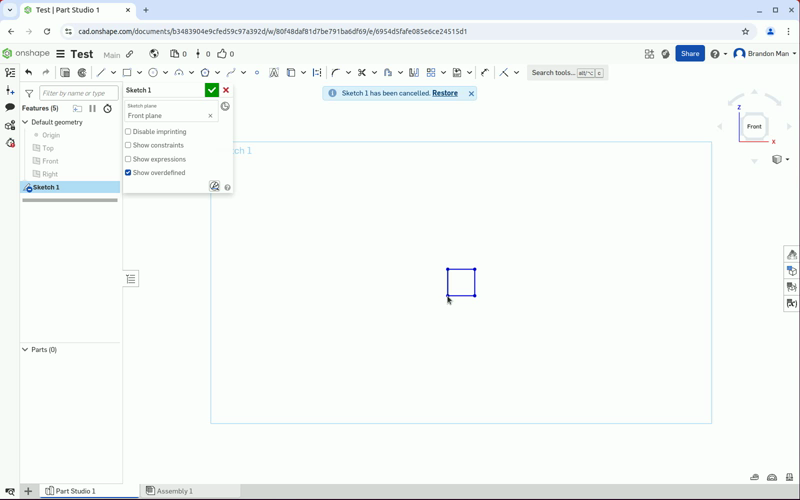
mouse_move(473, 291)
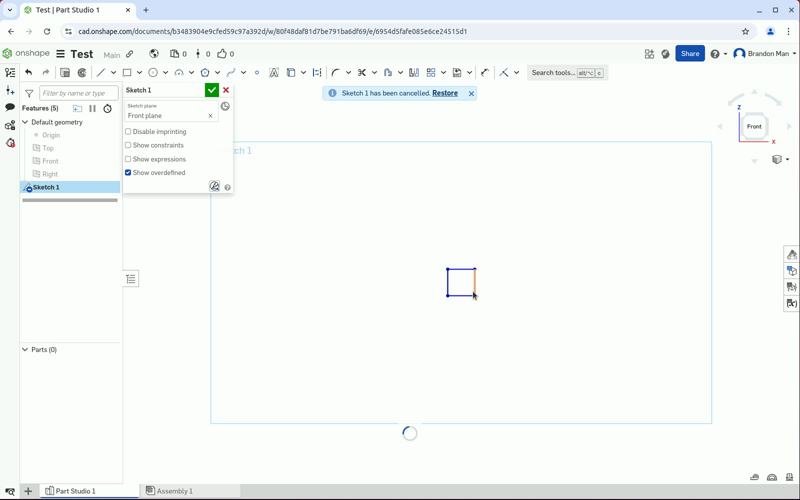
scroll(6)
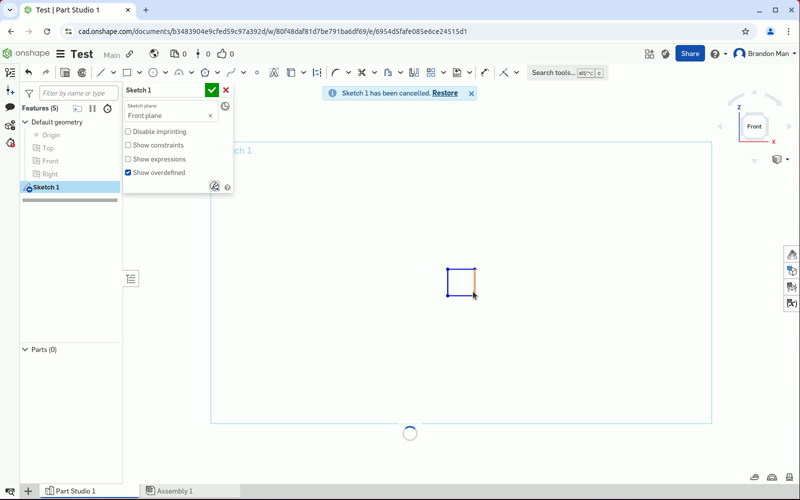
scroll(6)
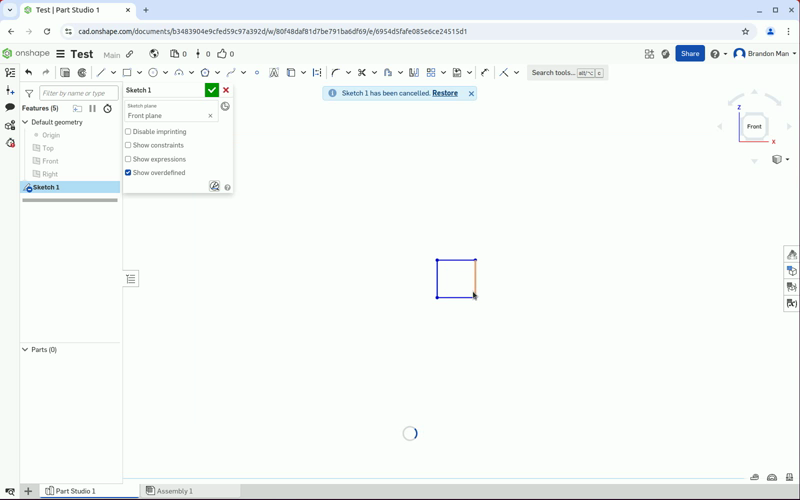
scroll(6)
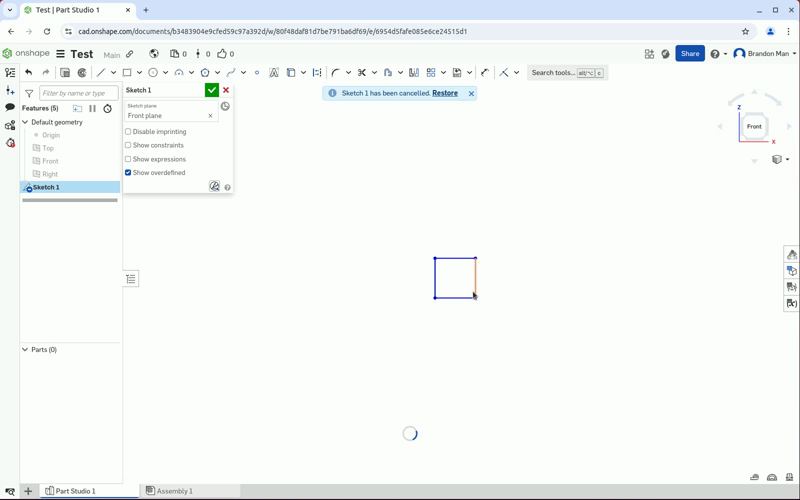
scroll(6)
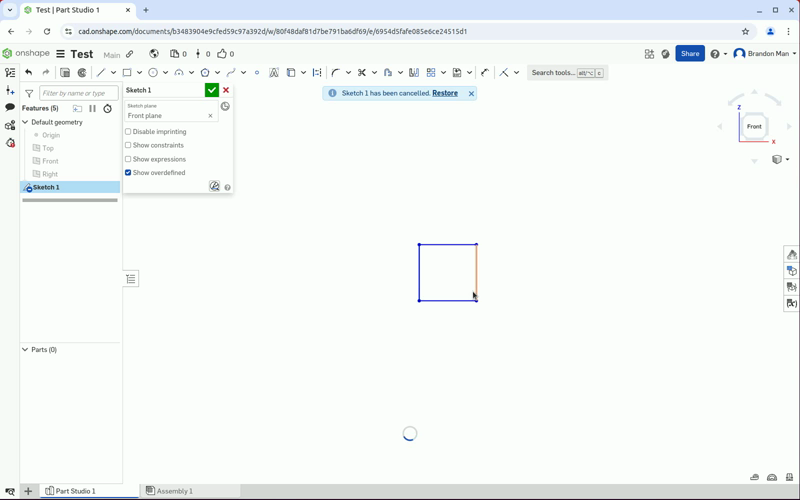
scroll(6)
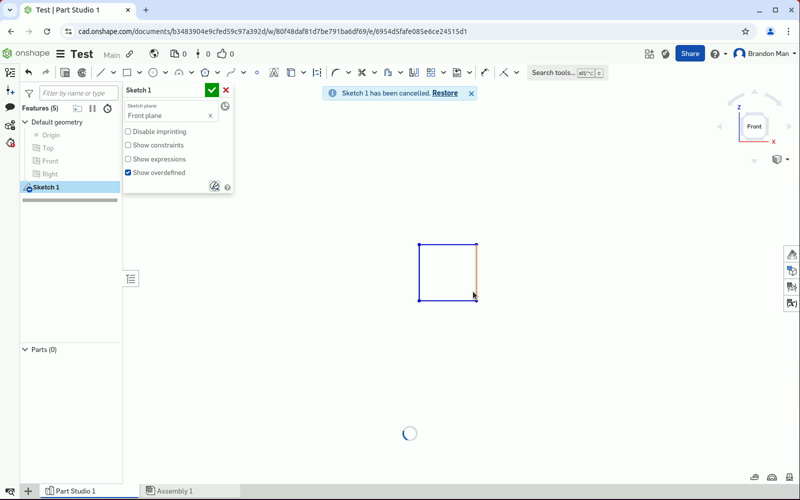
scroll(6)
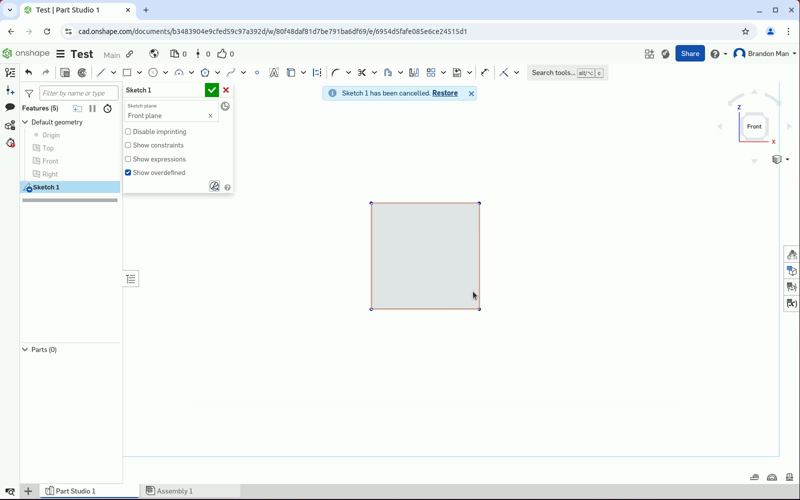
scroll(6)
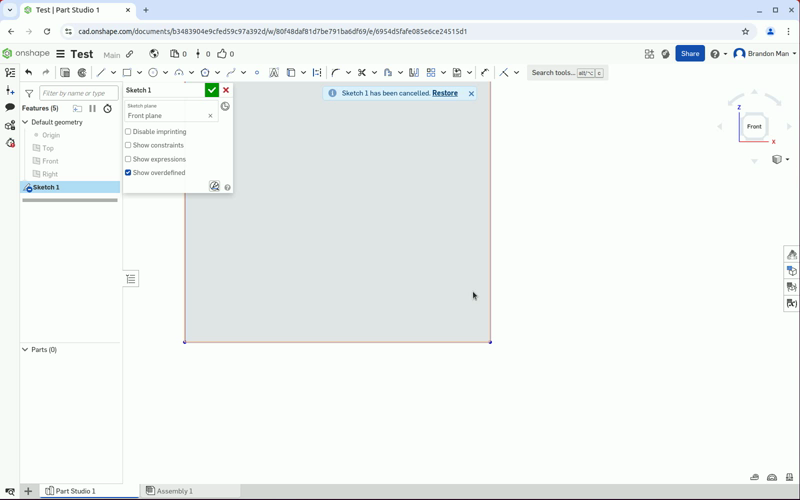
click(473, 291)
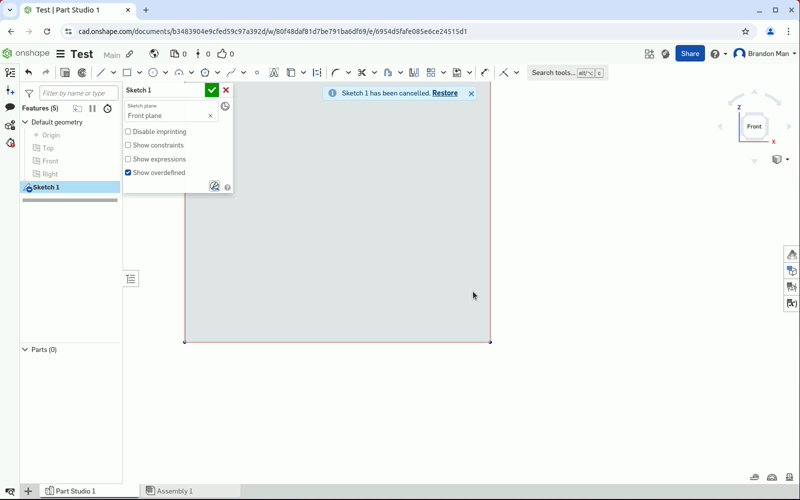
scroll(-6)
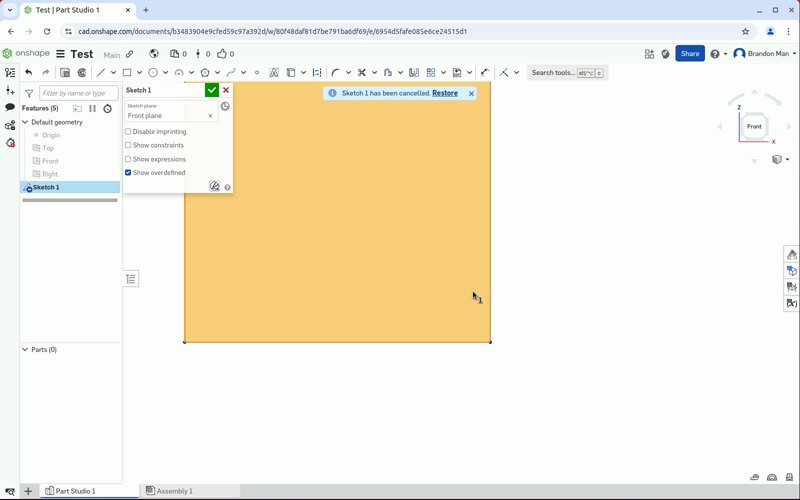
scroll(-6)
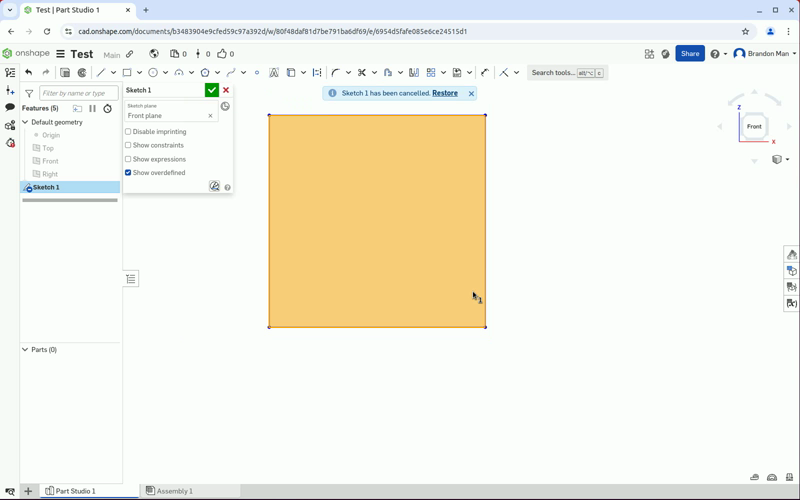
scroll(-6)
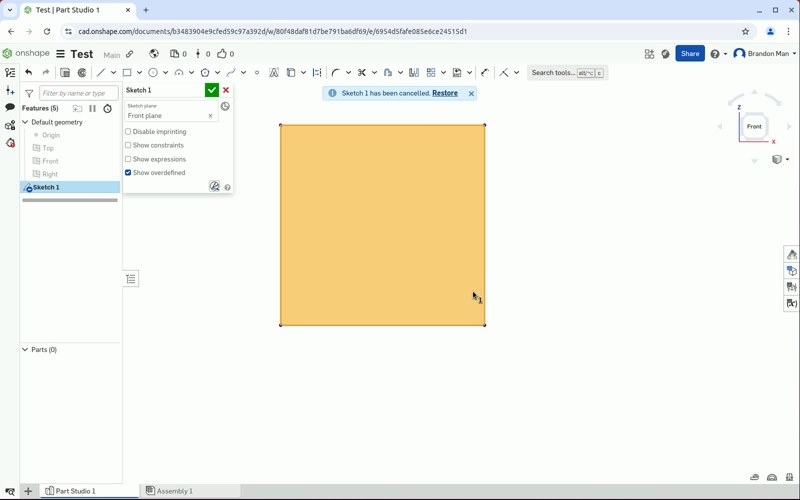
scroll(-6)
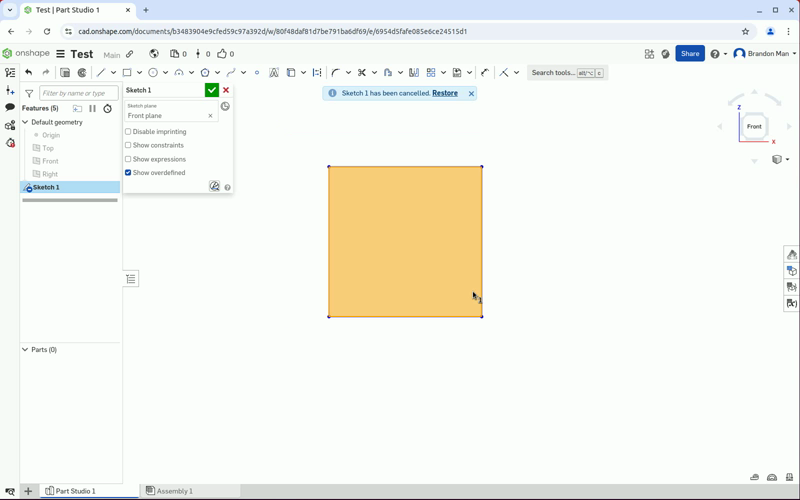
scroll(-6)
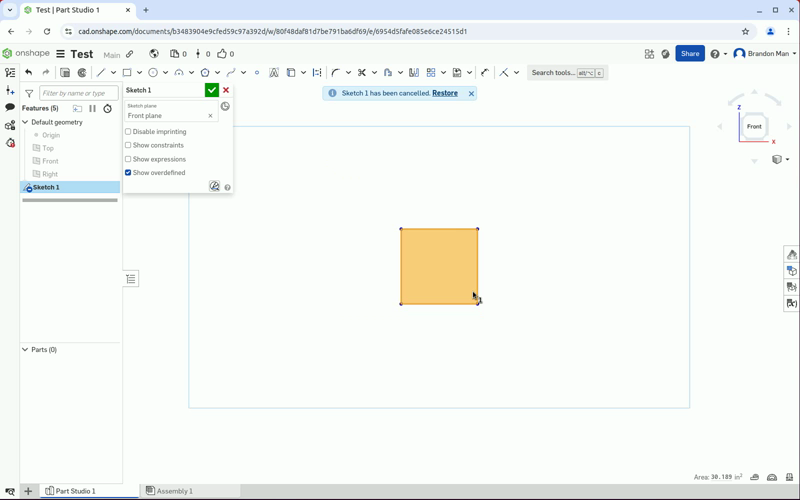
scroll(-6)
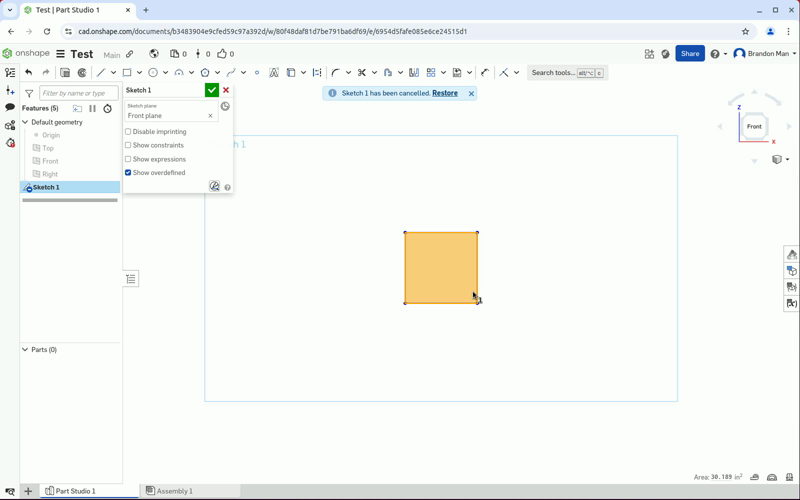
scroll(-6)
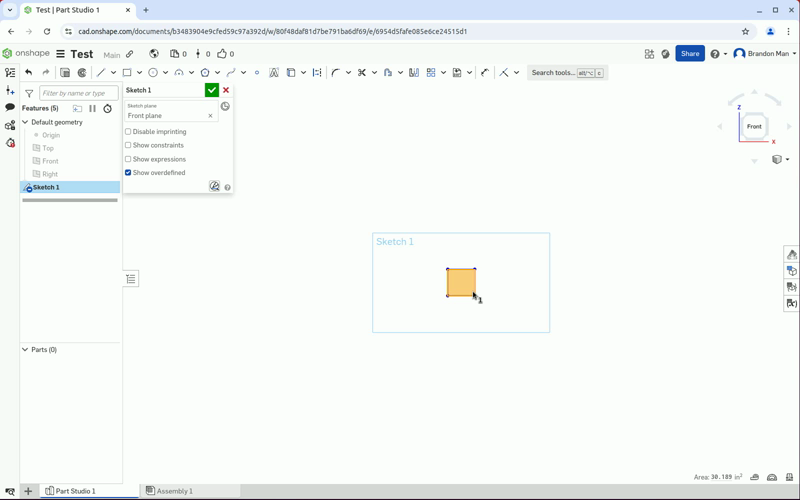
mouse_move(73, 352)
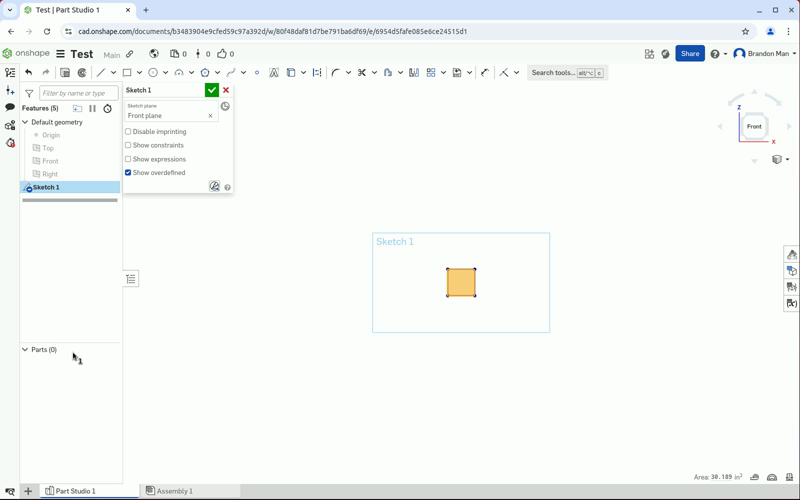
key(shift+y)
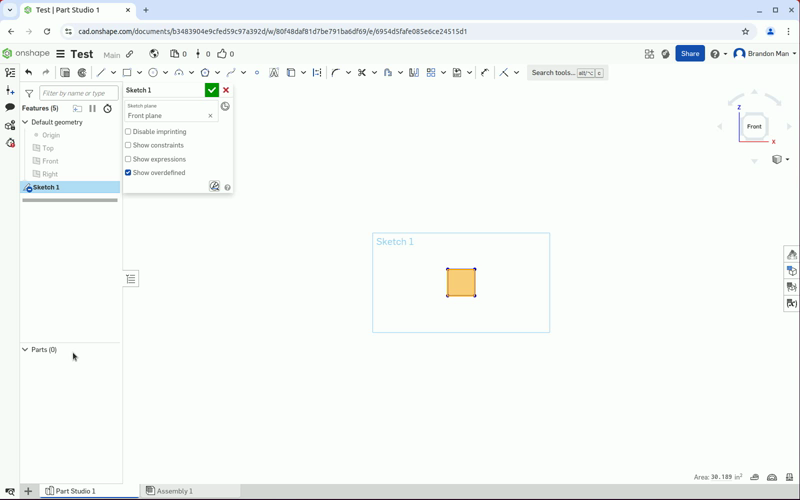
key(shift+e)
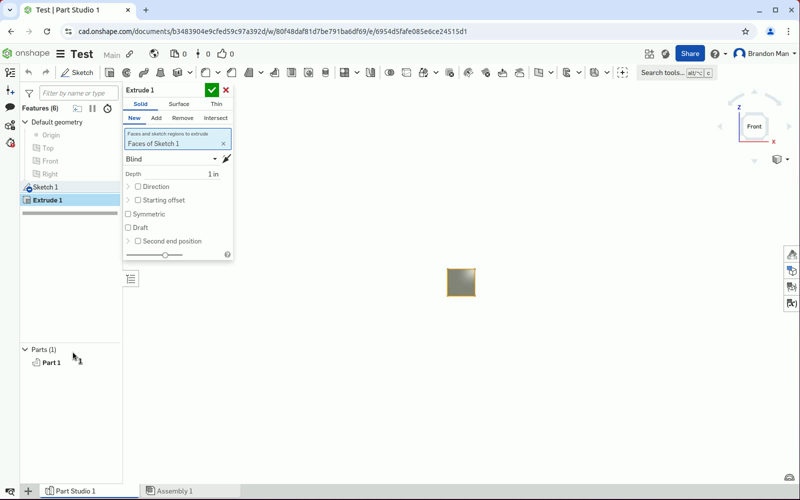
mouse_move(143, 106)
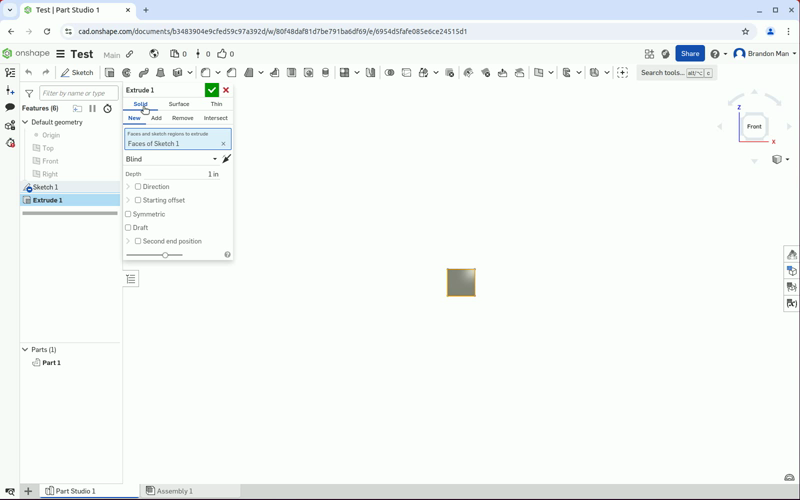
click(143, 106)
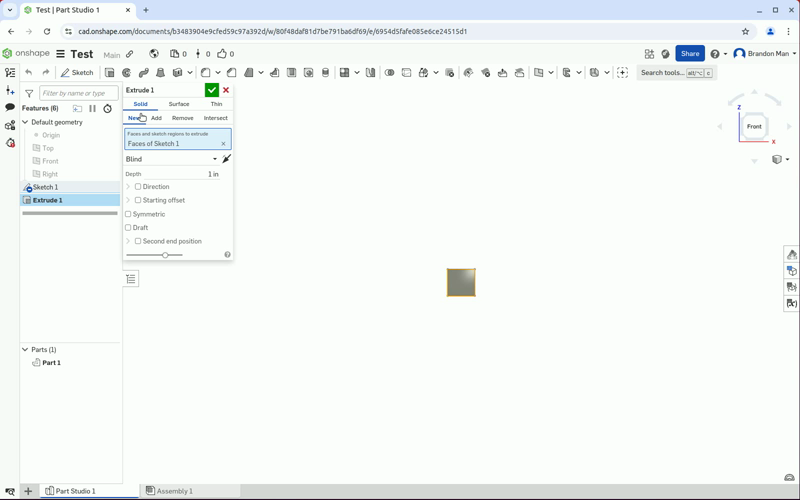
mouse_move(137, 120)
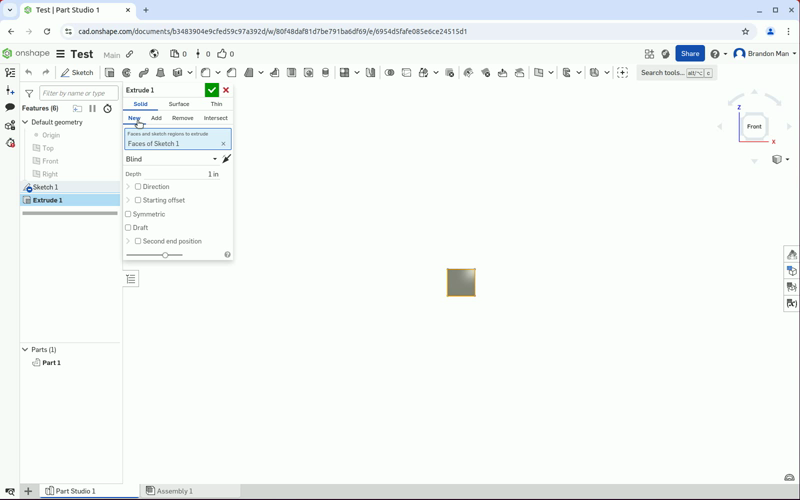
click(137, 120)
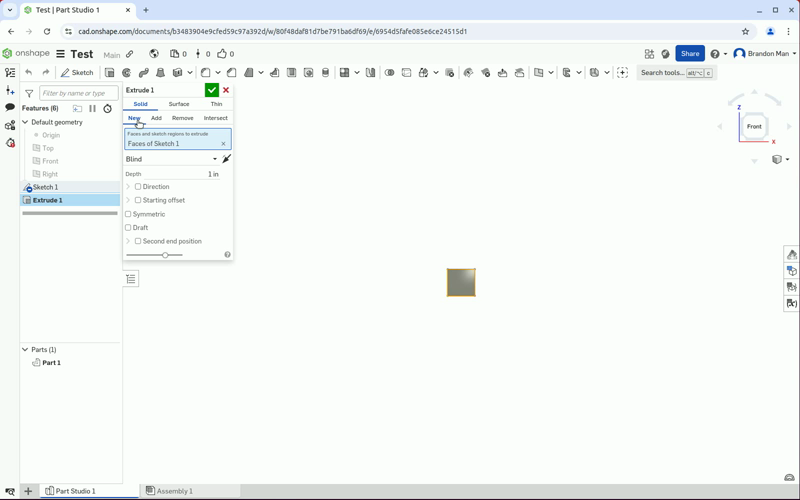
key(tab, 4)
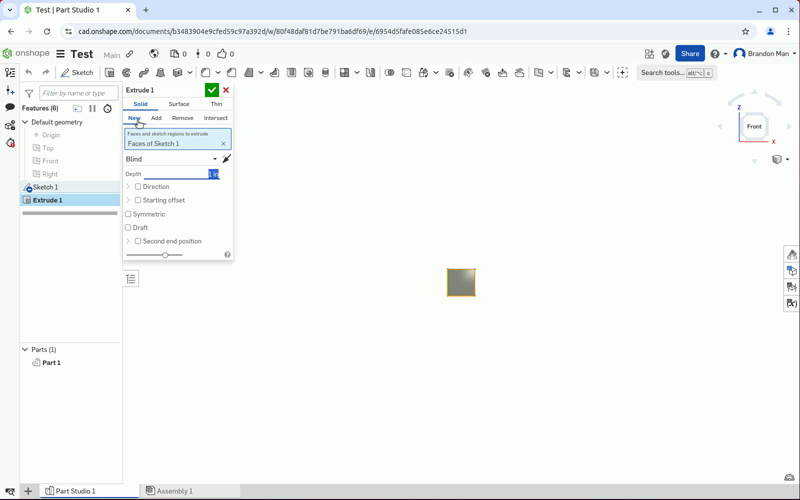
text(46.216)
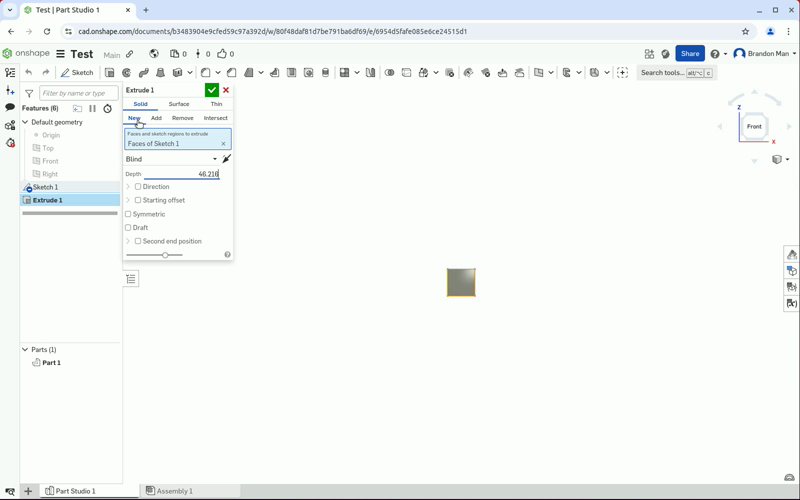
key(tab, 3)
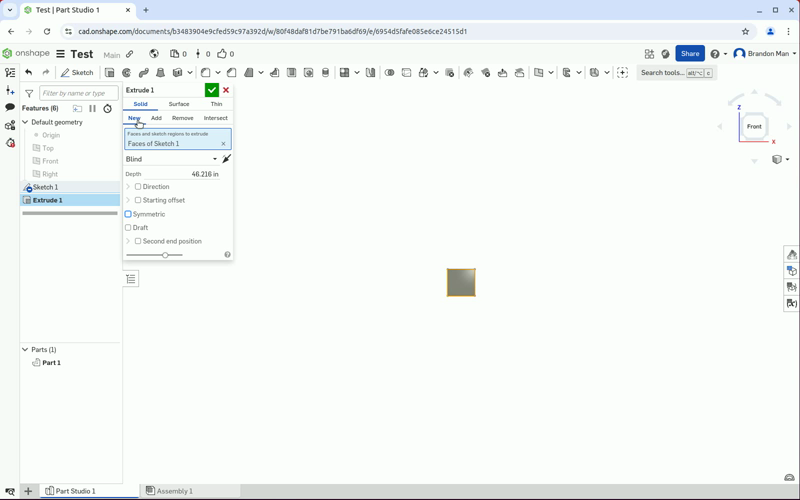
key(space)
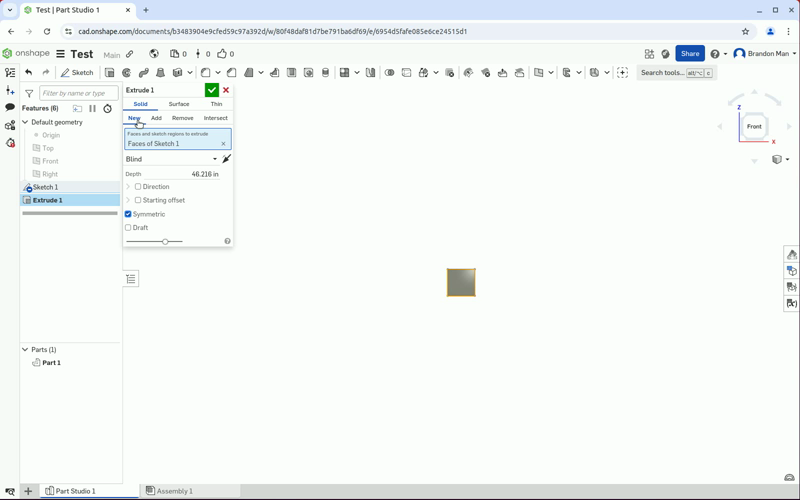
key(enter)
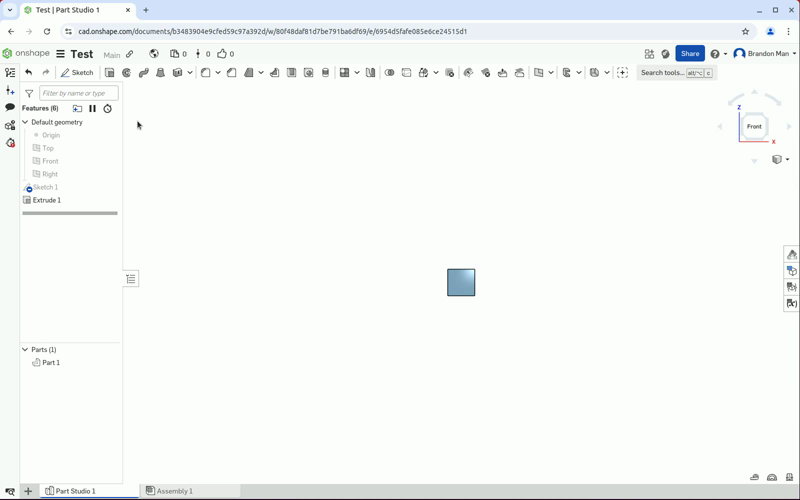
key(shift+h)
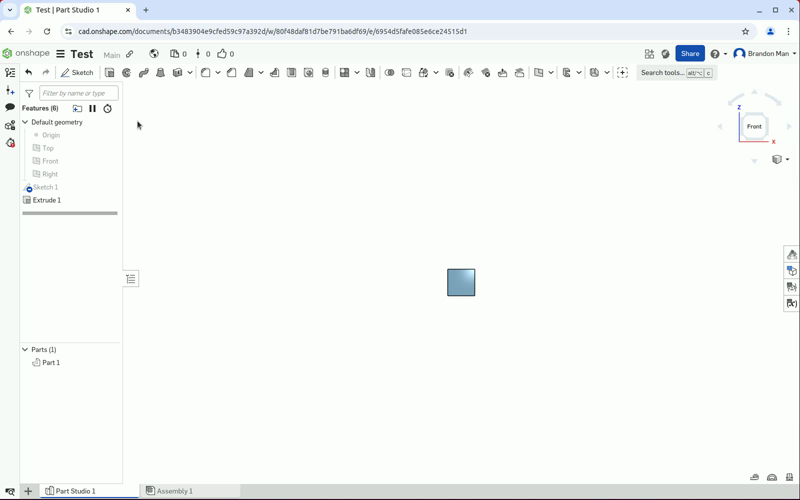
key(shift+h)
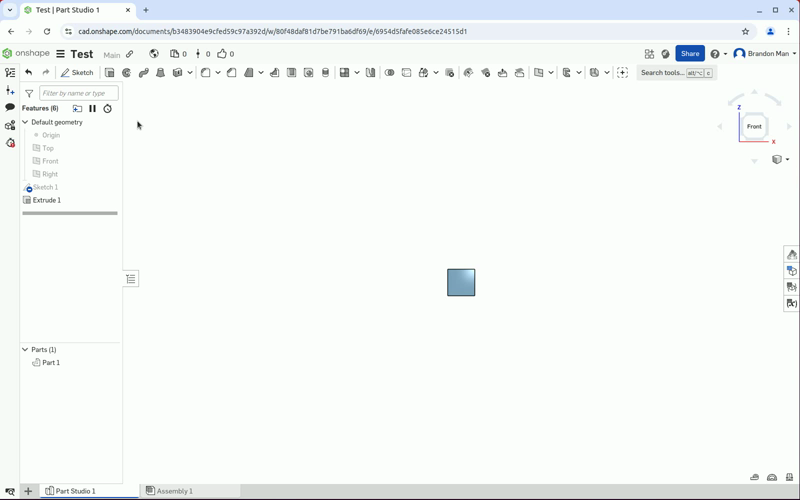
mouse_move(73, 189)
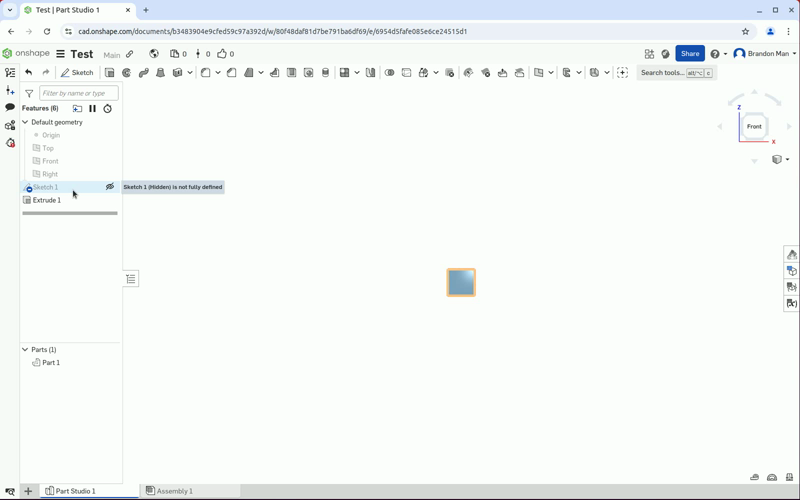
click(73, 189)
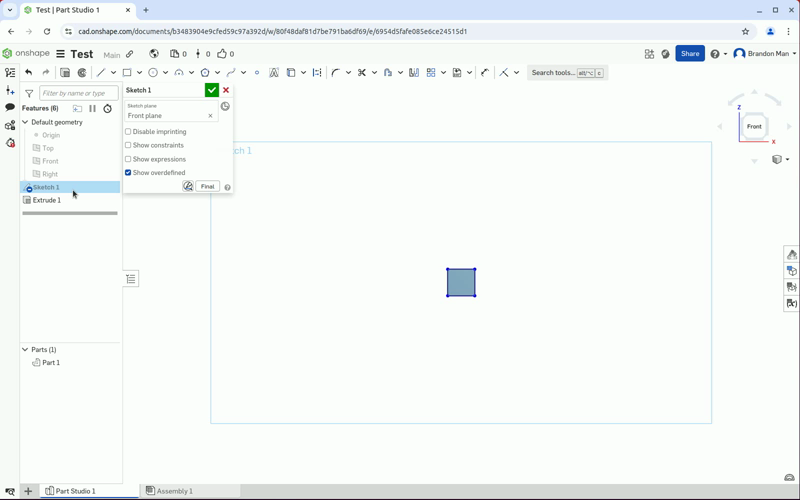
mouse_move(229, 92)
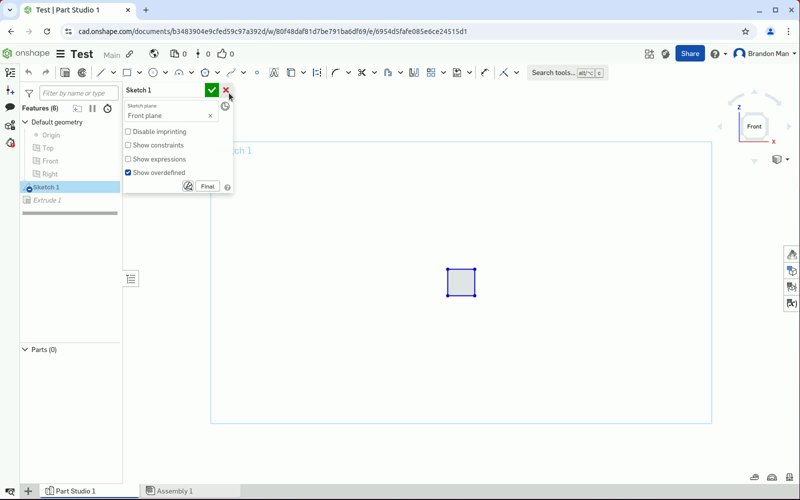
click(229, 92)
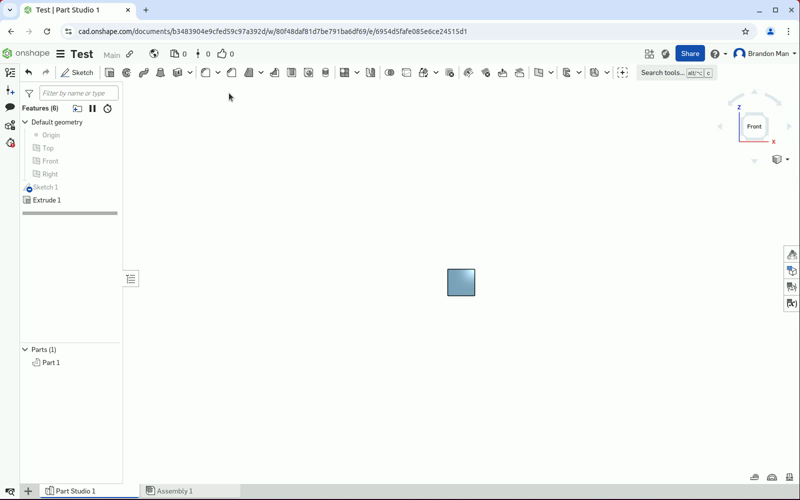
mouse_move(73, 352)
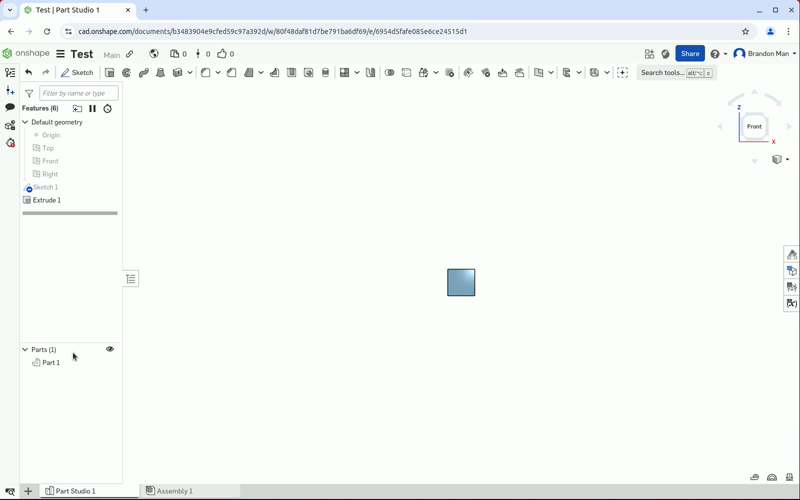
key(y)
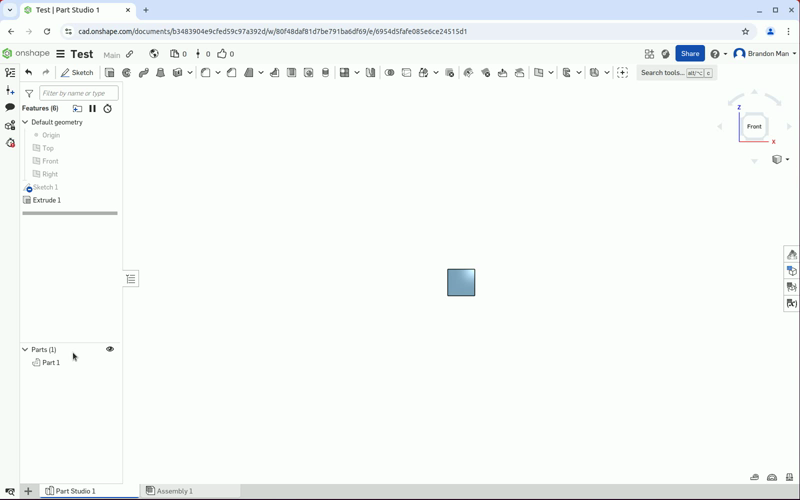
key(shift+p)
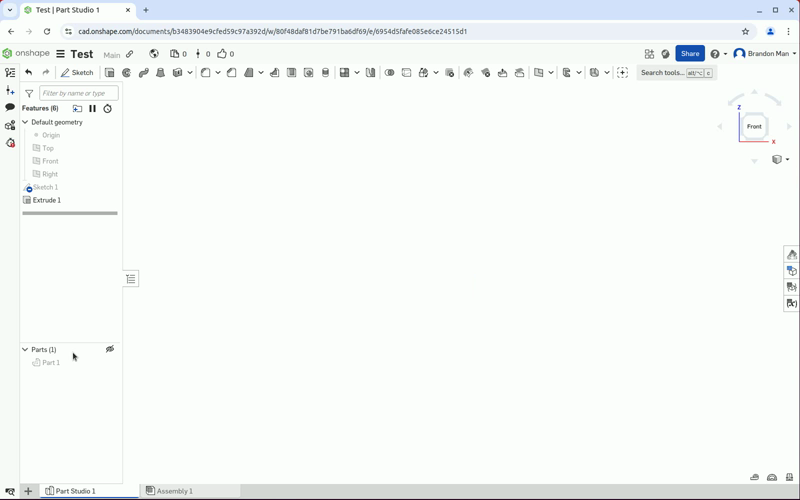
key(space)
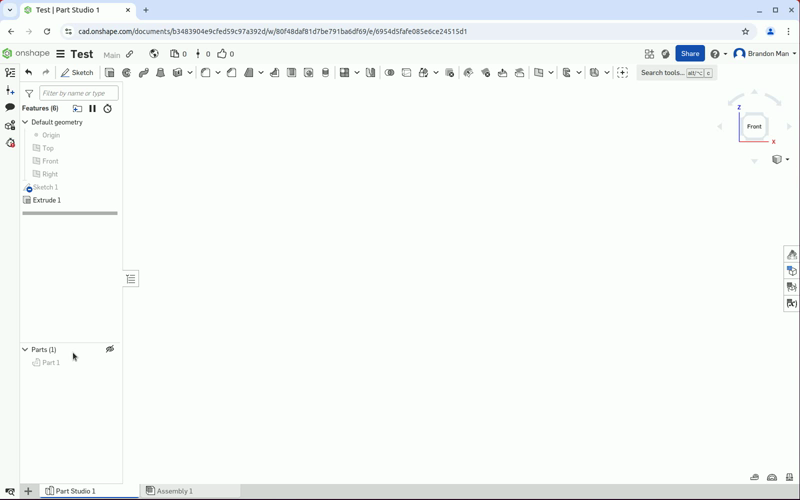
key_down(shift)
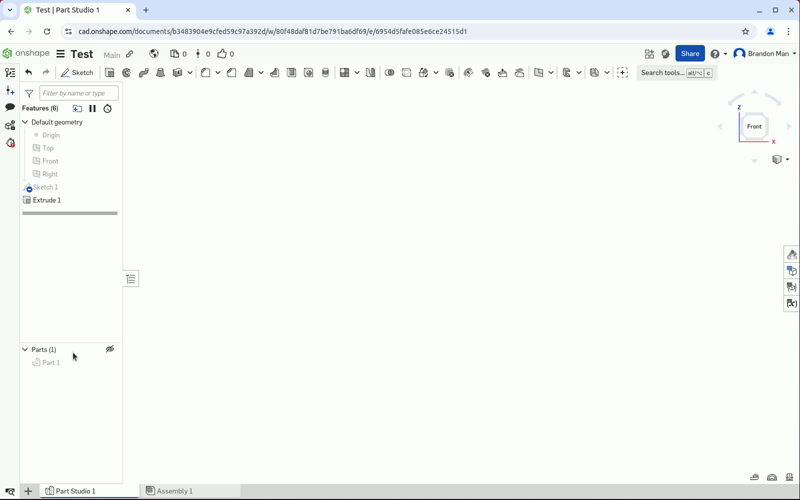
key(left)
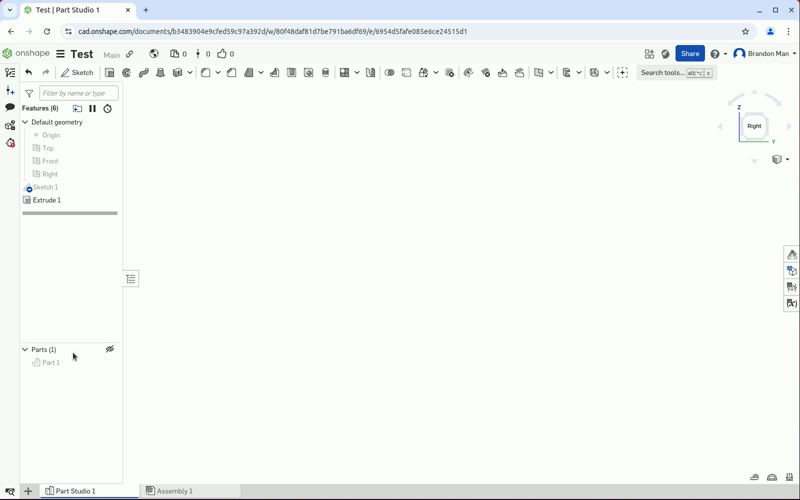
key_up(shift)
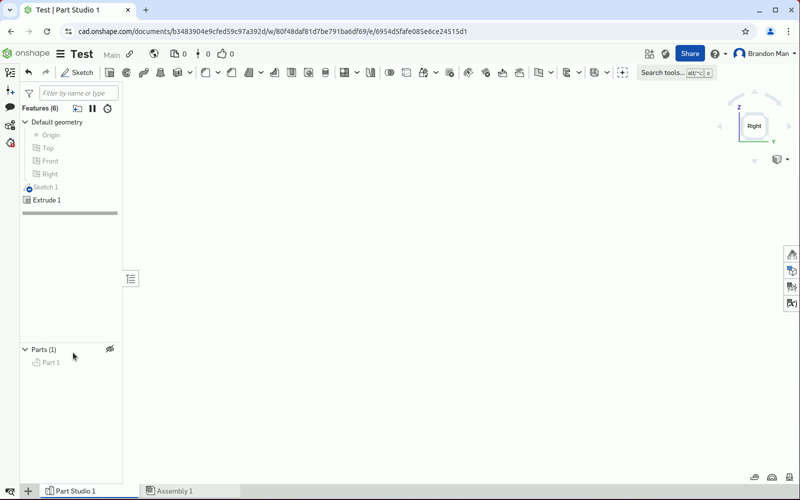
mouse_move(73, 352)
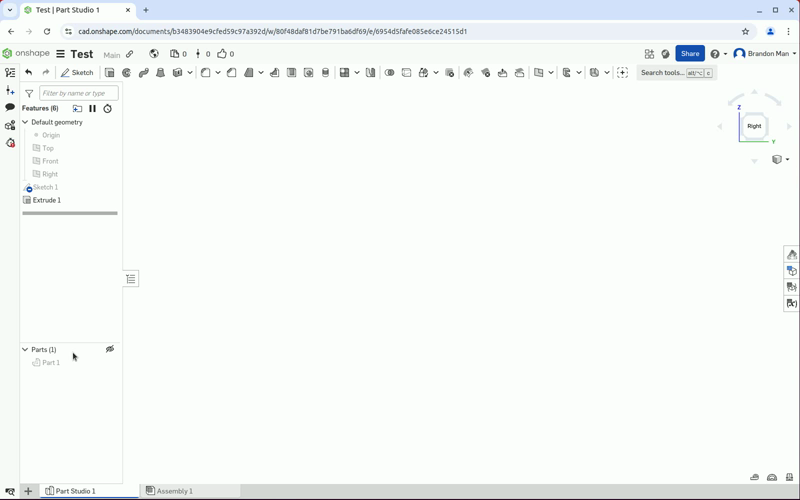
key(shift+y)
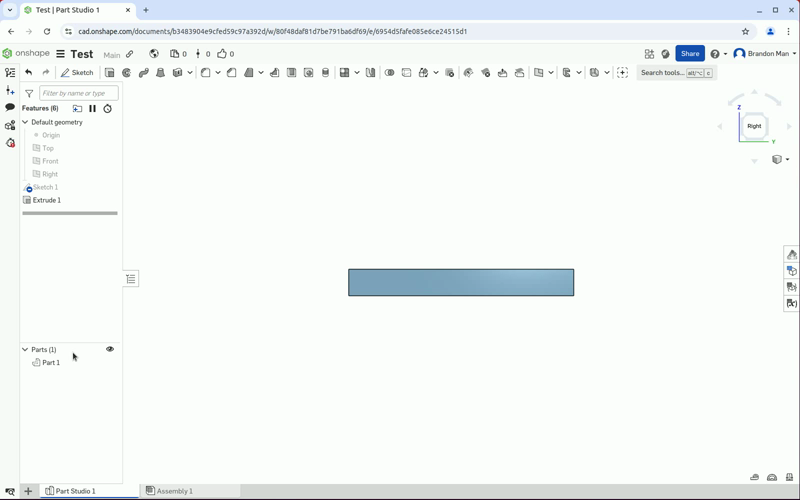
mouse_move(541, 75)
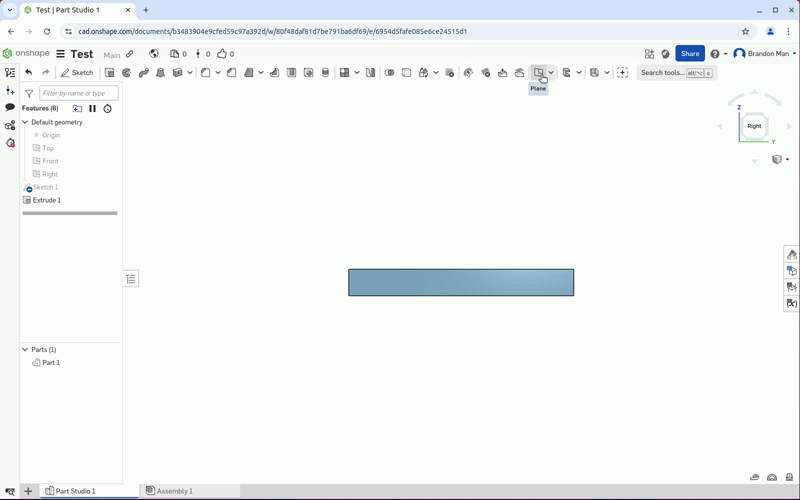
click(541, 75)
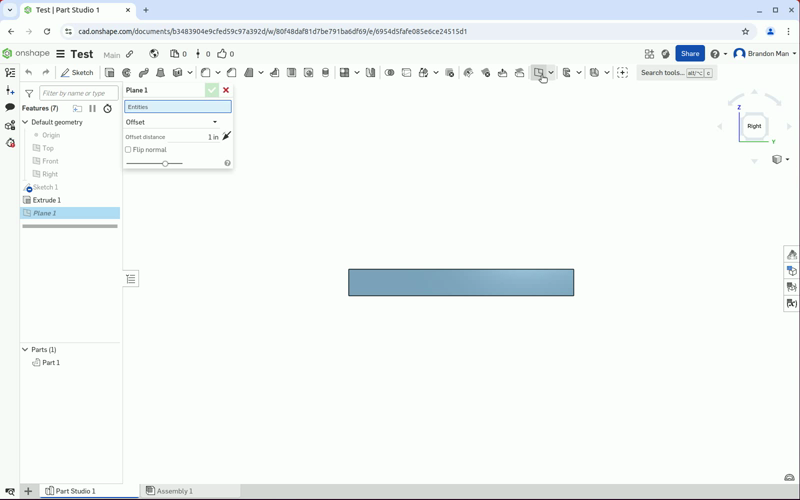
mouse_move(73, 176)
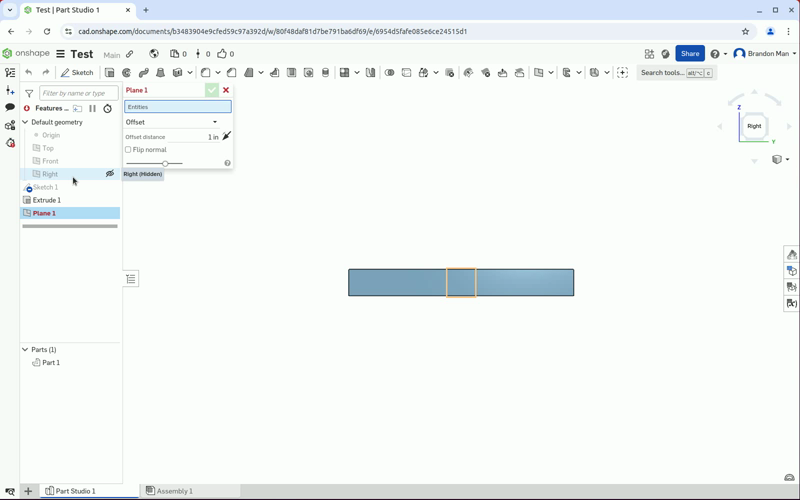
click(73, 176)
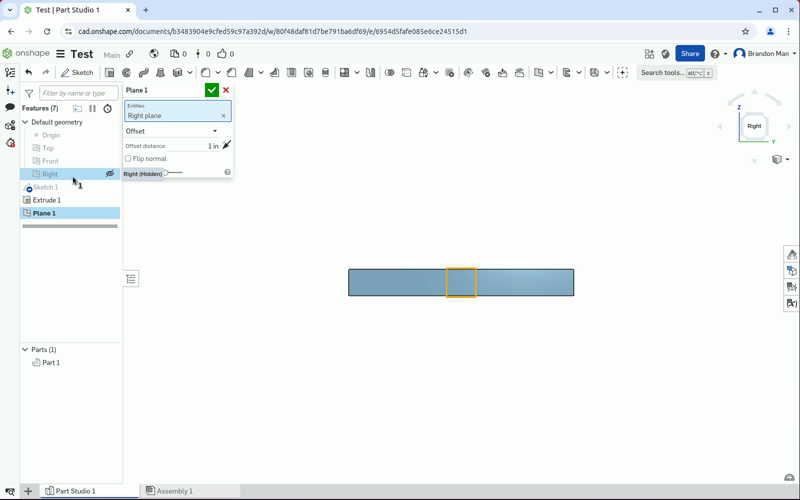
key(tab, 2)
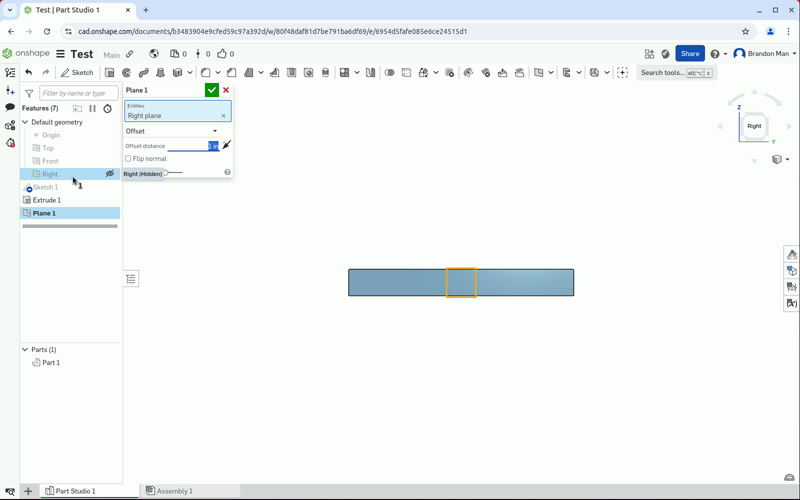
text(2.65)
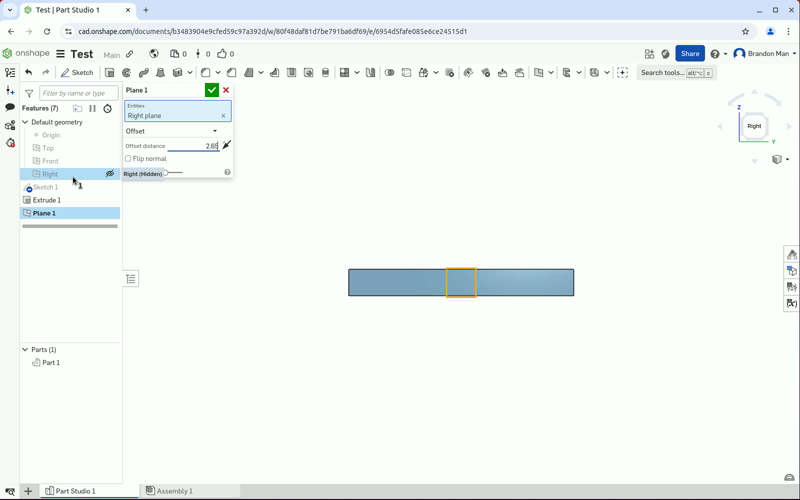
key(enter, 2)
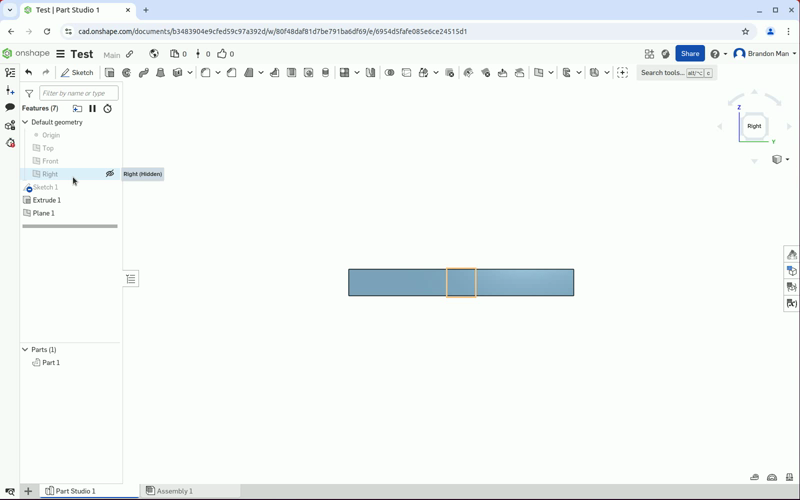
key(shift+s)
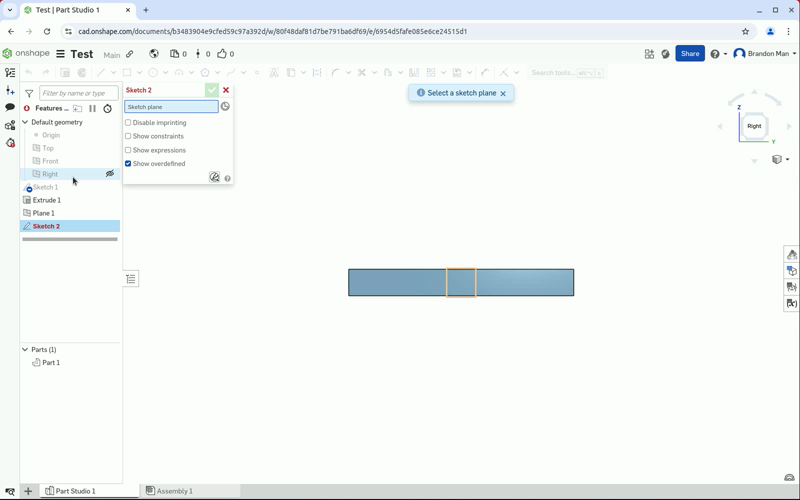
mouse_move(73, 215)
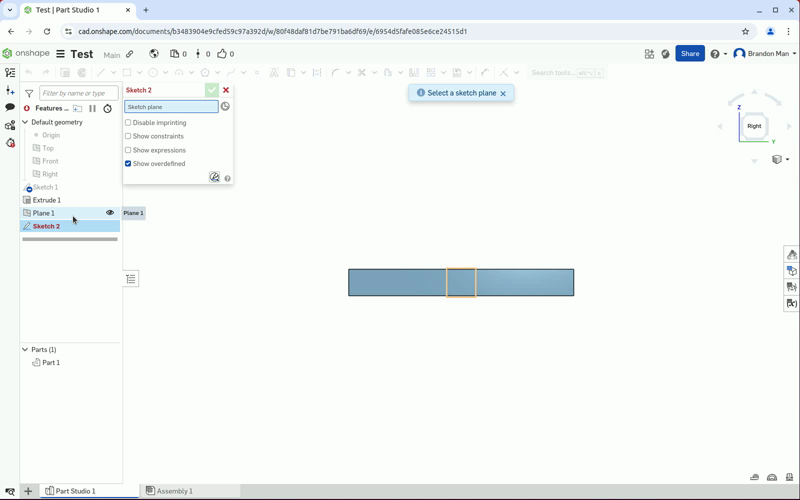
click(73, 215)
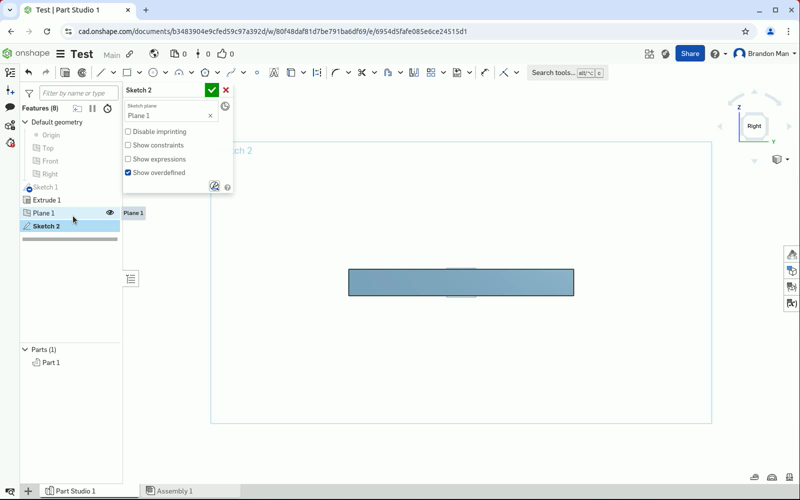
mouse_move(73, 352)
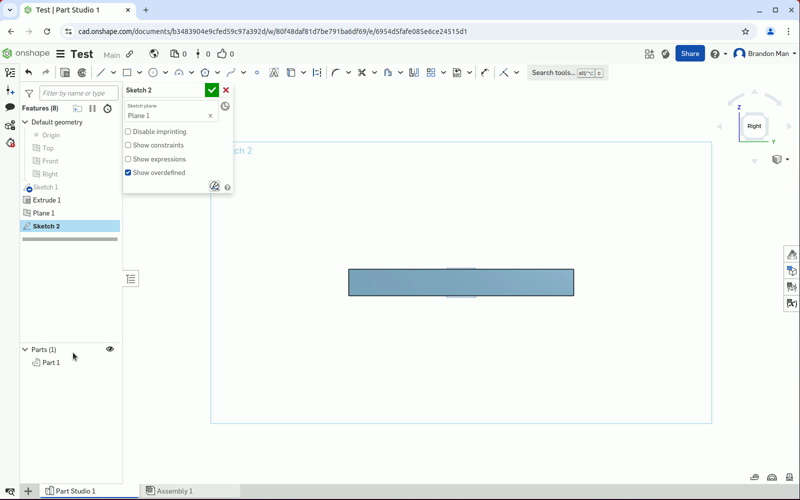
key(y)
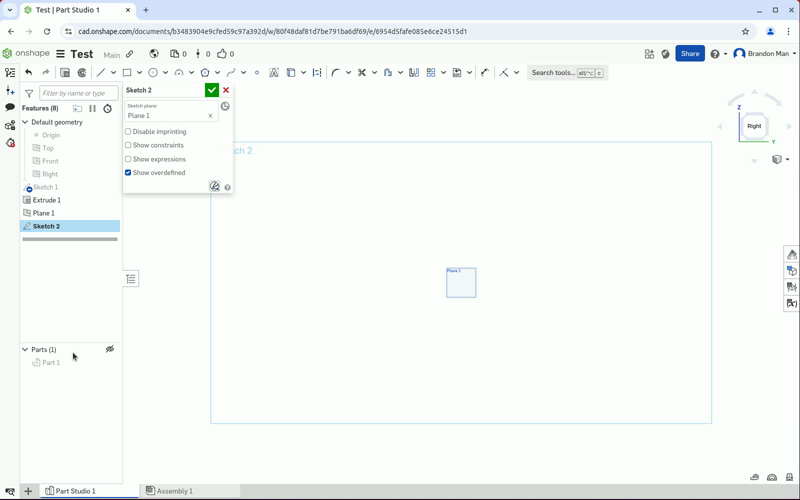
key(c)
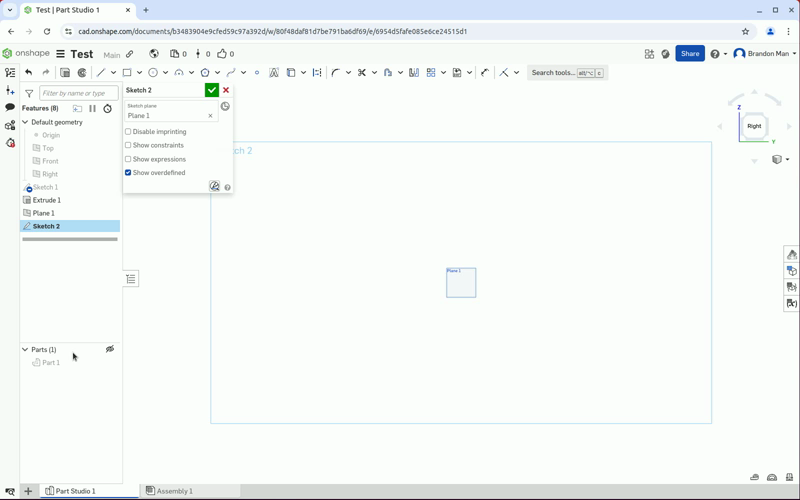
key_down(shift)
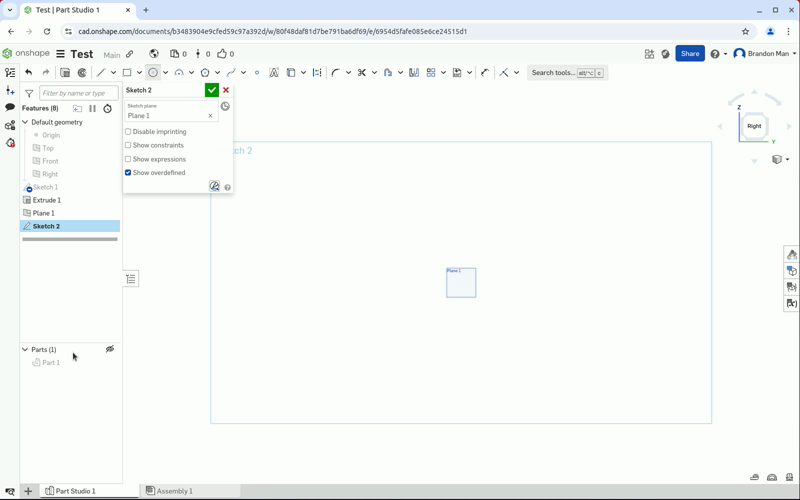
mouse_move(371, 282)
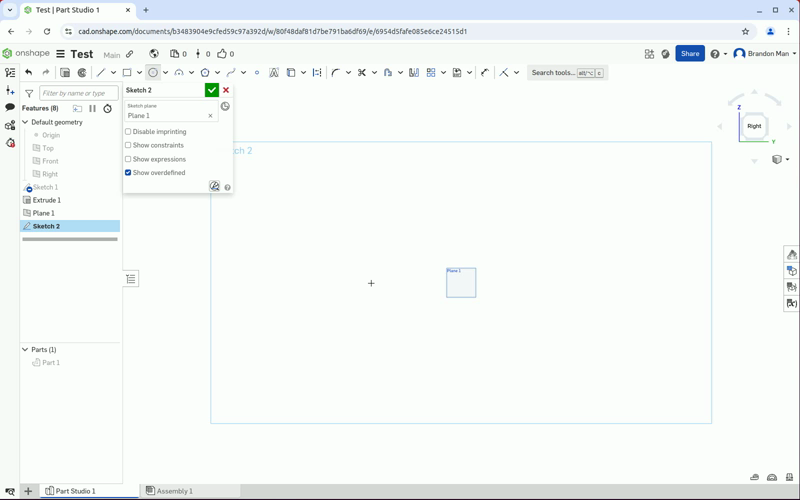
click(371, 282)
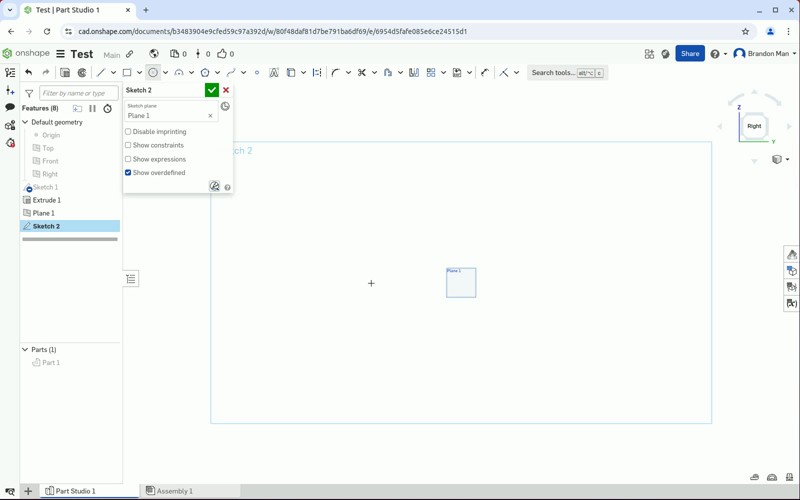
key_up(shift)
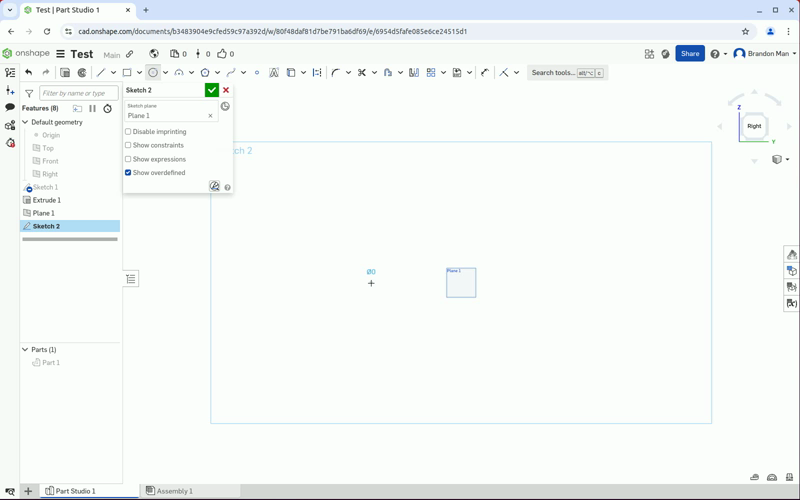
mouse_move(376, 282)
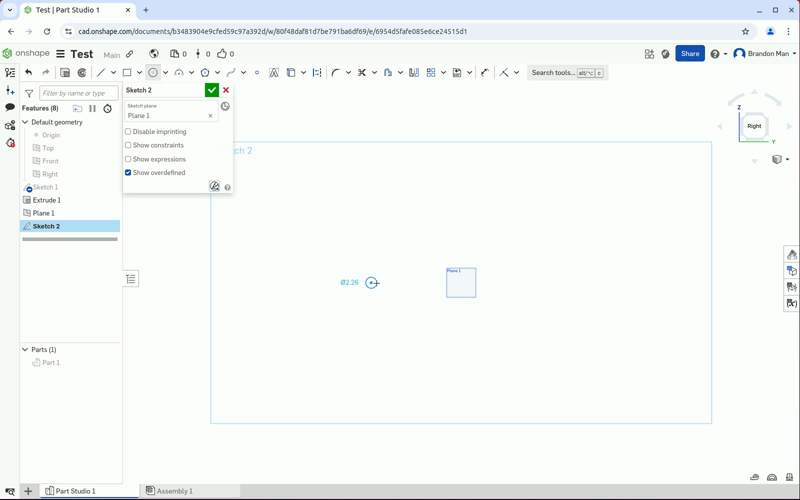
click(376, 282)
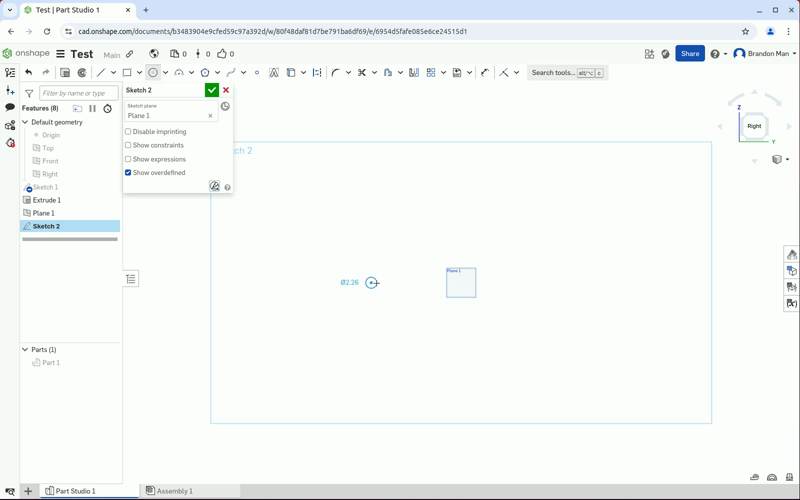
key(esc)
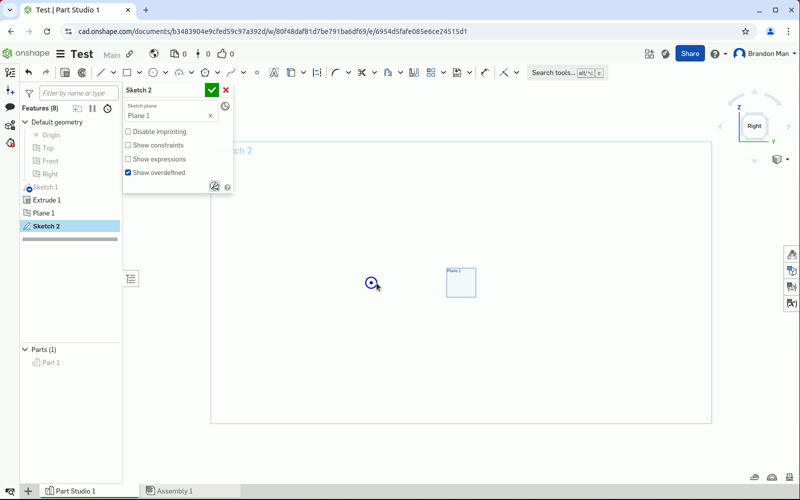
mouse_move(373, 284)
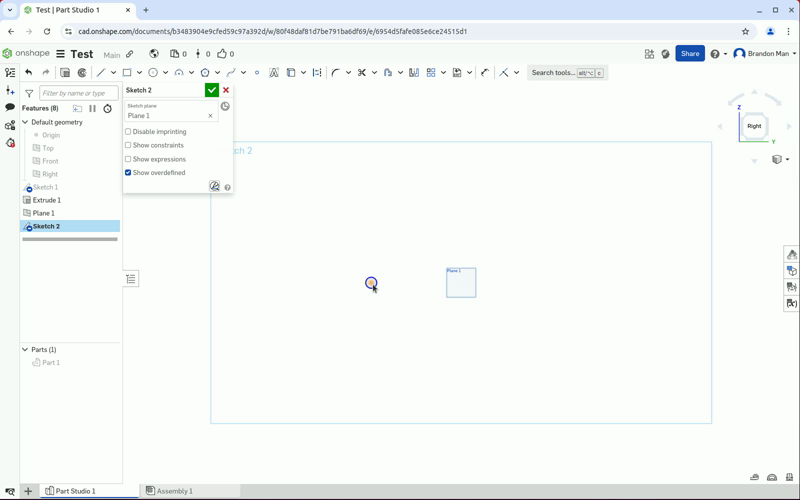
scroll(6)
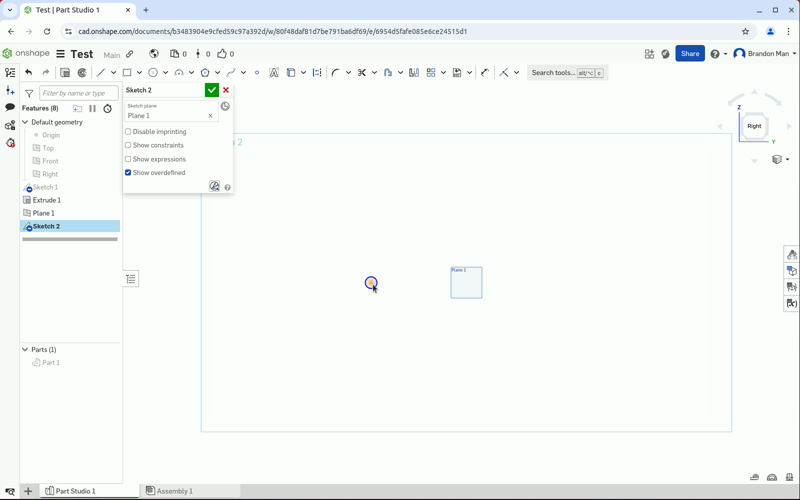
scroll(6)
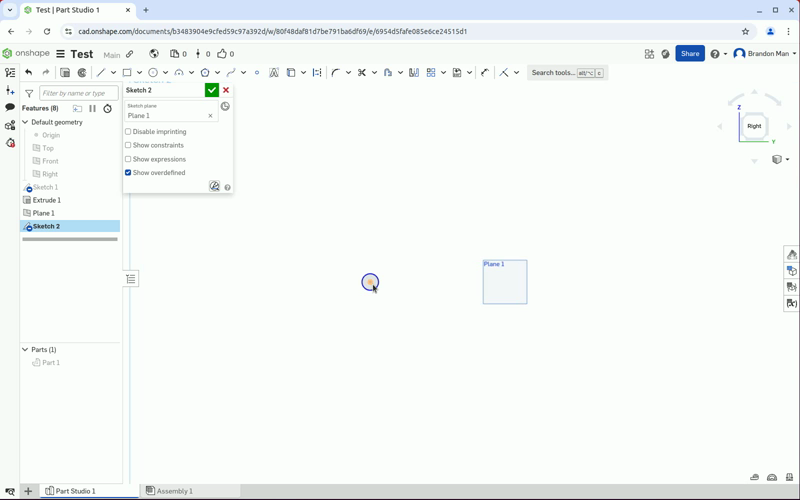
scroll(6)
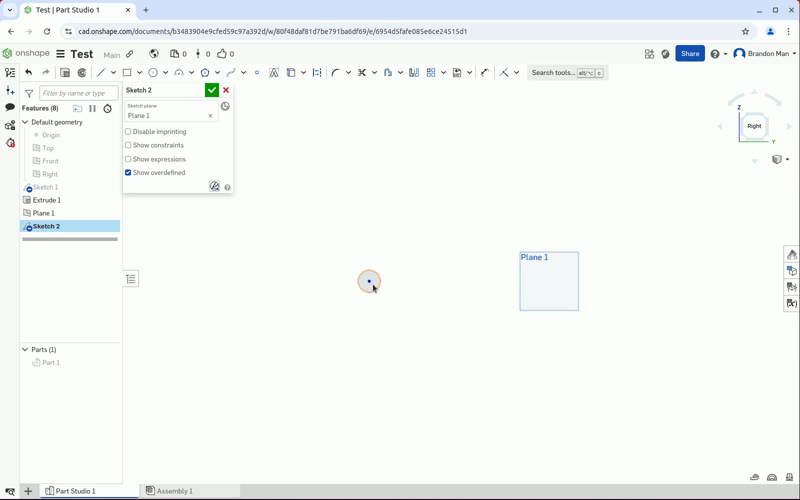
scroll(6)
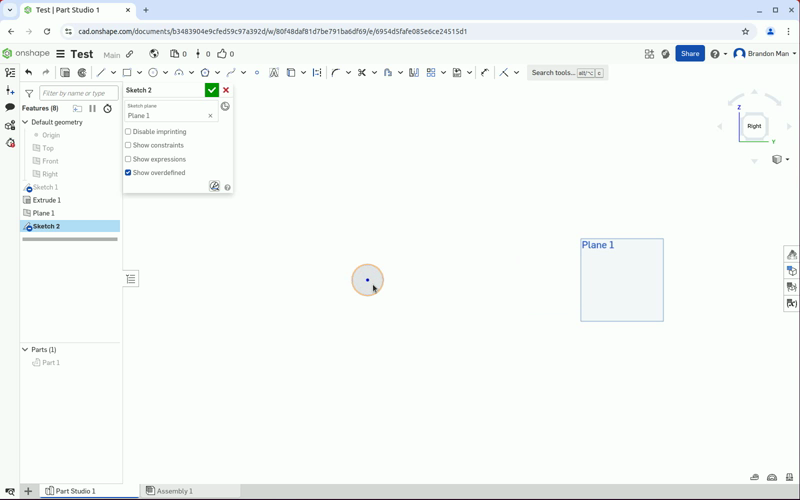
scroll(6)
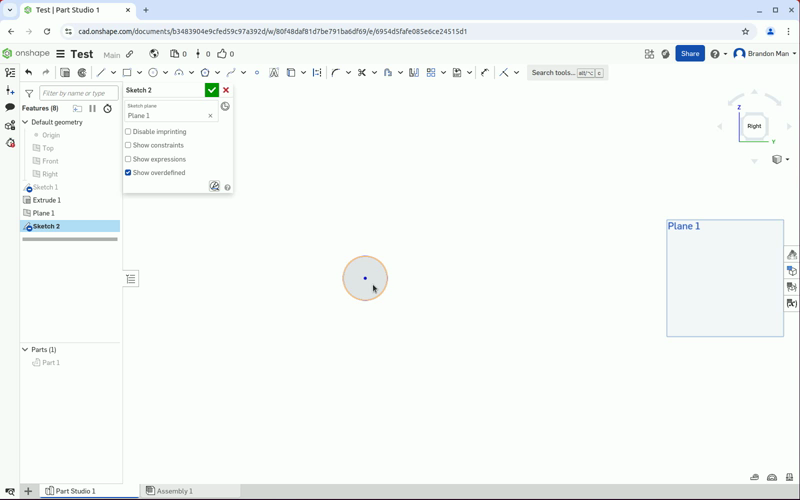
scroll(6)
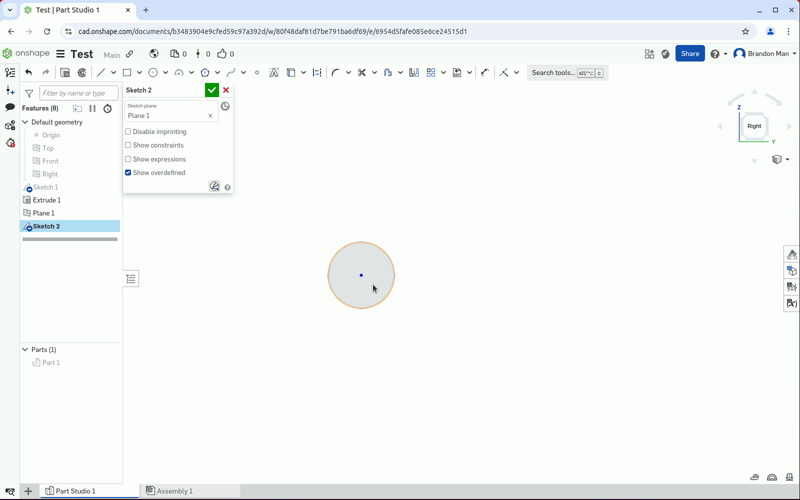
scroll(6)
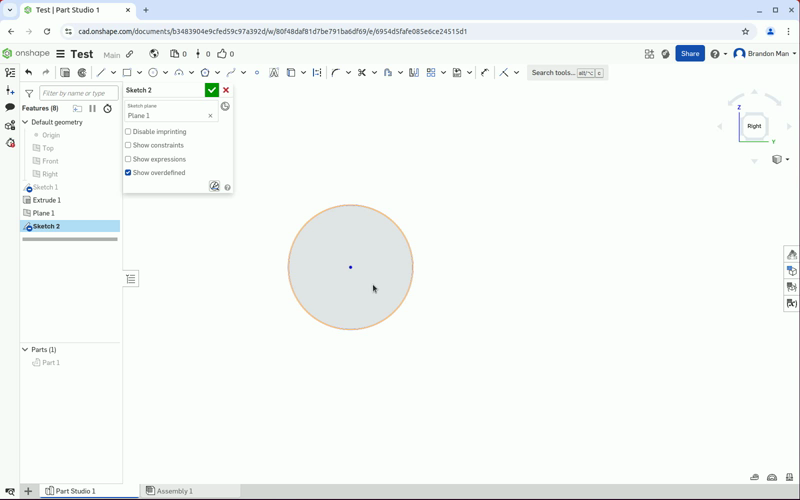
click(373, 284)
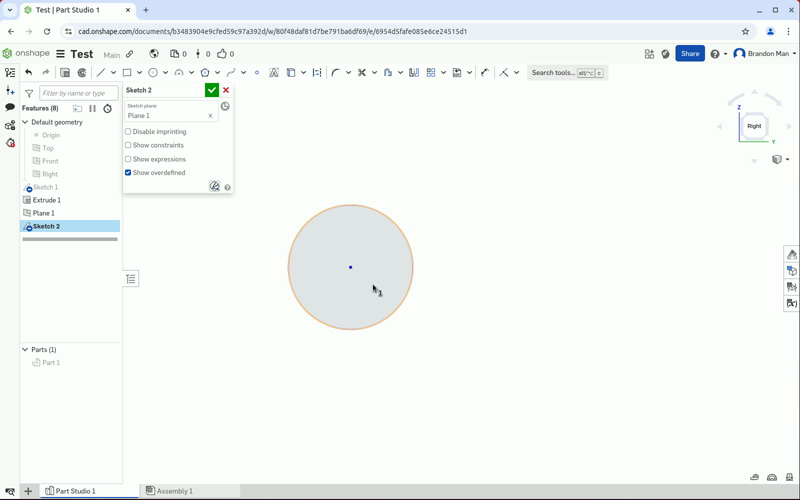
scroll(-6)
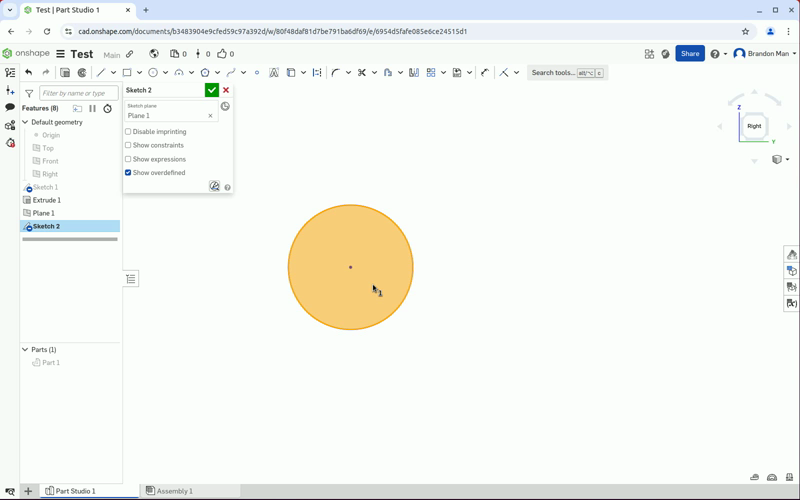
scroll(-6)
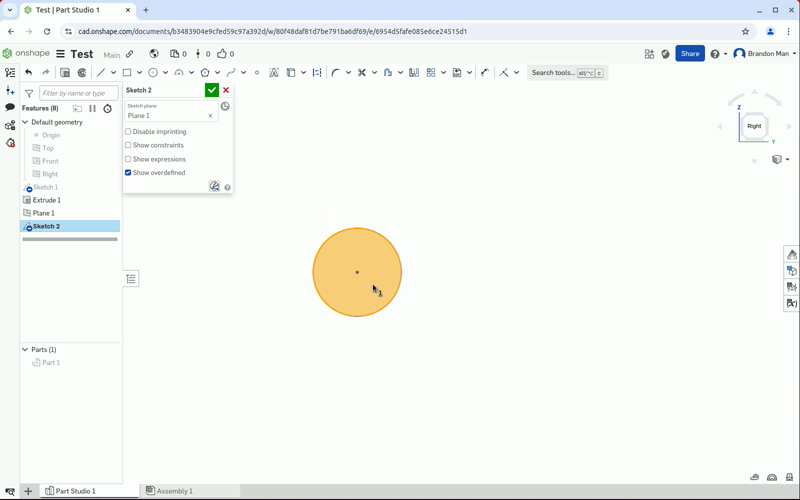
scroll(-6)
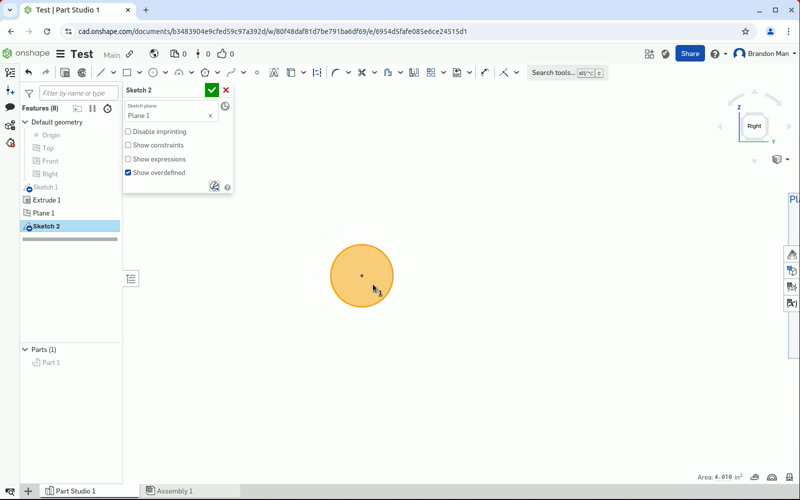
scroll(-6)
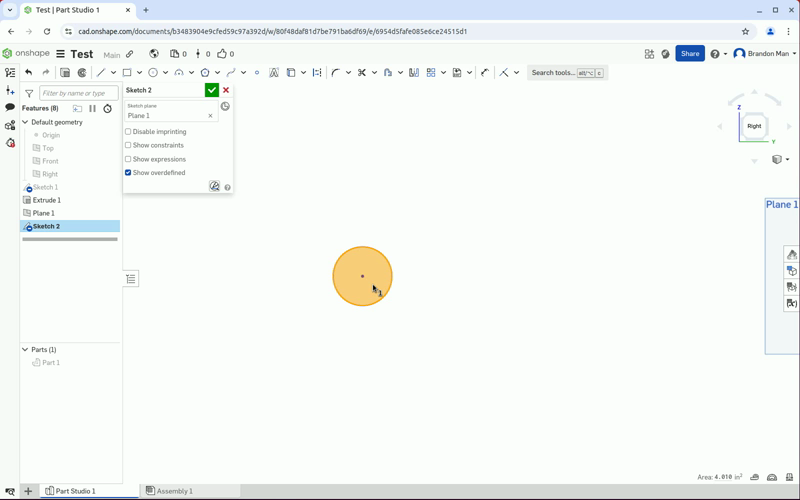
scroll(-6)
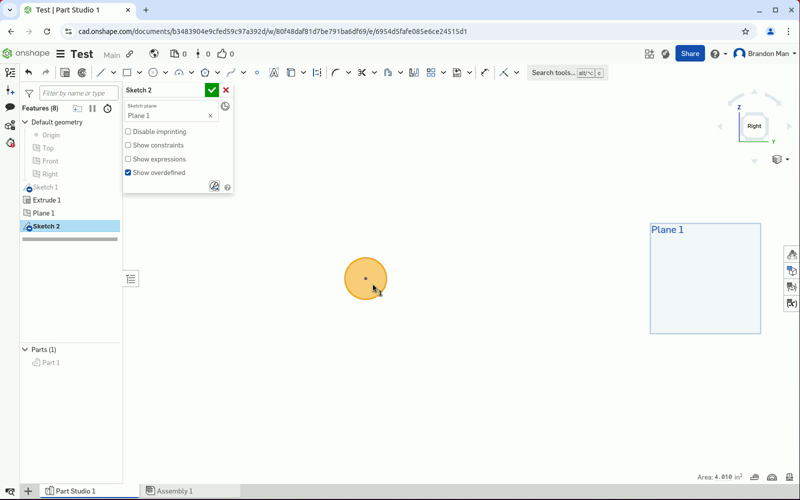
scroll(-6)
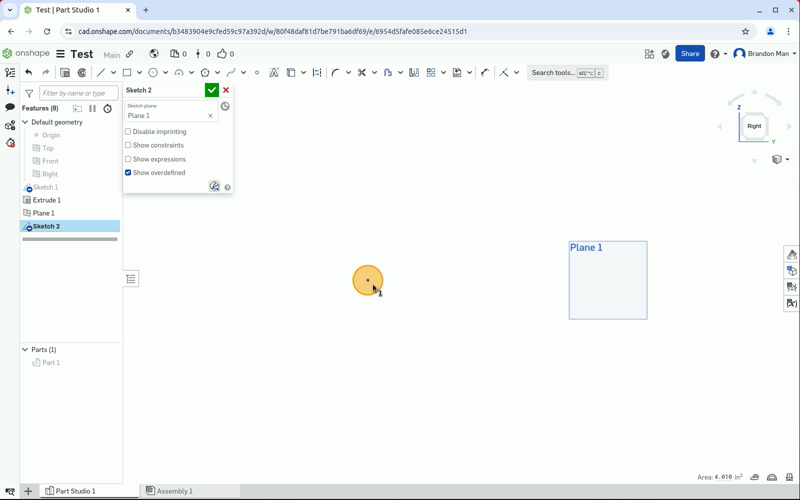
scroll(-6)
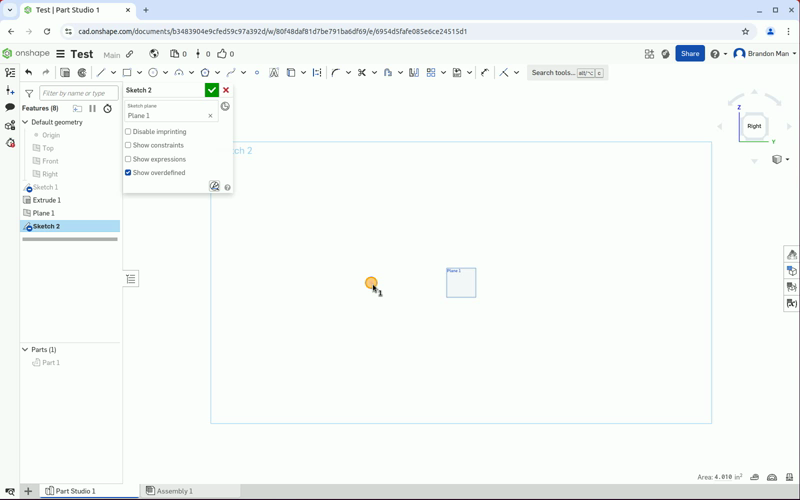
mouse_move(73, 352)
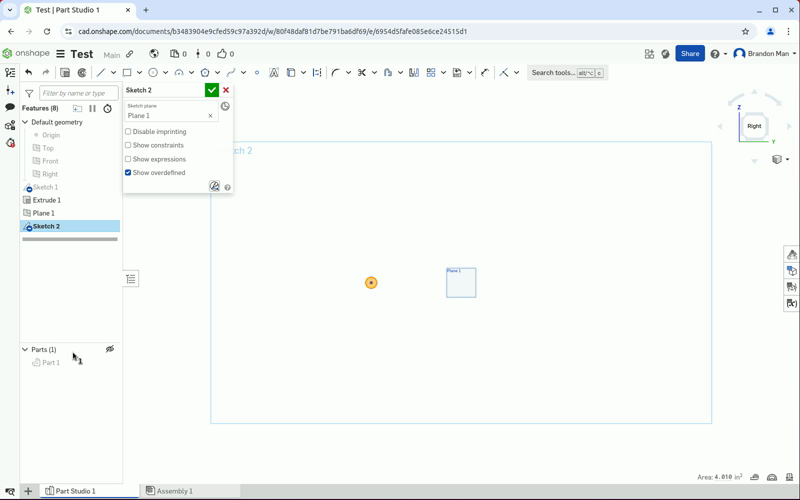
key(shift+y)
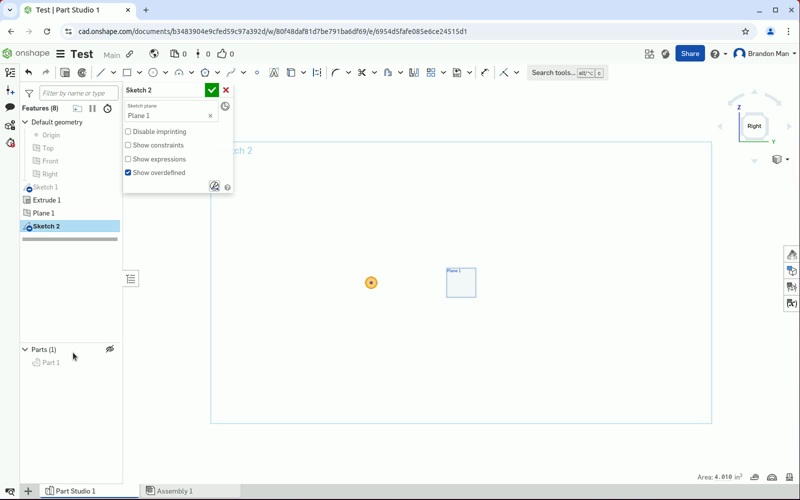
key(shift+e)
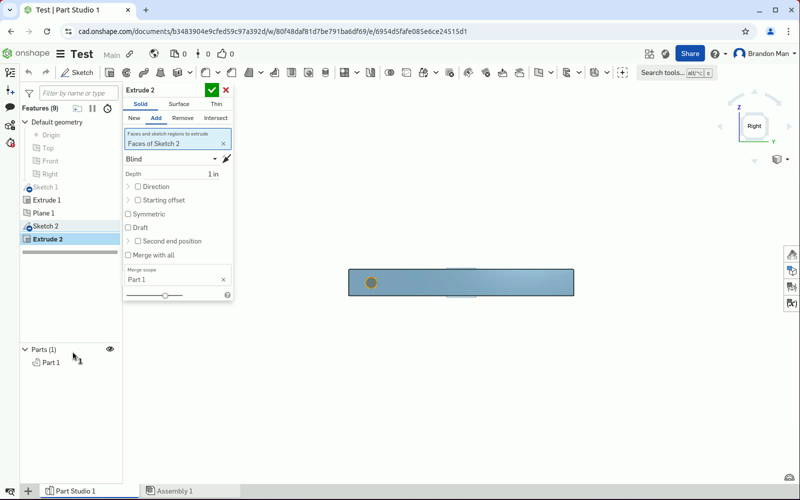
mouse_move(143, 106)
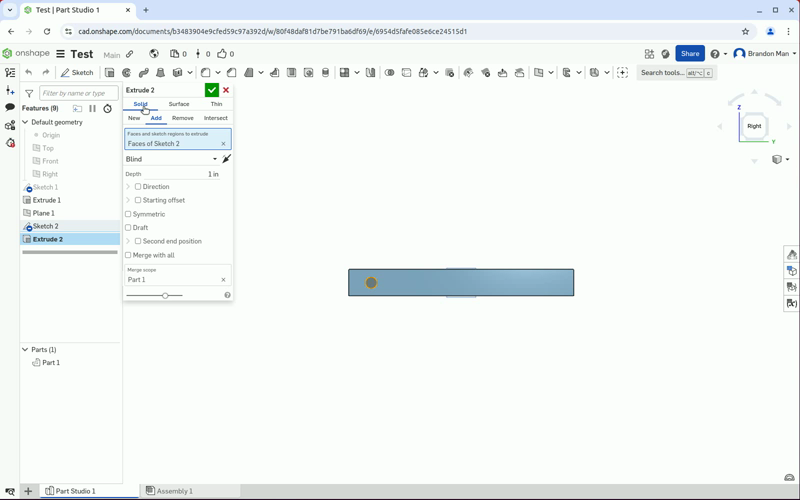
click(143, 106)
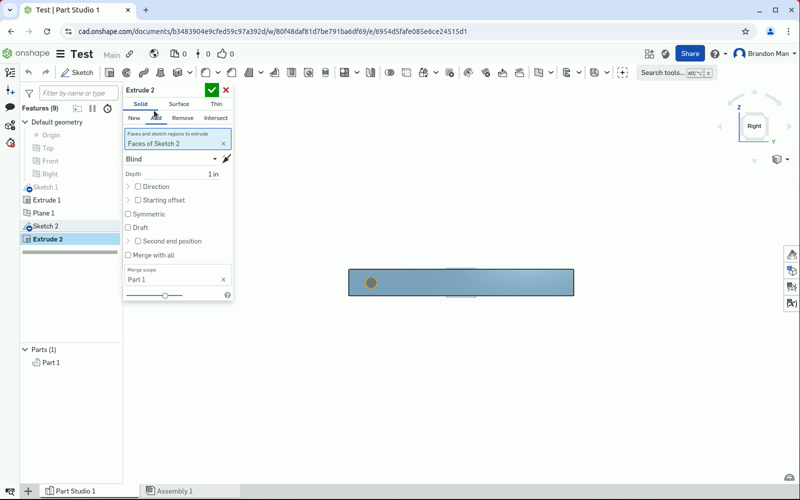
mouse_move(186, 120)
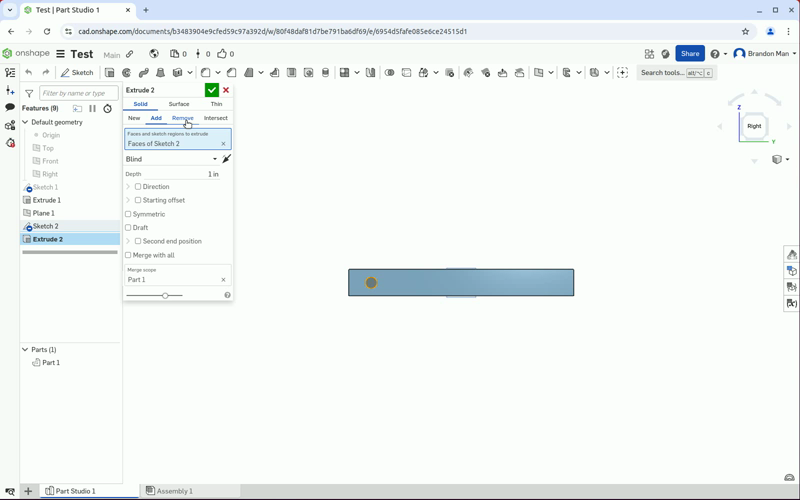
click(186, 120)
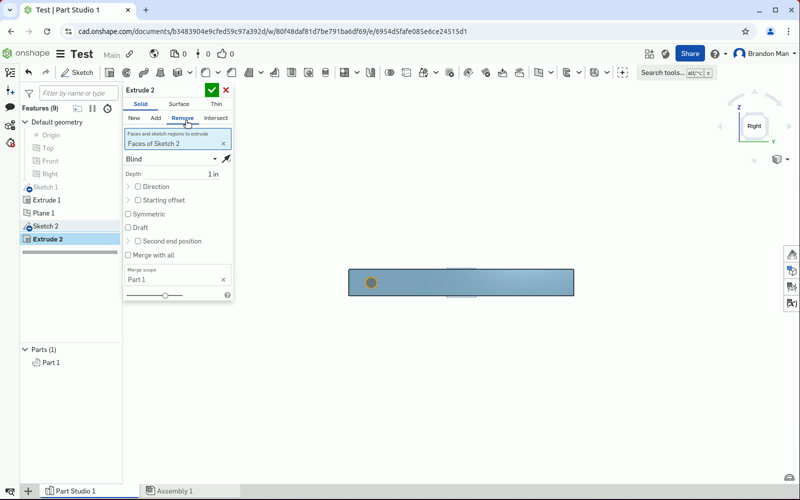
key(tab, 4)
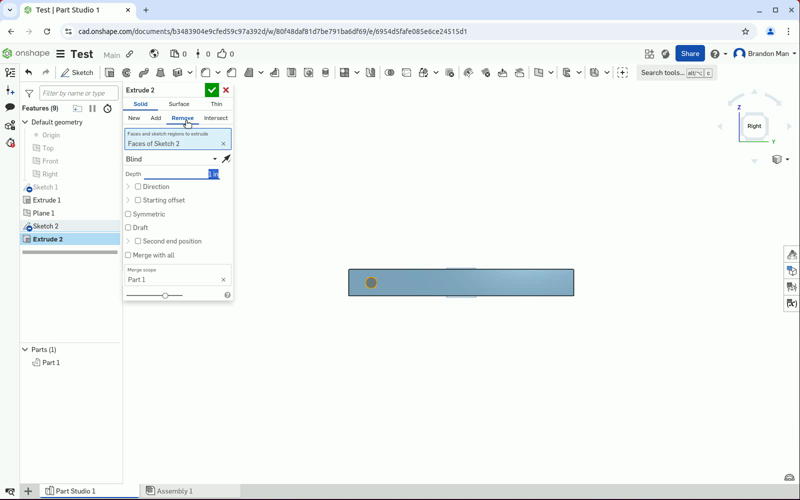
text(5.296)
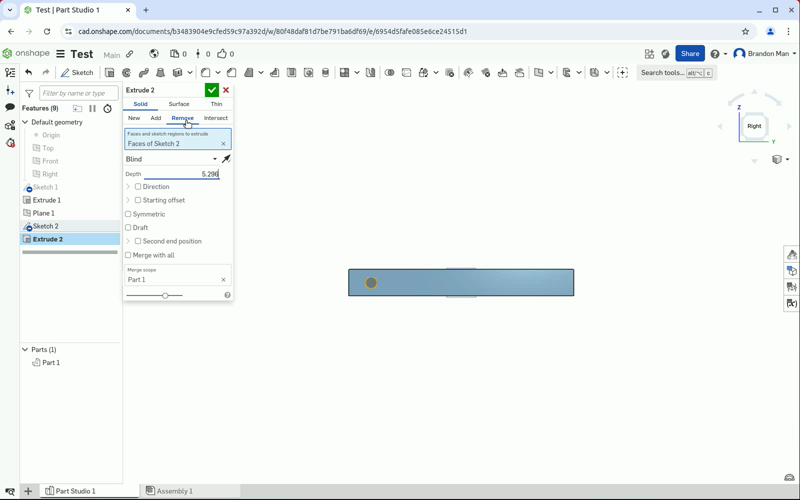
key(tab, 6)
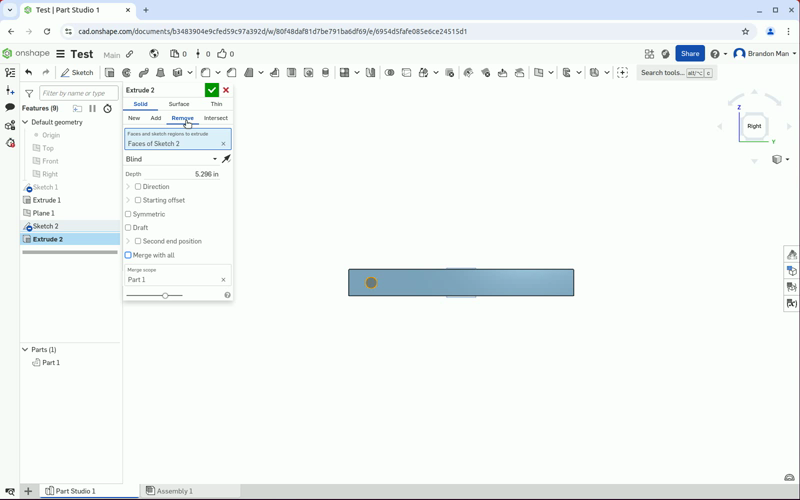
key(space)
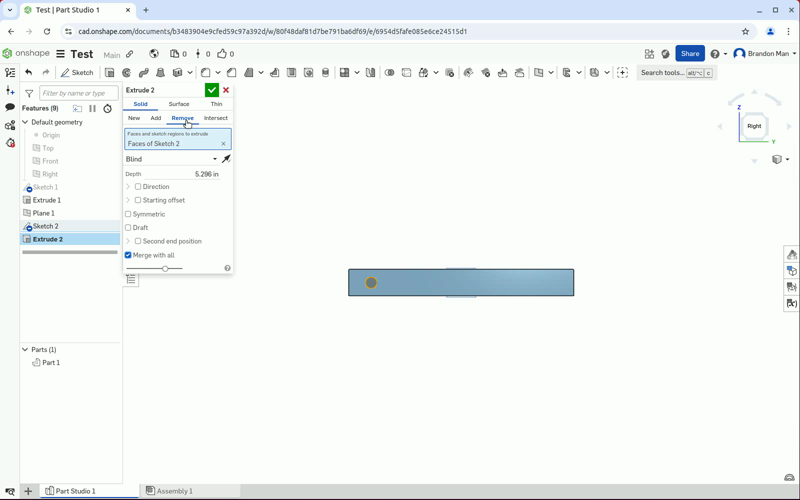
key(enter)
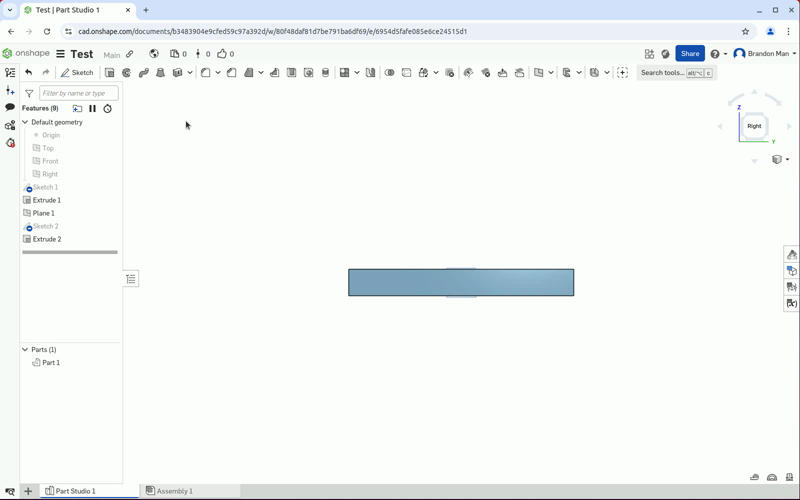
key(shift+h)
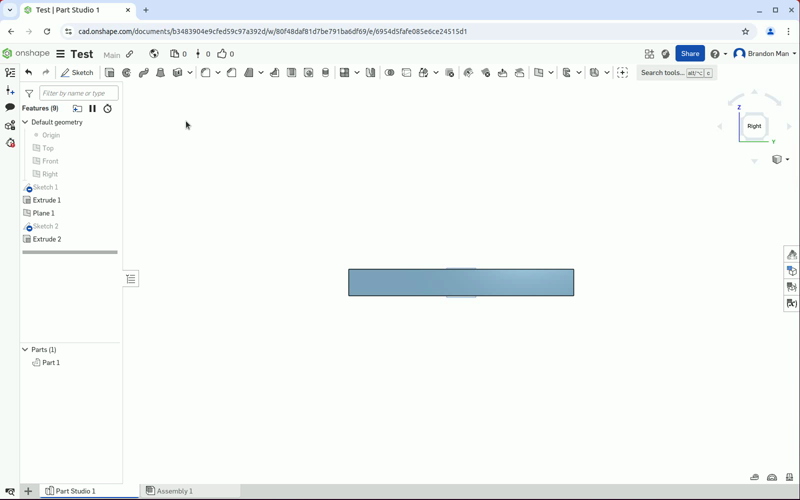
key(shift+h)
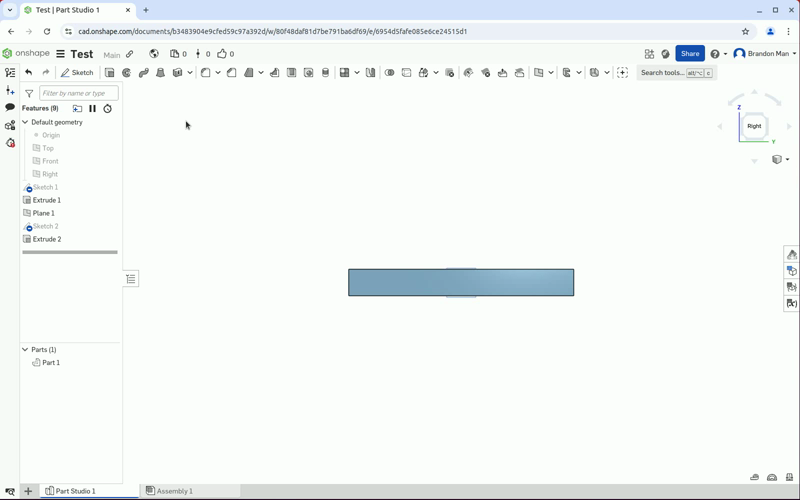
mouse_move(73, 189)
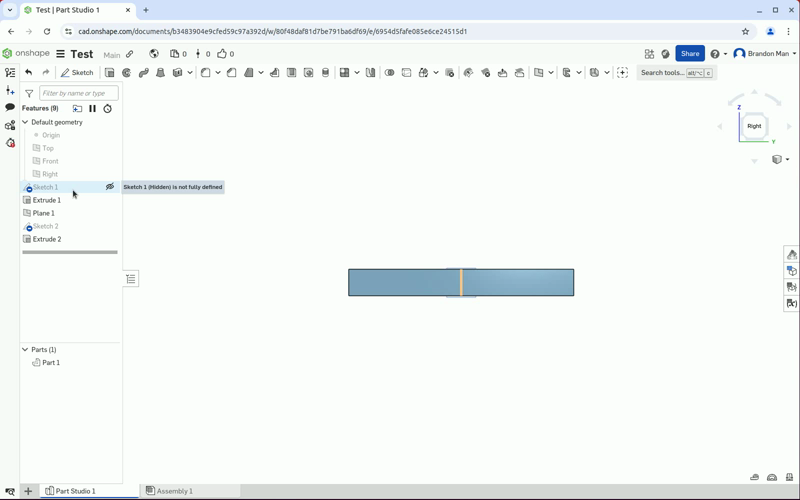
click(73, 189)
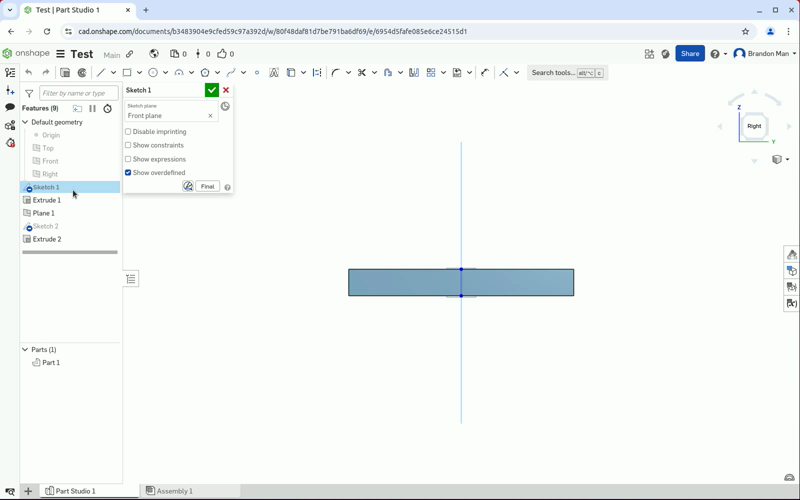
mouse_move(229, 92)
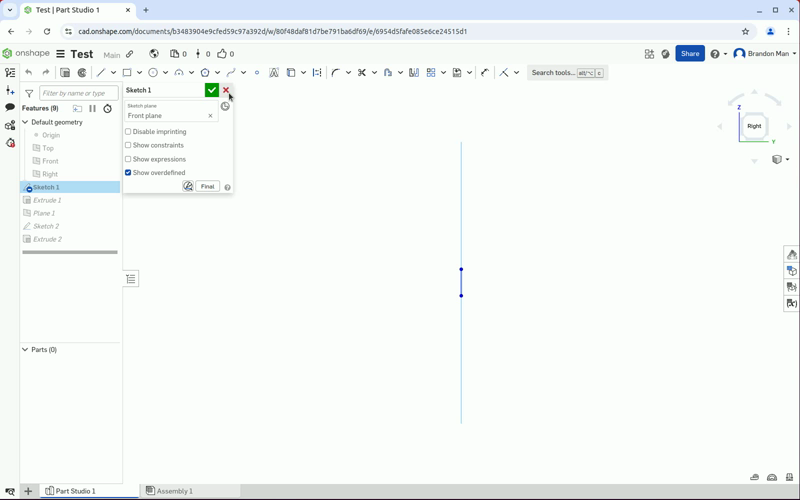
click(229, 92)
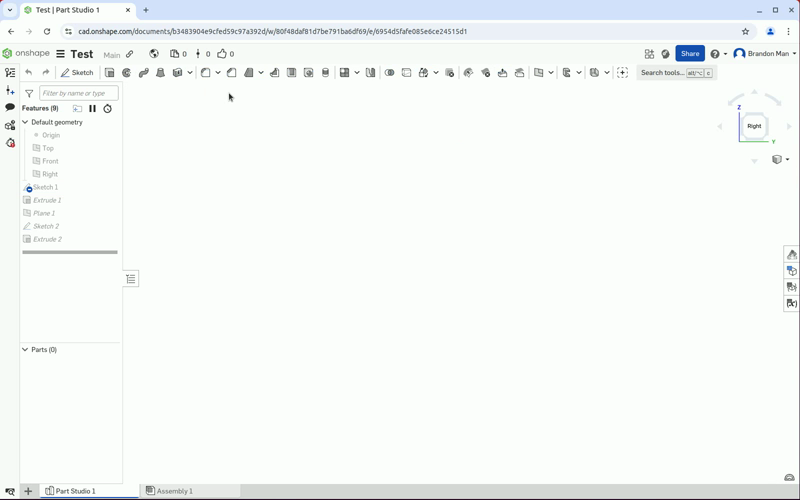
key(shift+s)
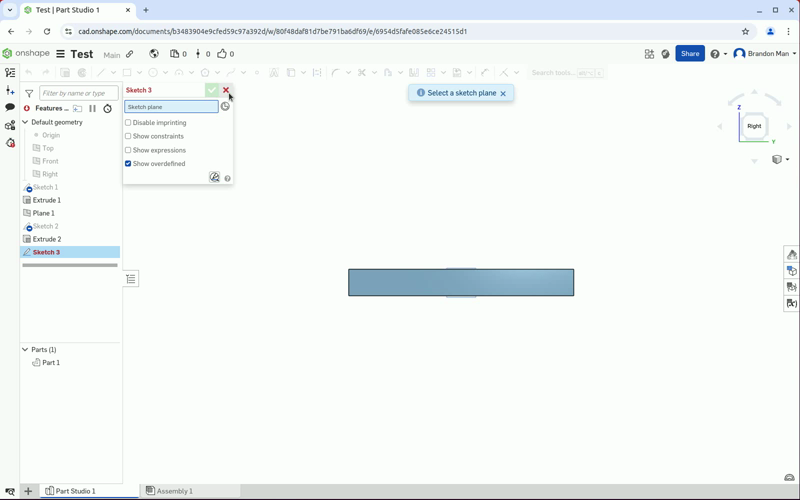
mouse_move(73, 215)
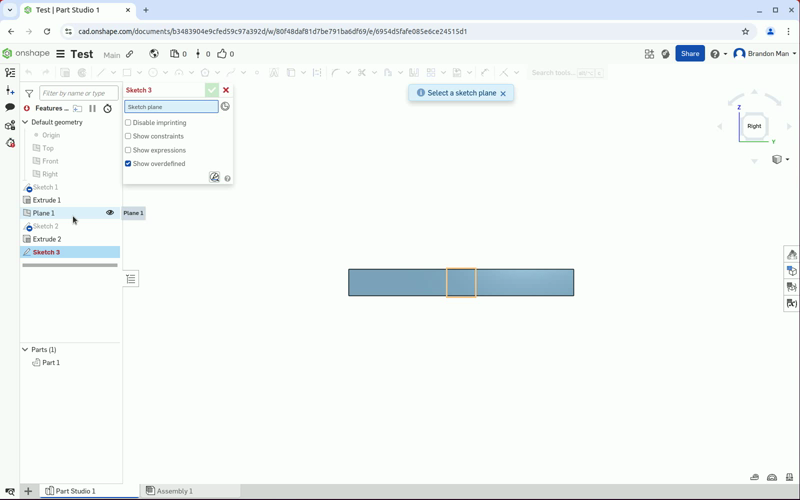
click(73, 215)
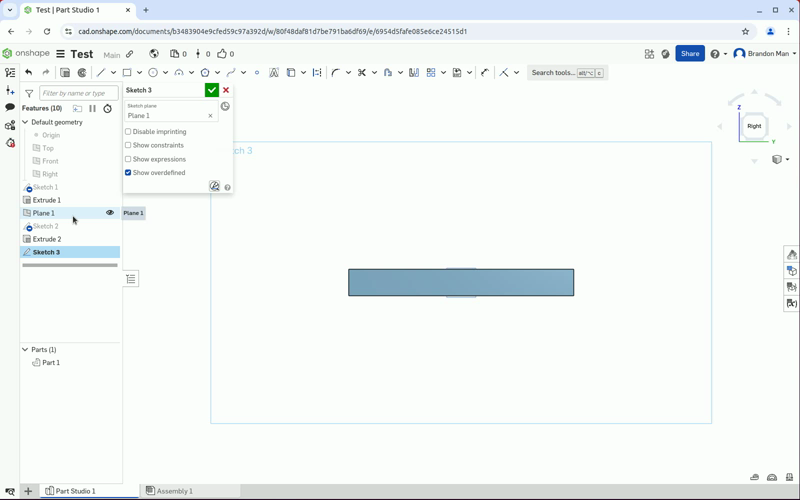
mouse_move(73, 352)
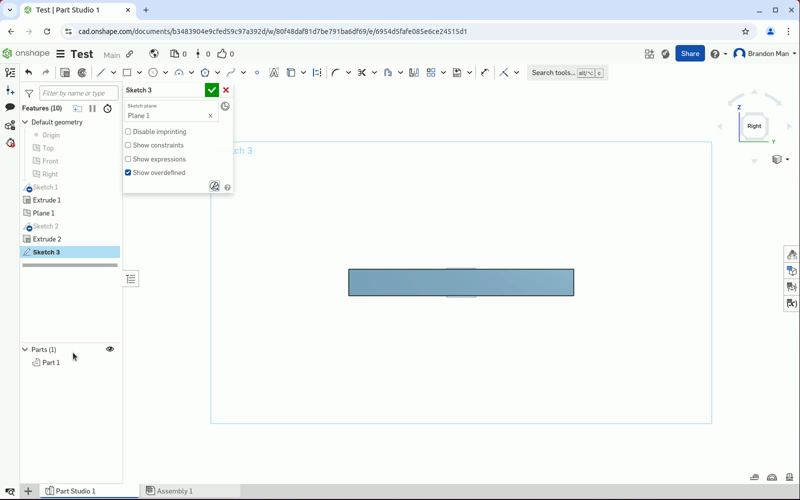
key(y)
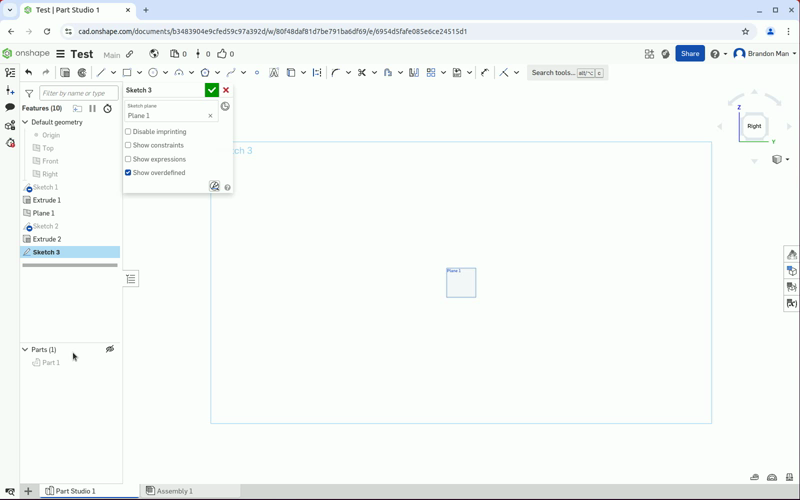
key(c)
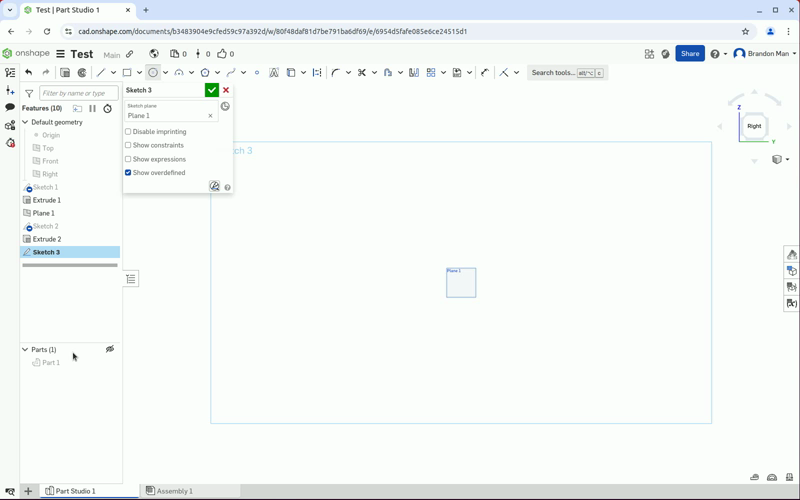
key_down(shift)
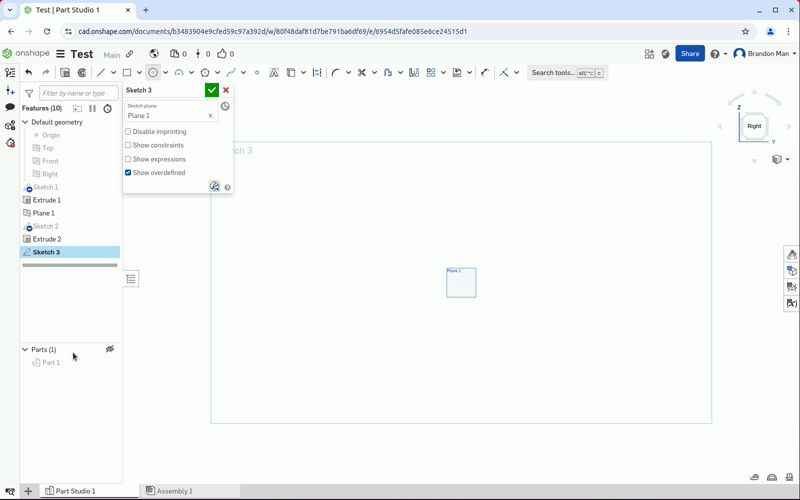
mouse_move(551, 282)
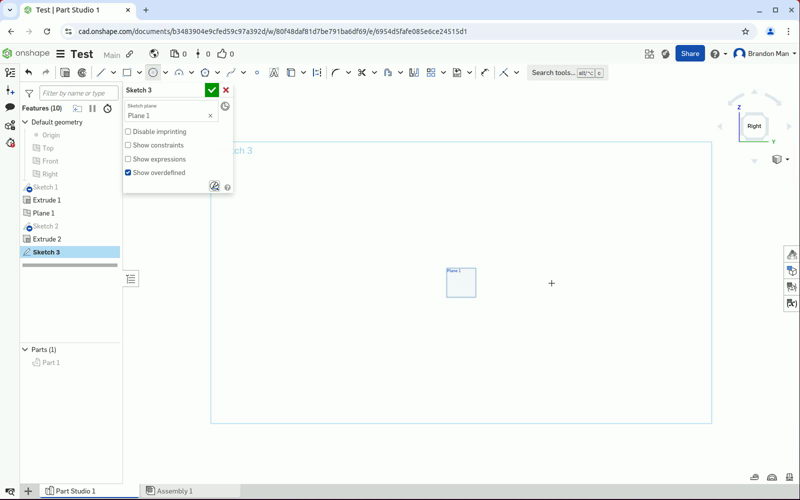
click(551, 282)
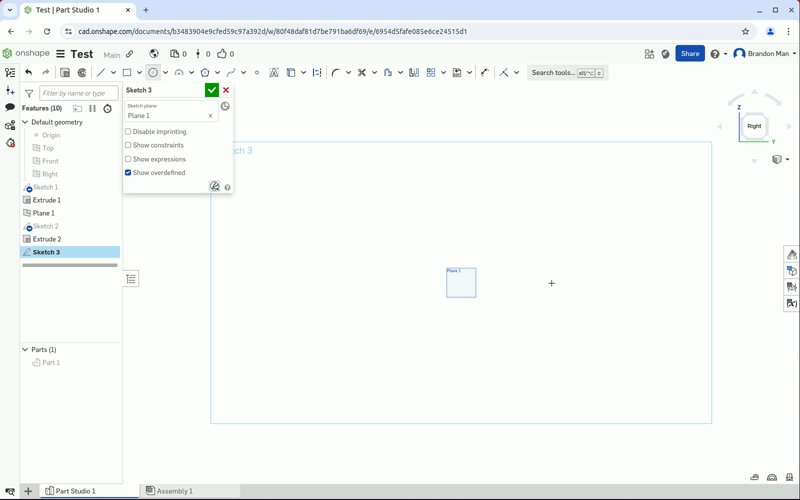
key_up(shift)
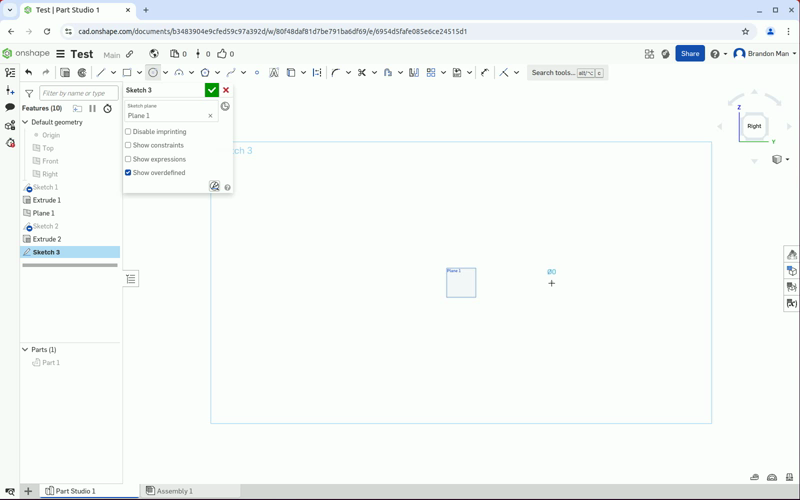
mouse_move(557, 282)
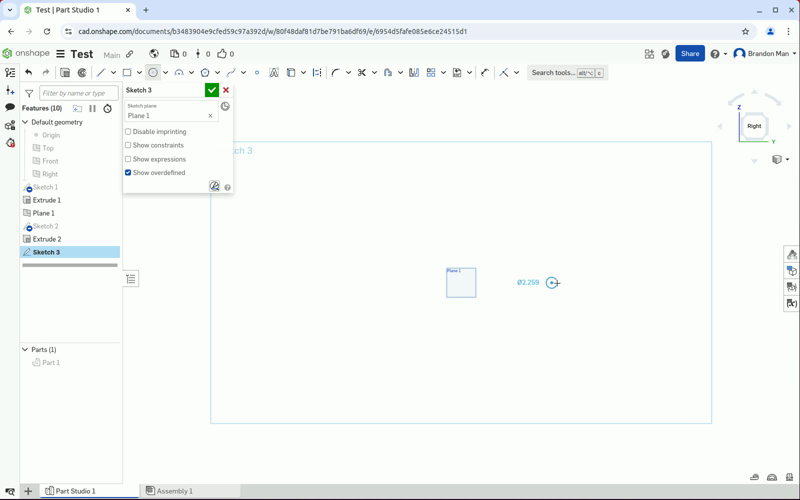
click(557, 282)
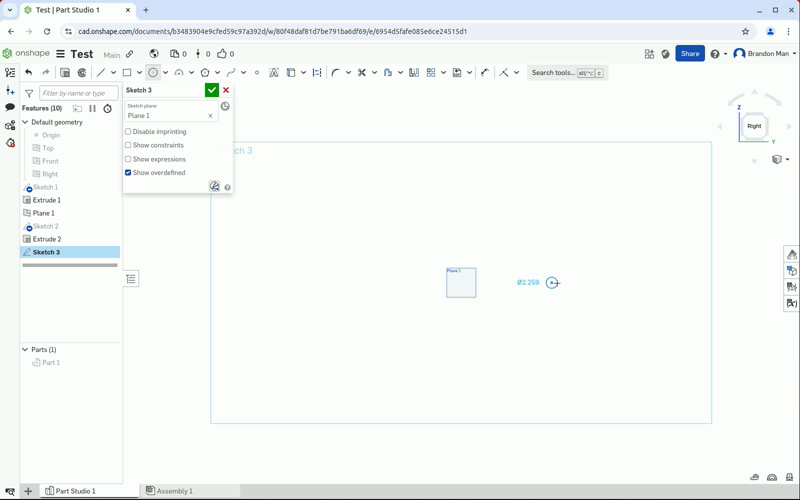
key(esc)
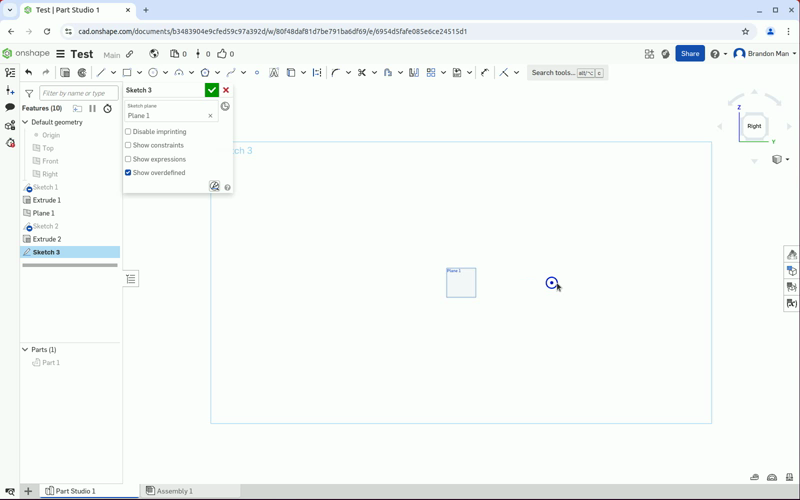
mouse_move(551, 287)
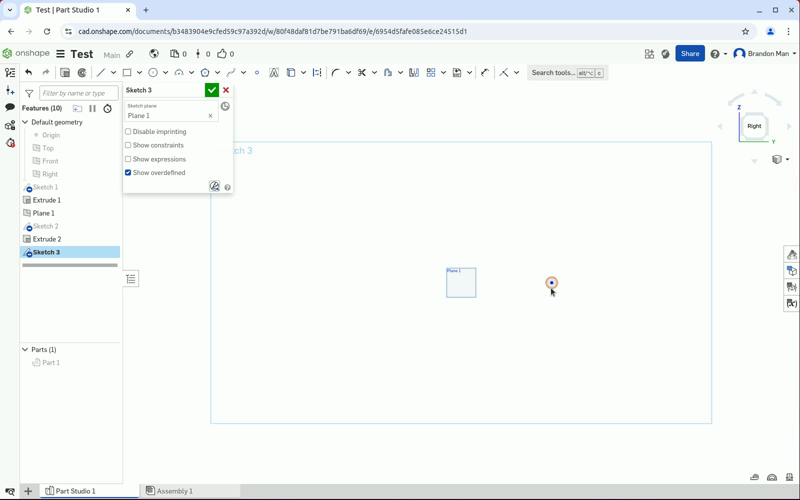
scroll(6)
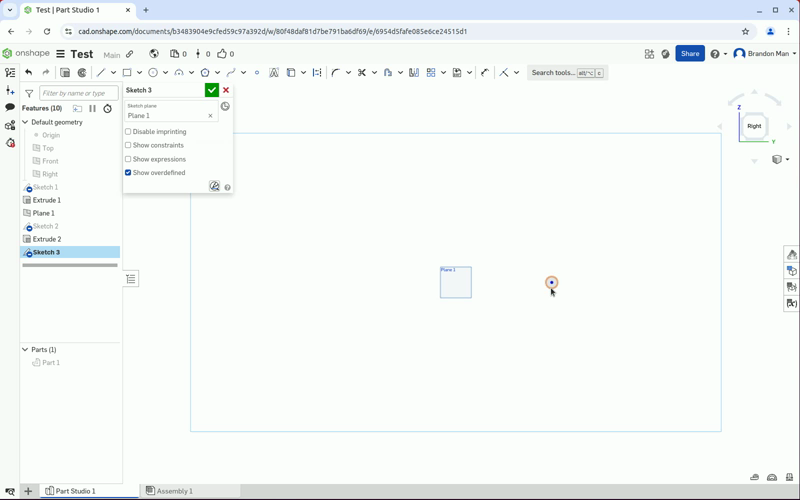
scroll(6)
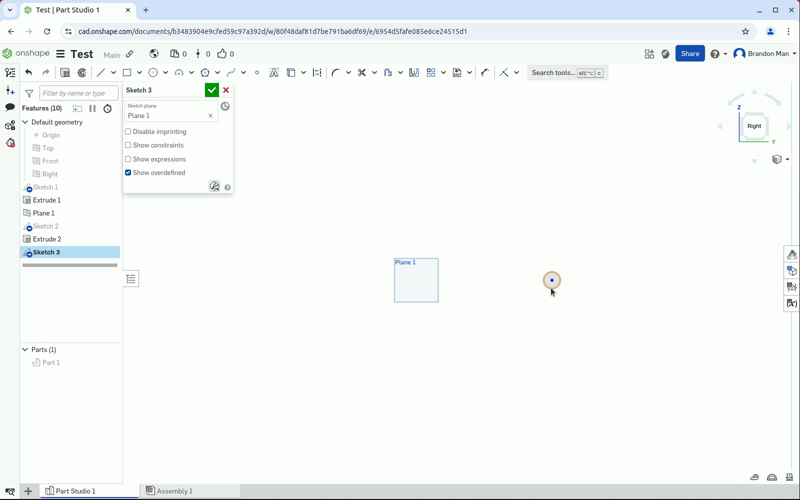
scroll(6)
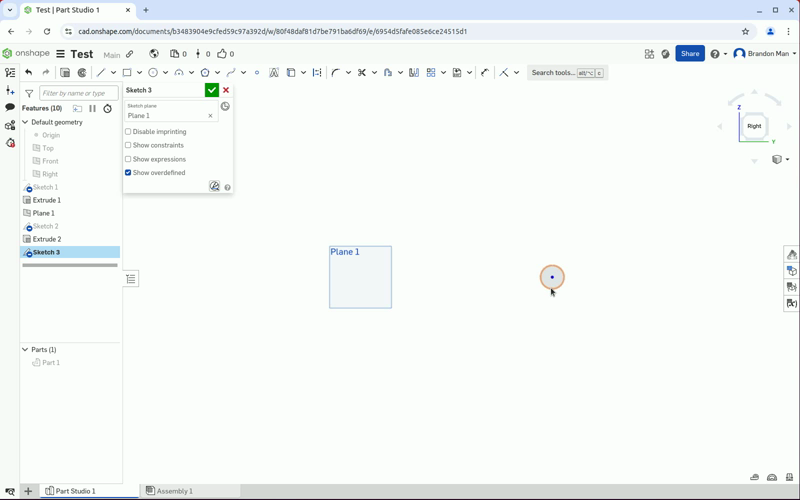
scroll(6)
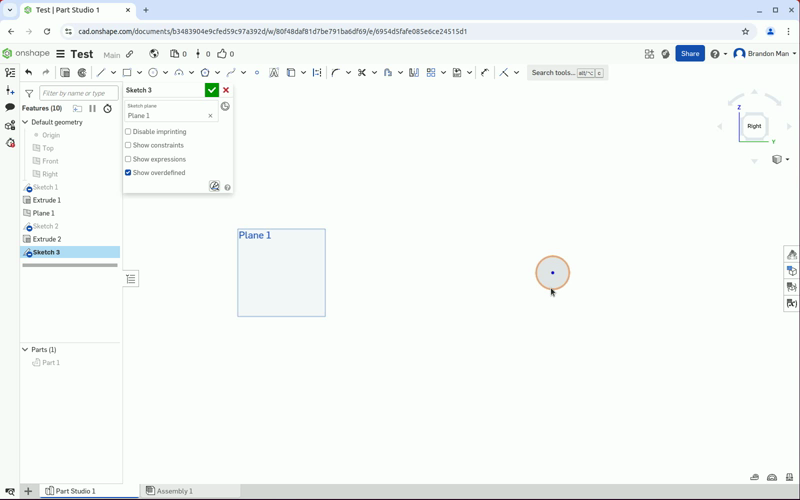
scroll(6)
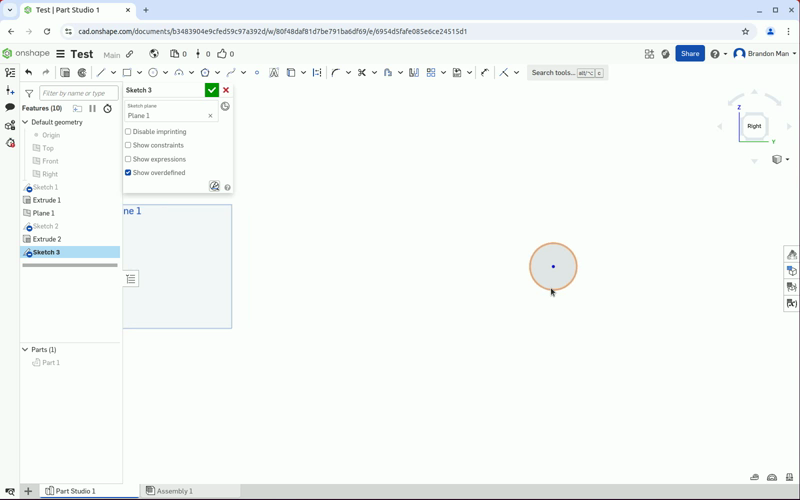
scroll(6)
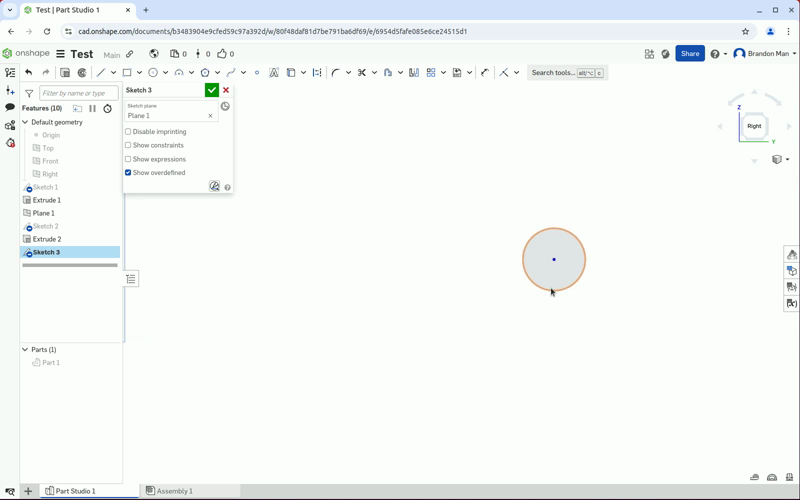
scroll(6)
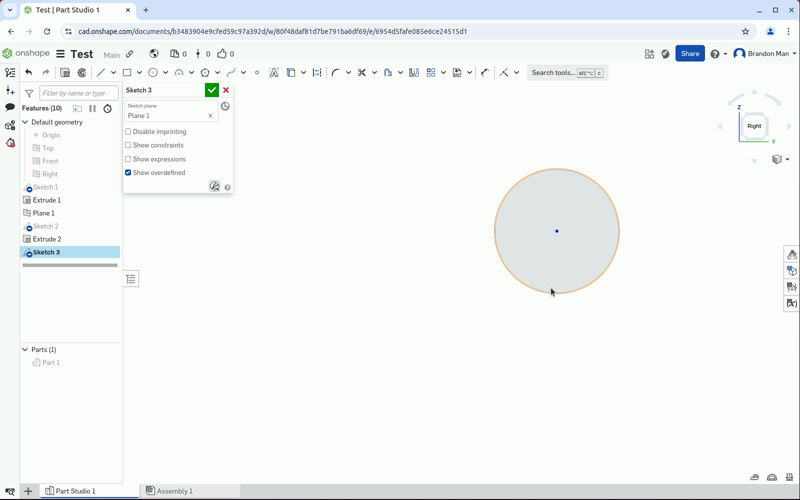
click(551, 287)
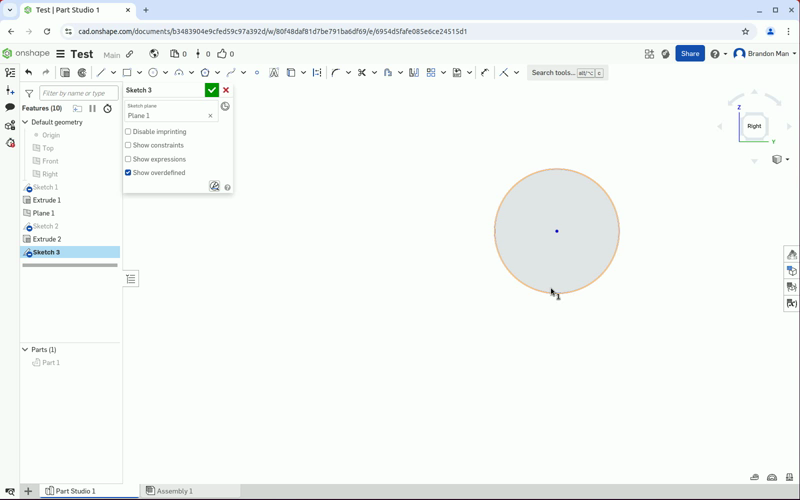
scroll(-6)
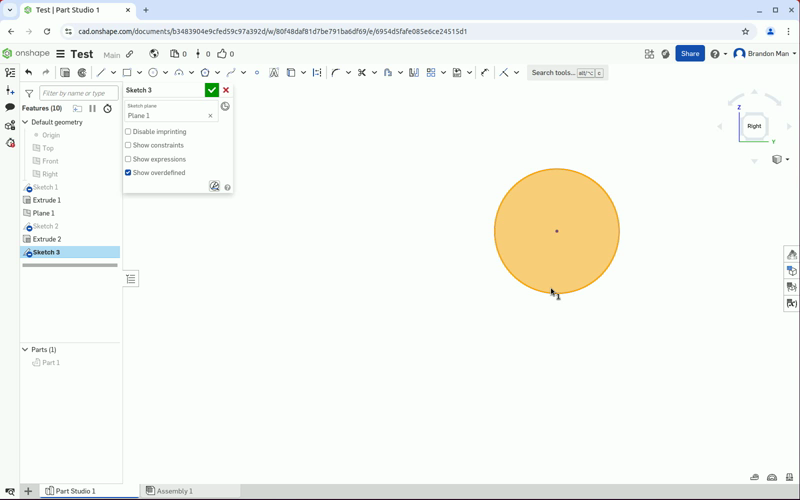
scroll(-6)
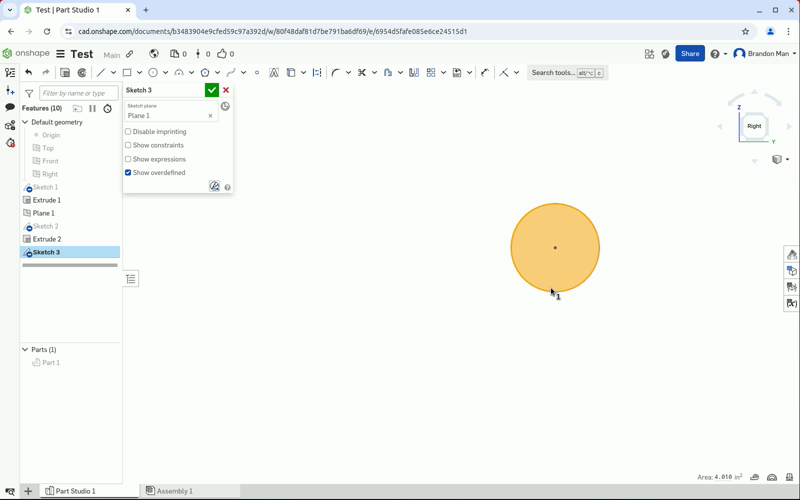
scroll(-6)
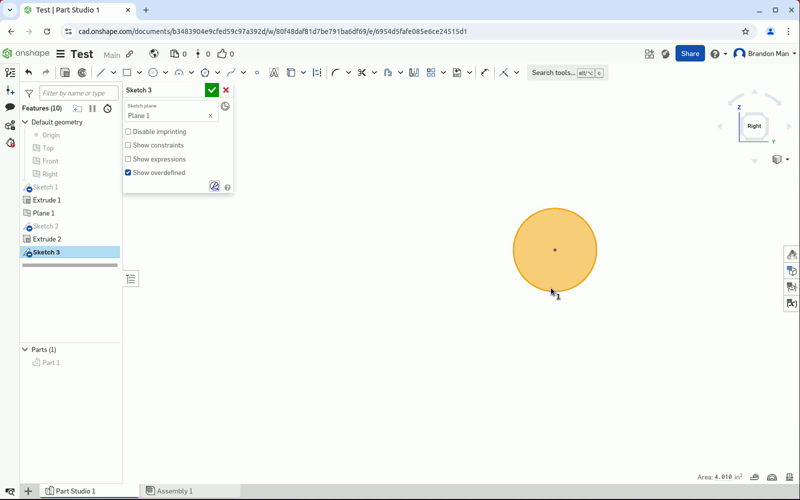
scroll(-6)
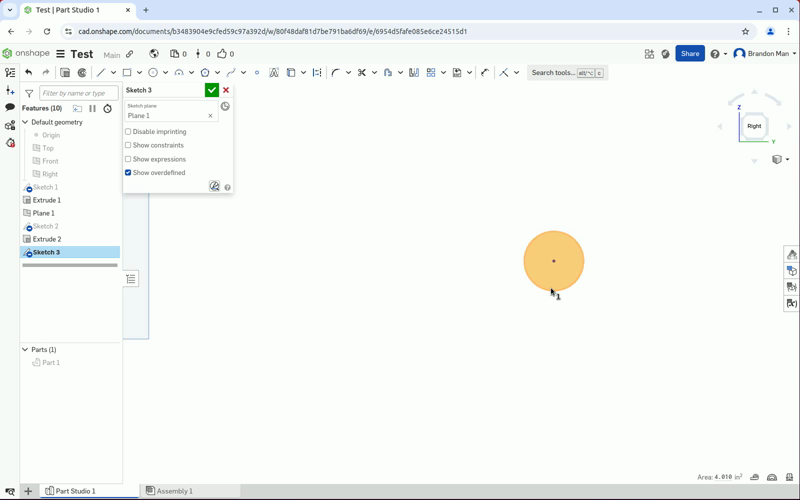
scroll(-6)
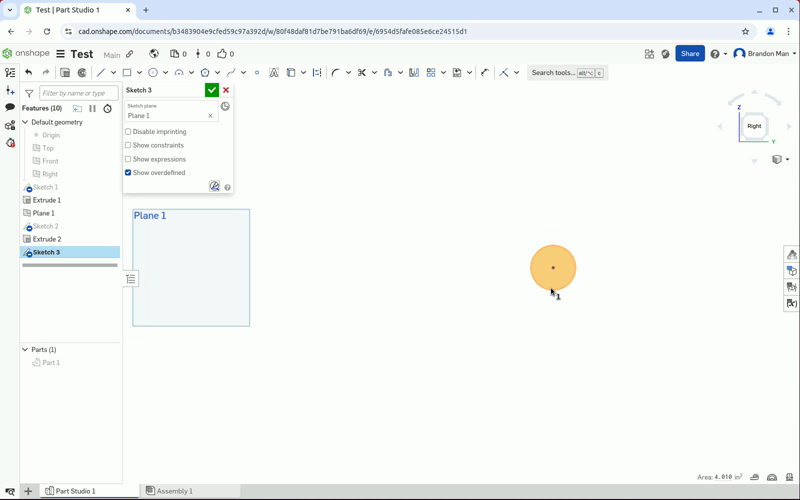
scroll(-6)
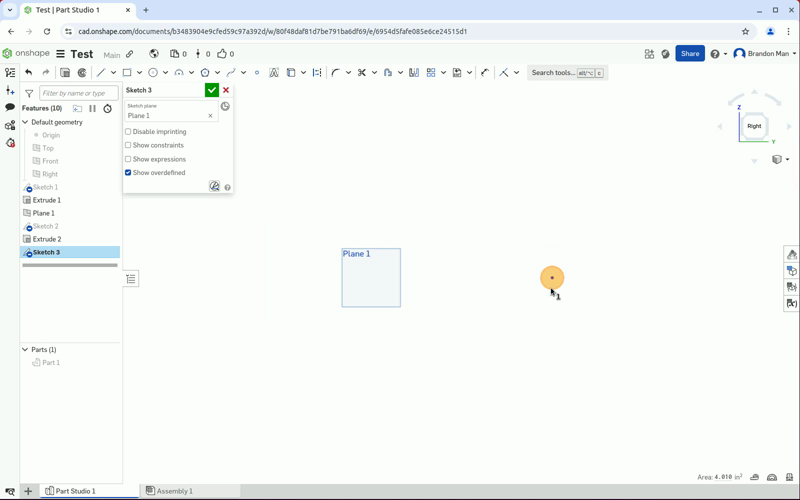
scroll(-6)
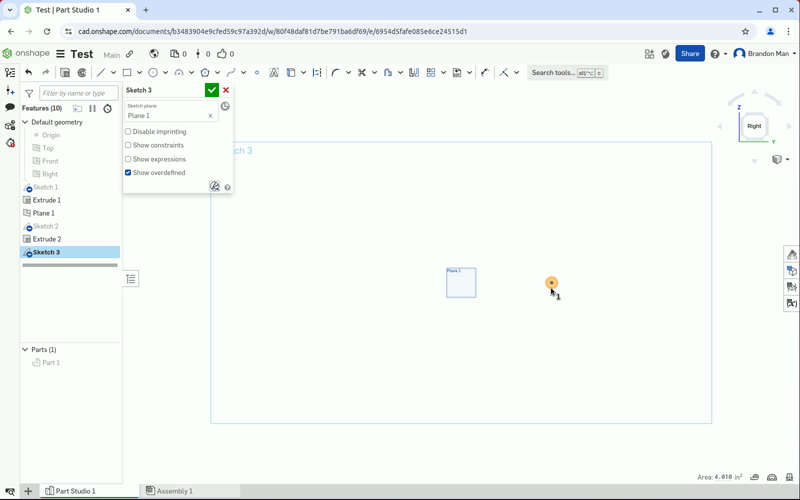
mouse_move(73, 352)
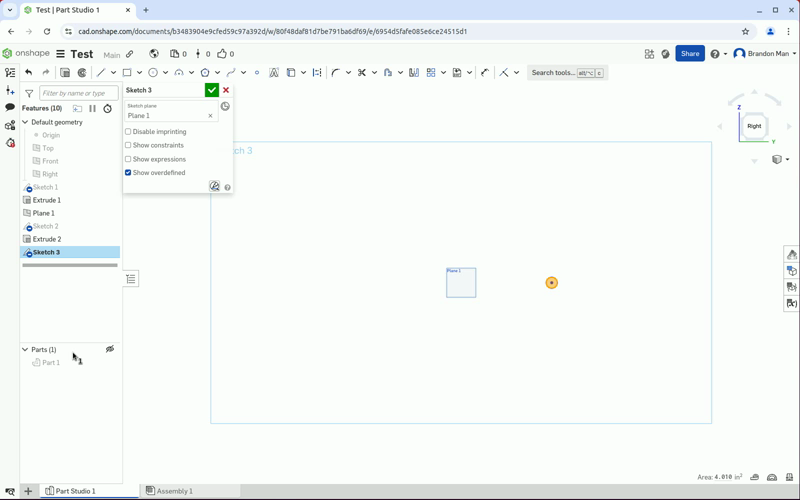
key(shift+y)
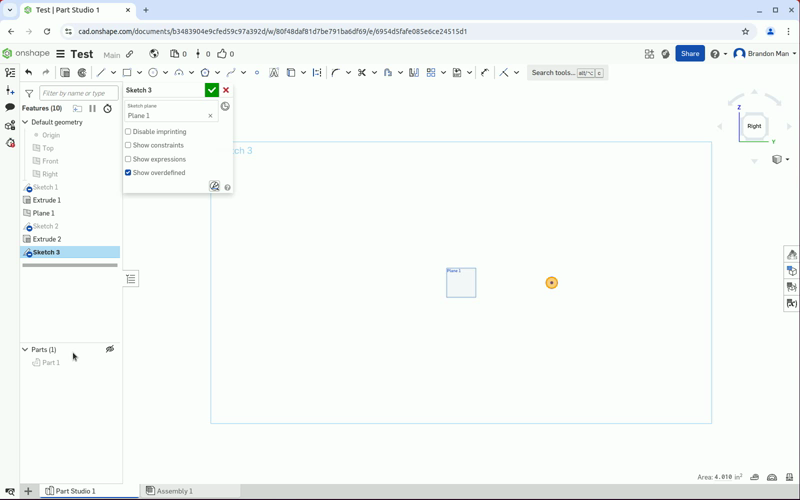
key(shift+e)
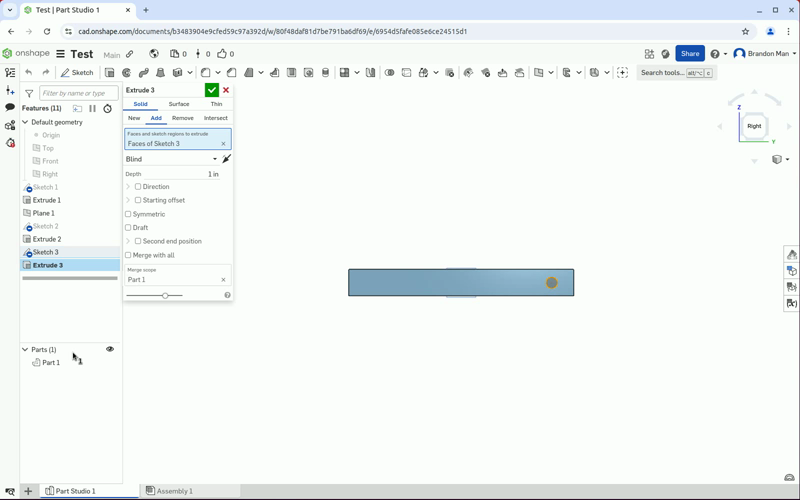
mouse_move(143, 106)
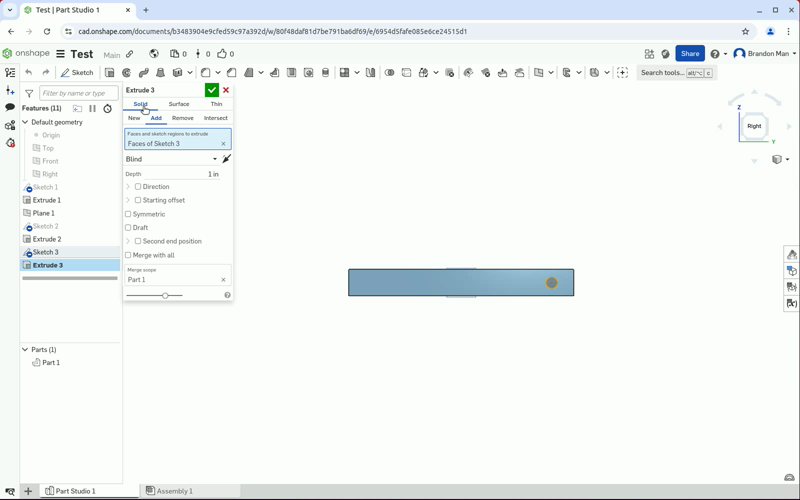
click(143, 106)
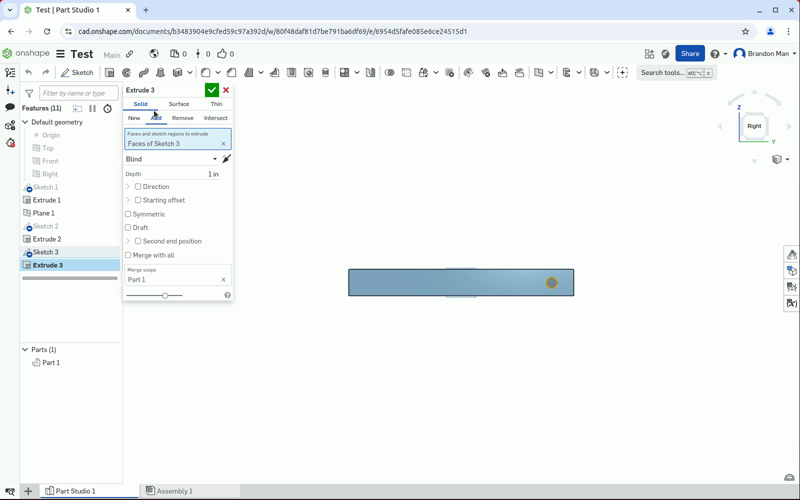
mouse_move(186, 120)
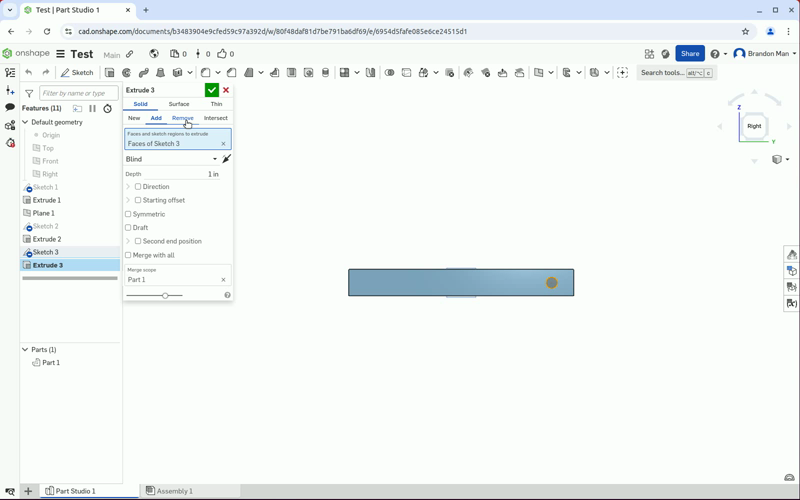
click(186, 120)
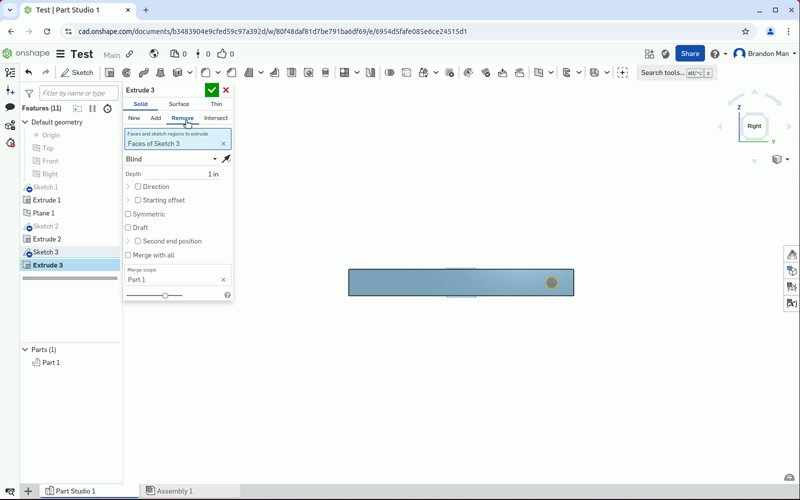
key(tab, 4)
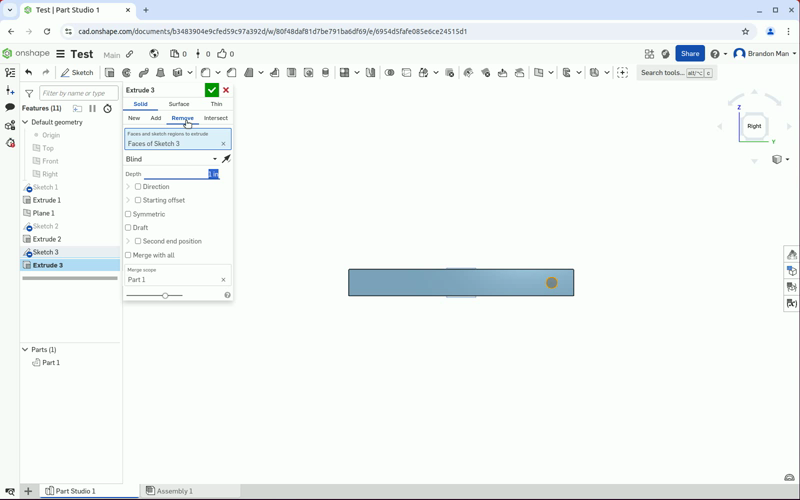
text(5.296)
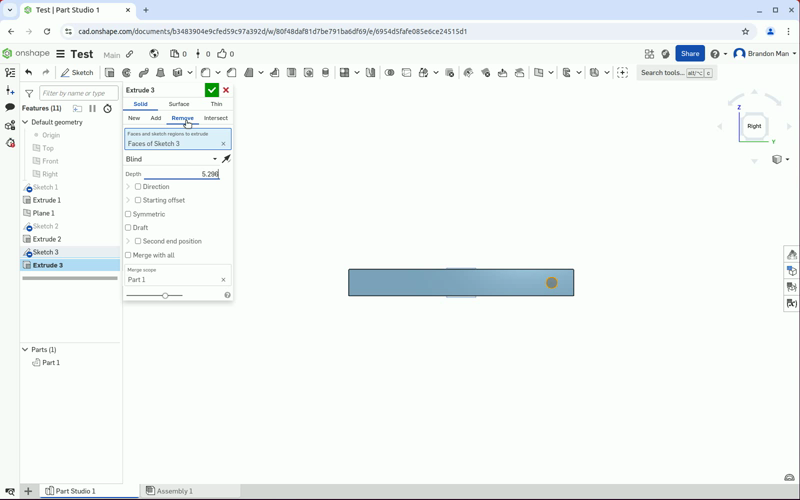
key(tab, 6)
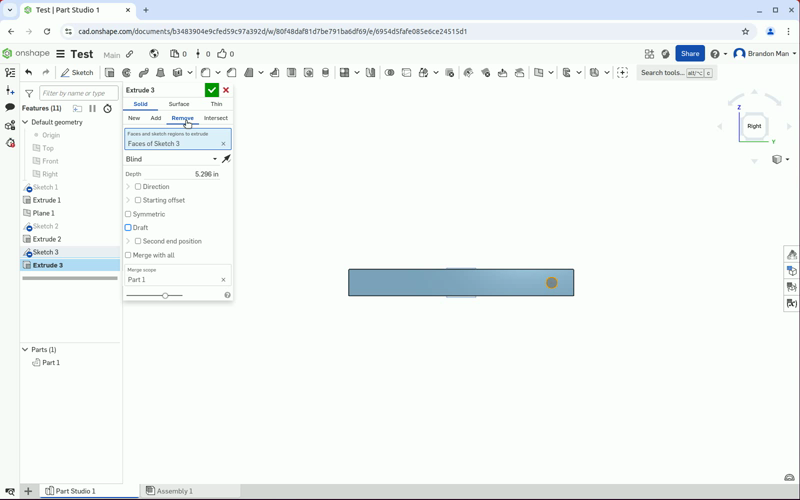
key(space)
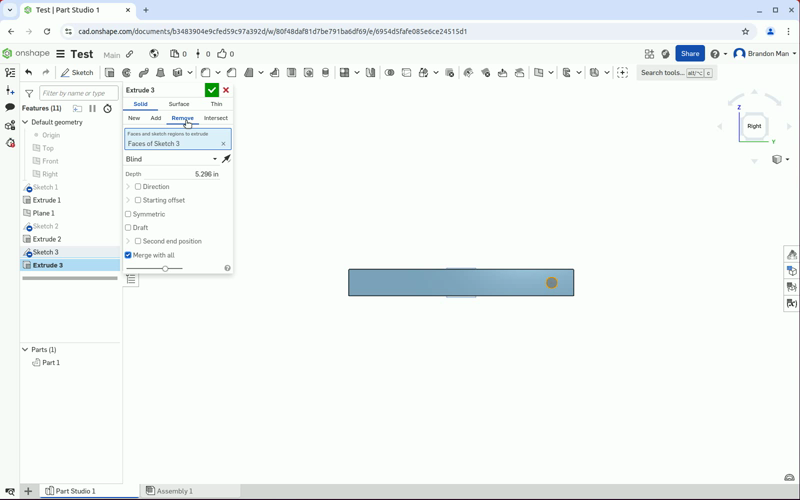
key(enter)
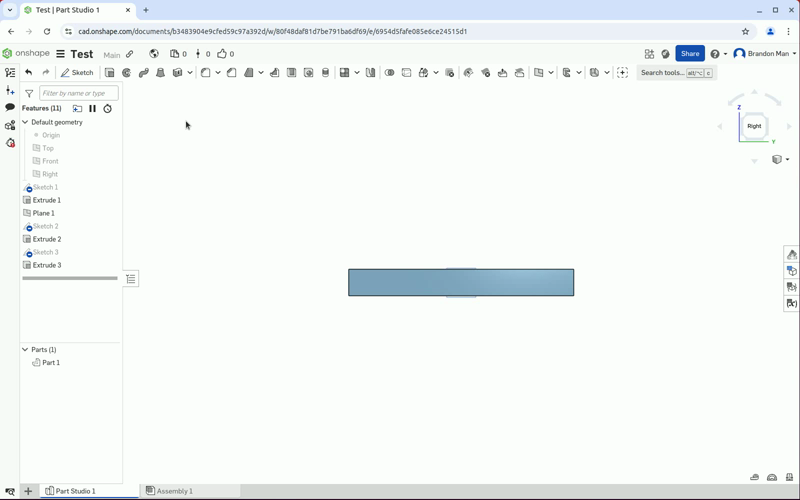
key(shift+h)
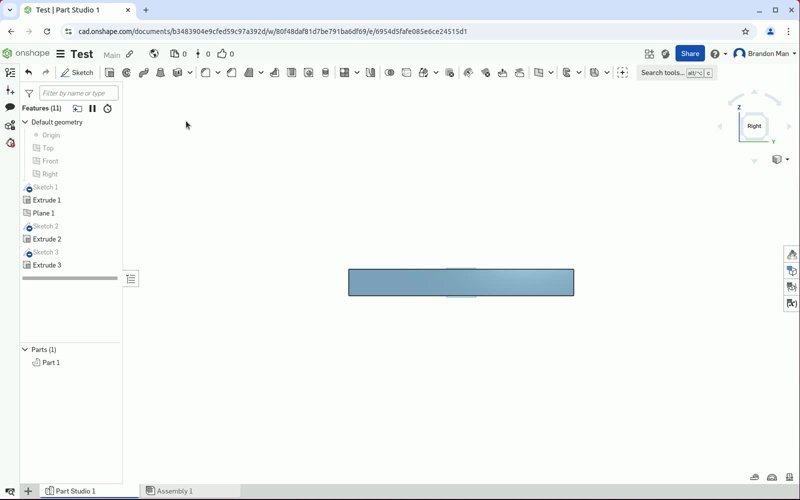
key(shift+h)
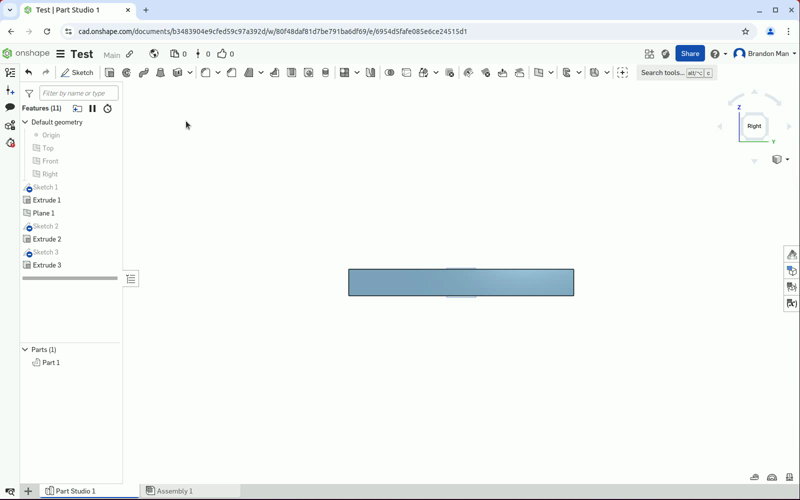
mouse_move(73, 189)
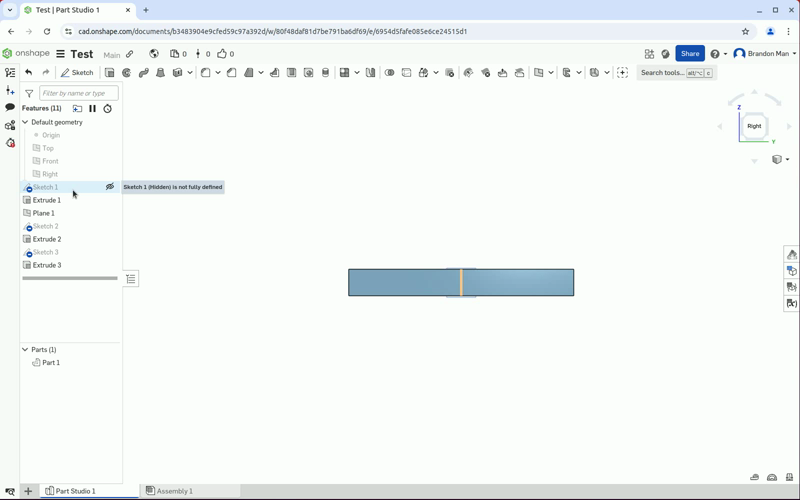
click(73, 189)
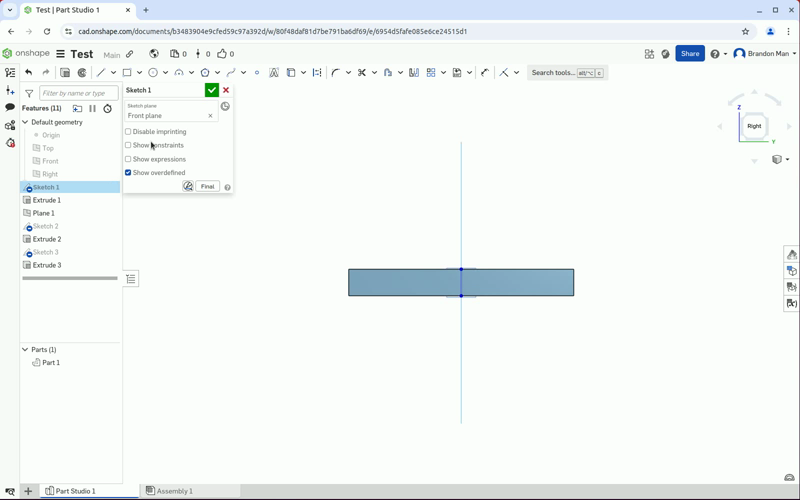
mouse_move(229, 92)
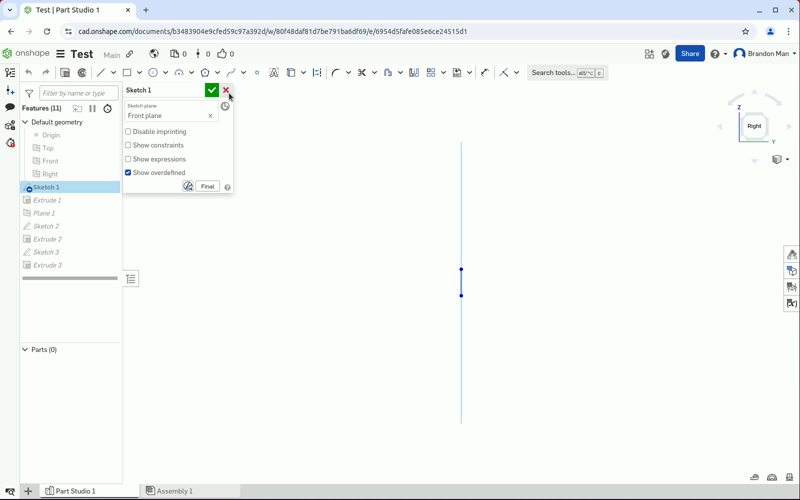
click(229, 92)
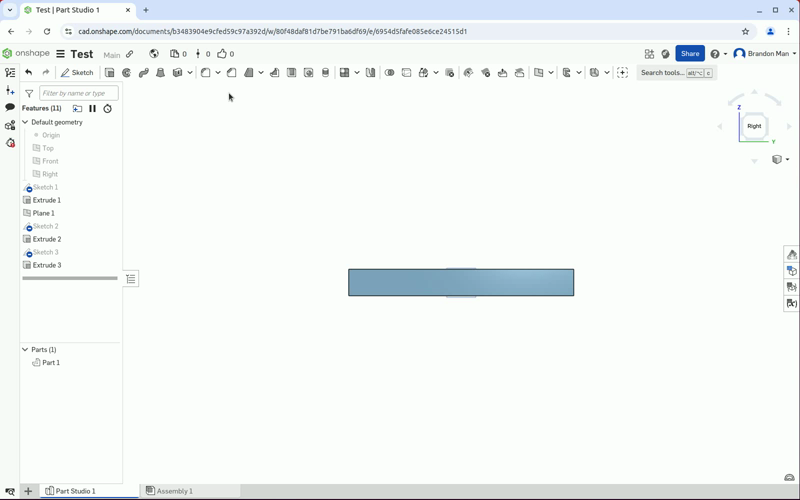
mouse_move(73, 352)
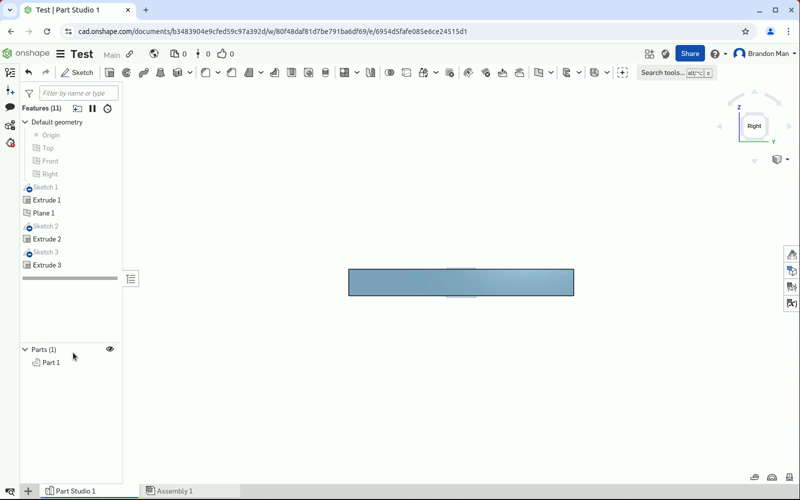
key(y)
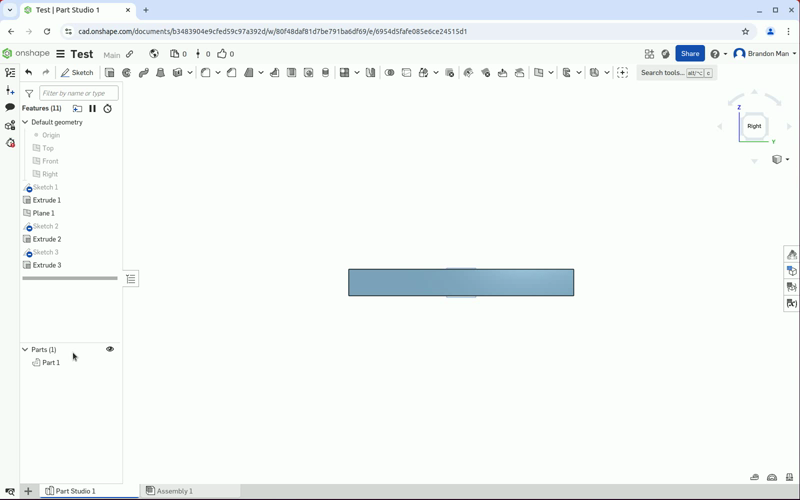
key(shift+p)
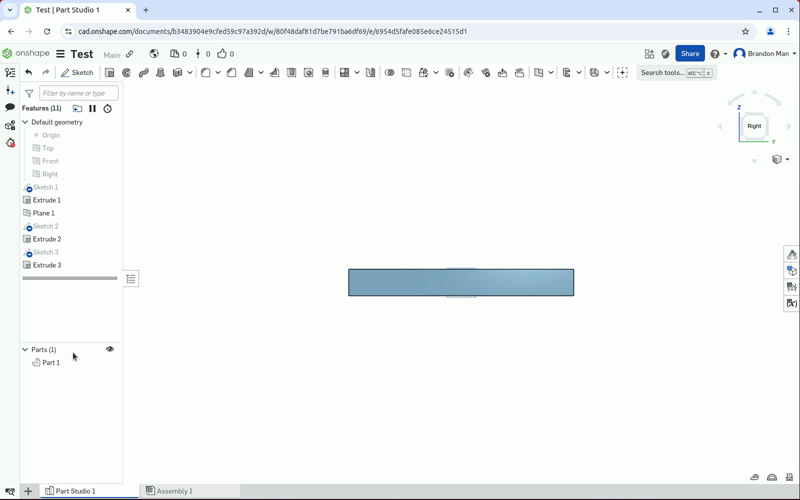
key(space)
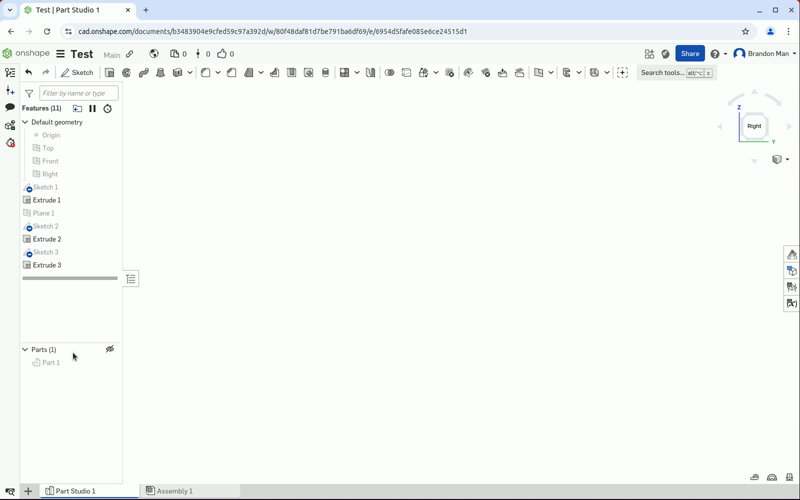
key_down(shift)
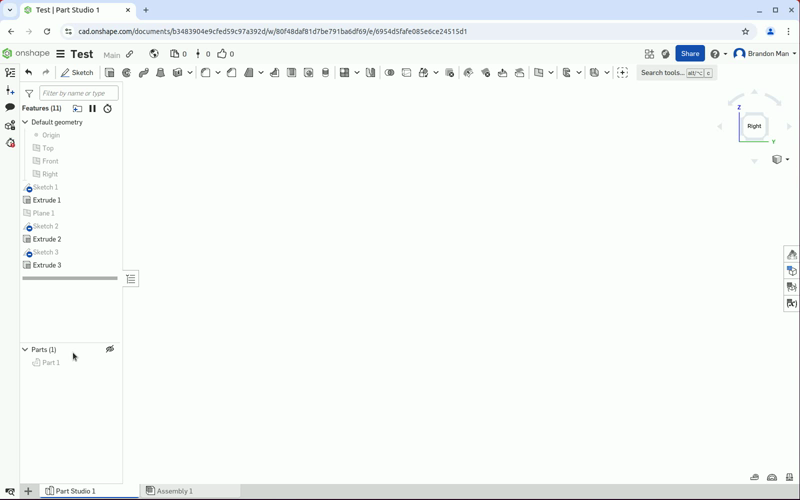
key(right)
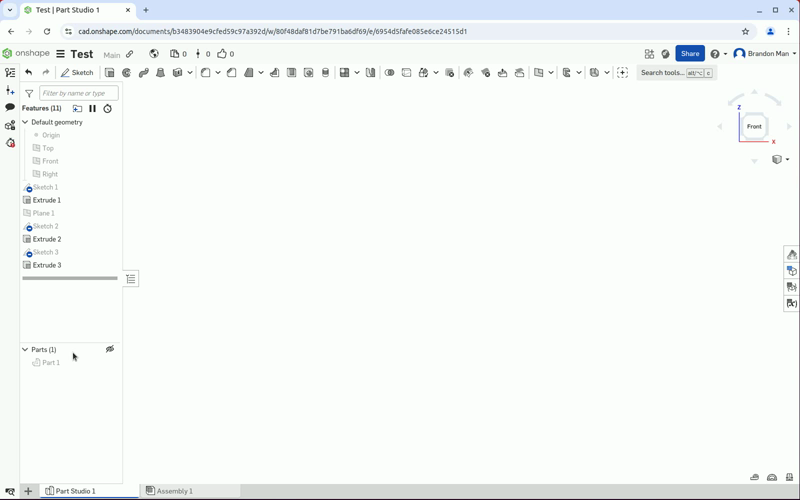
key_up(shift)
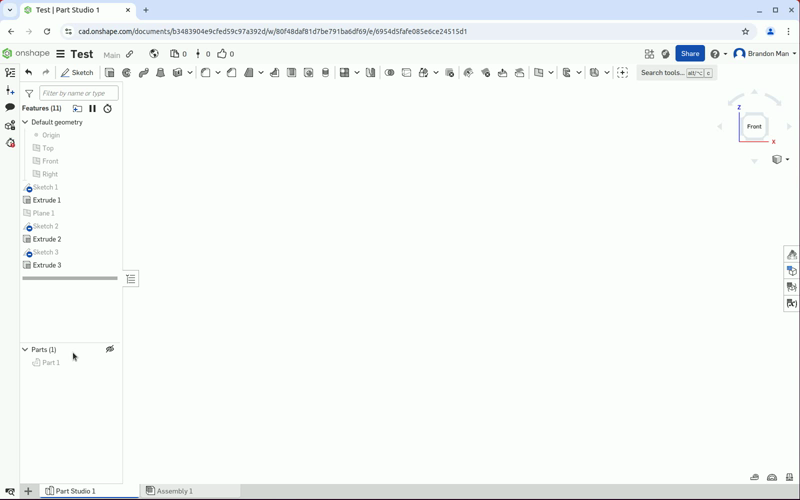
key(space)
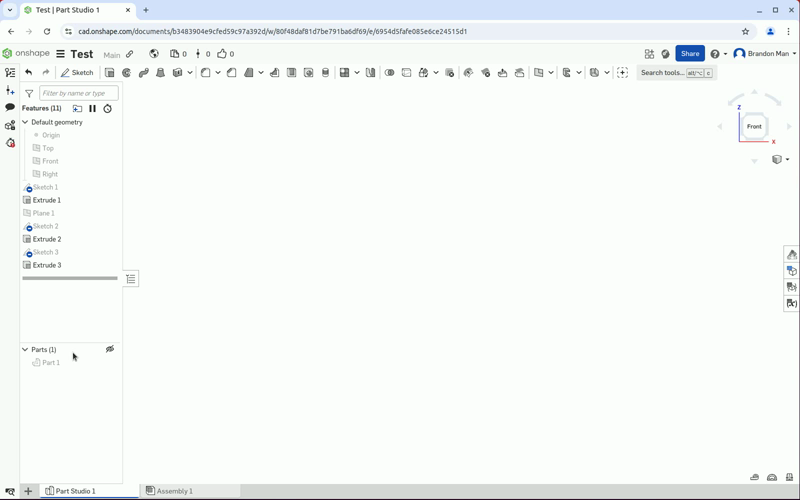
key_down(shift)
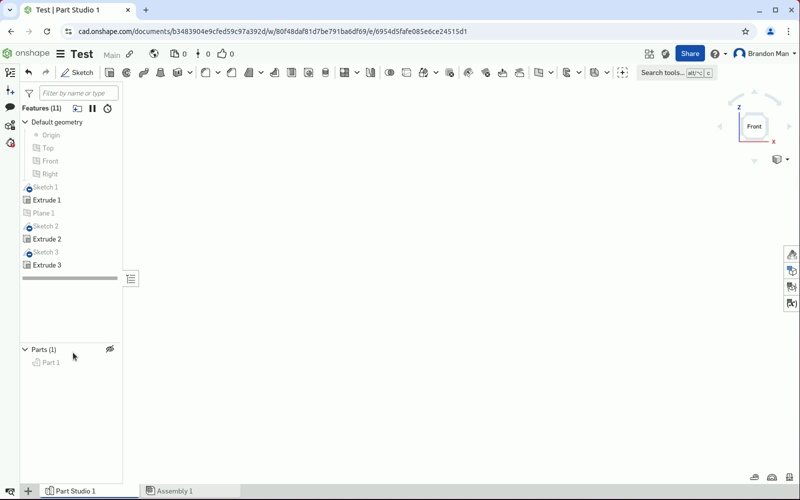
key(down)
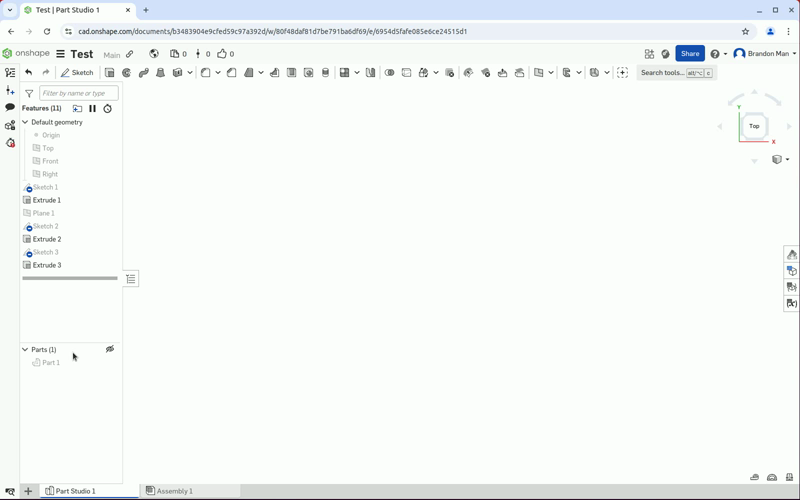
key_up(shift)
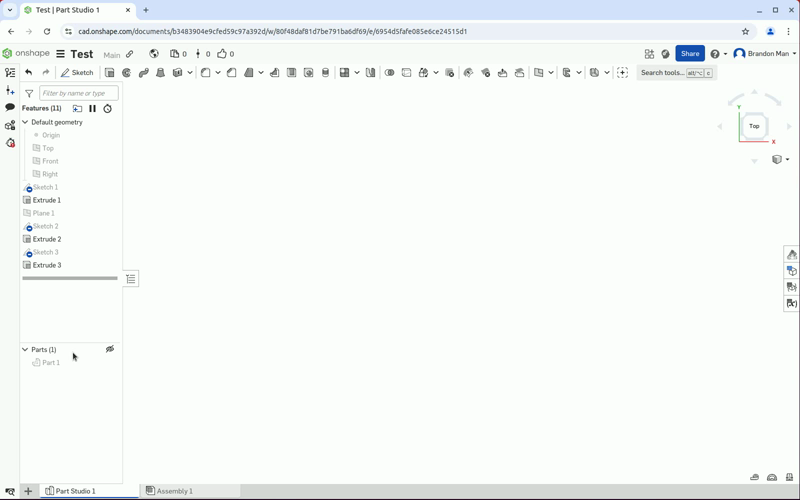
mouse_move(73, 352)
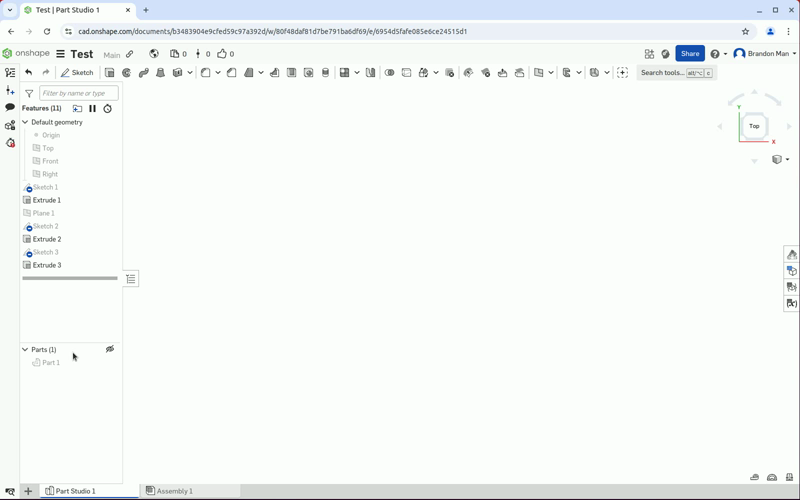
key(shift+y)
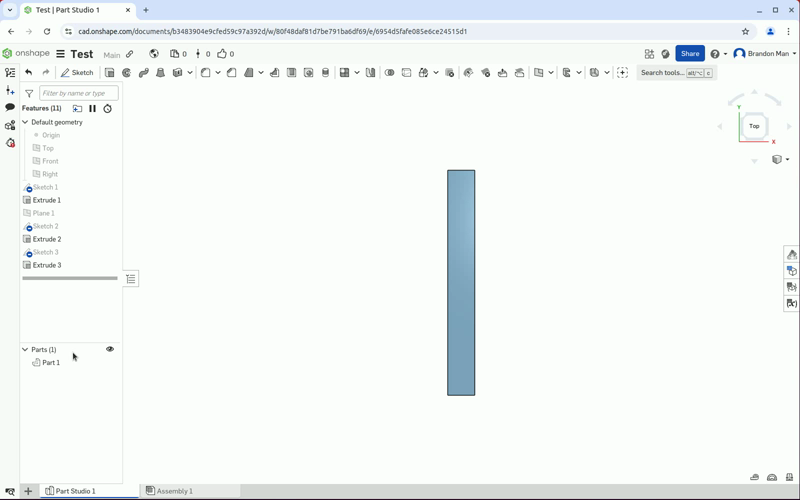
mouse_move(541, 75)
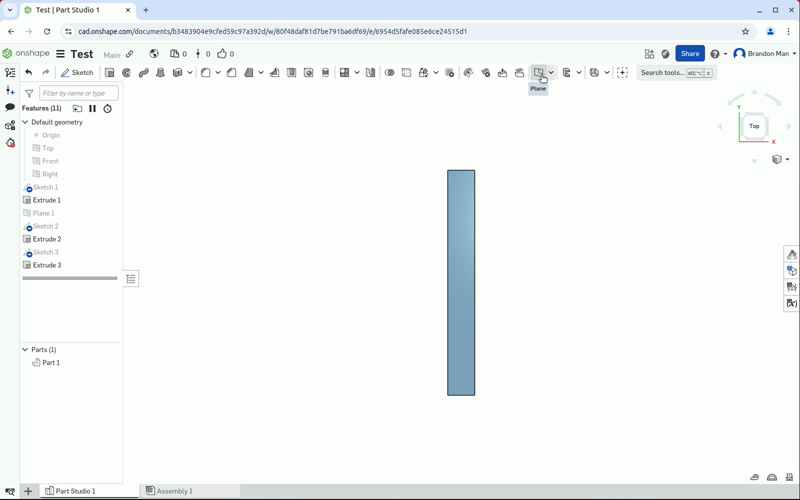
click(541, 75)
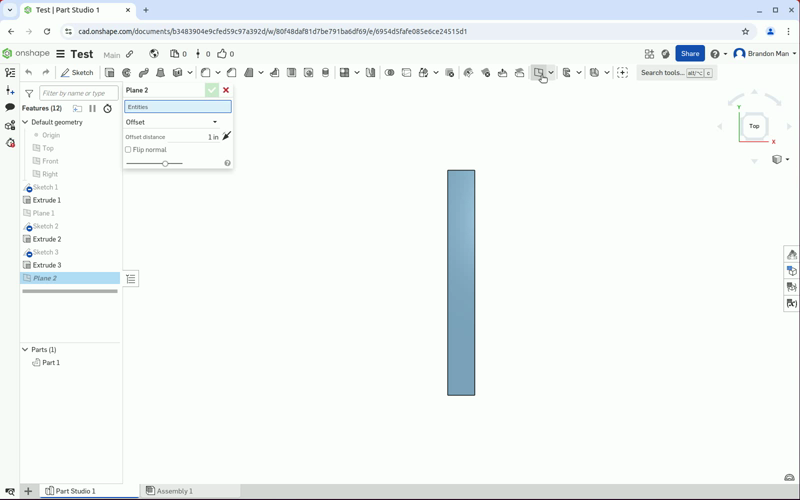
mouse_move(73, 150)
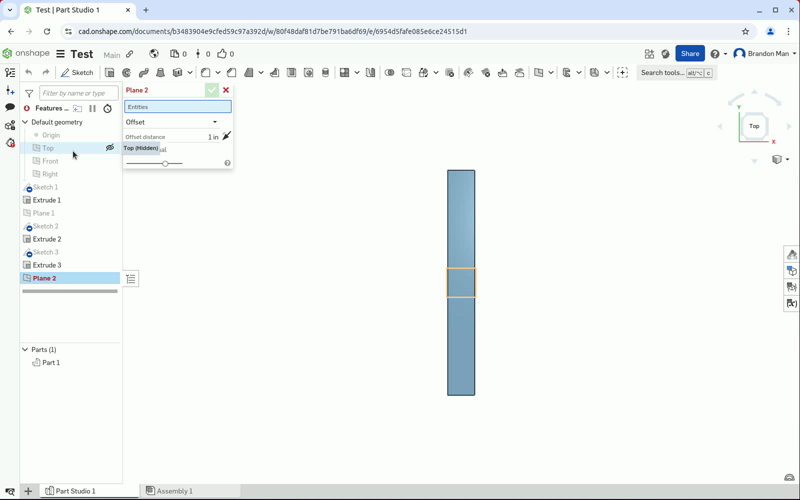
click(73, 150)
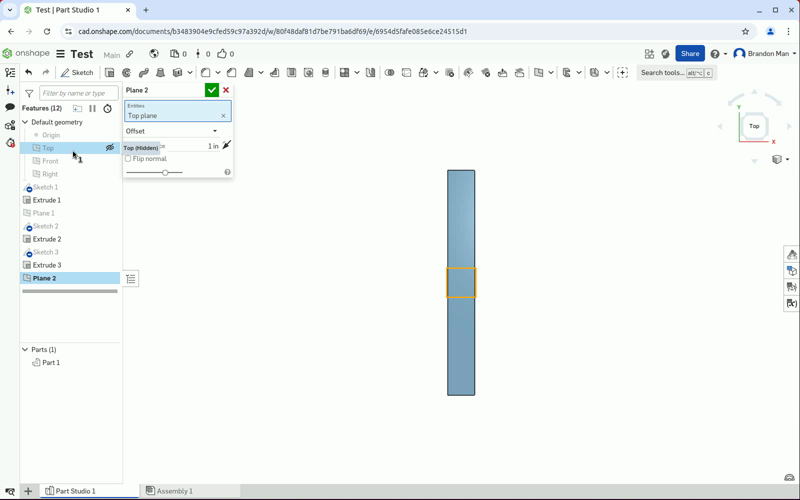
key(tab, 2)
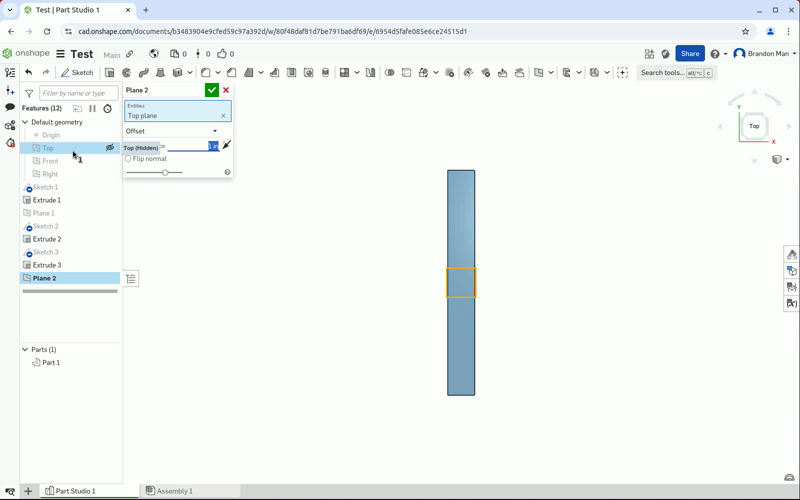
text(2.65)
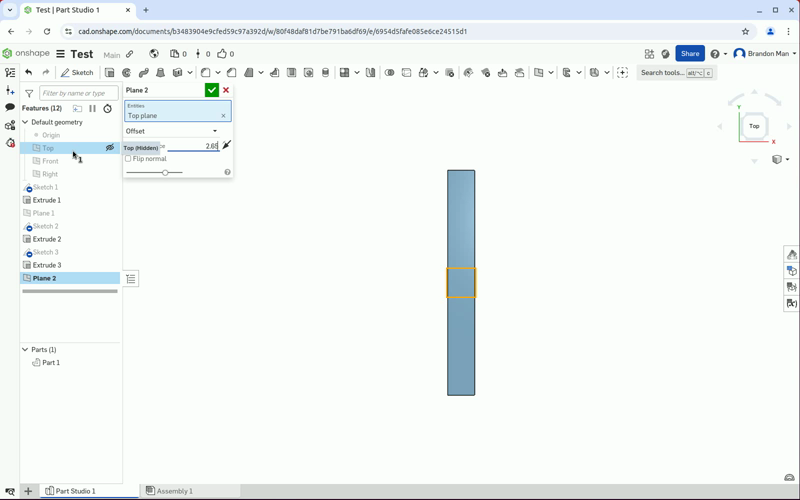
key(enter, 2)
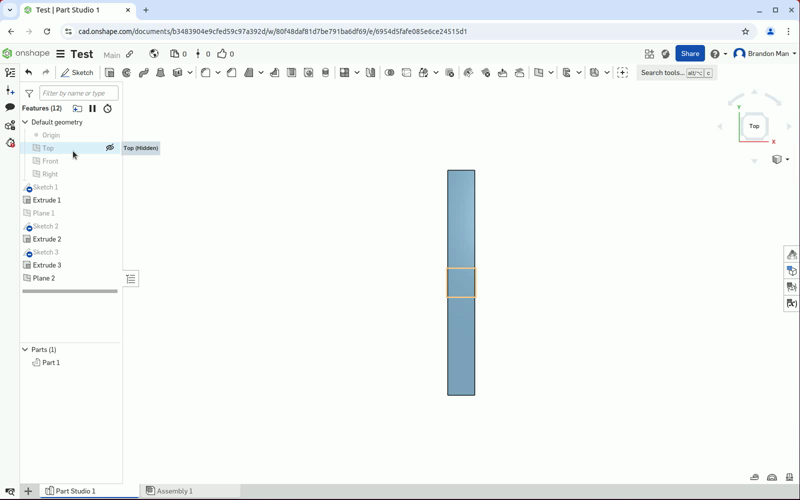
key(shift+s)
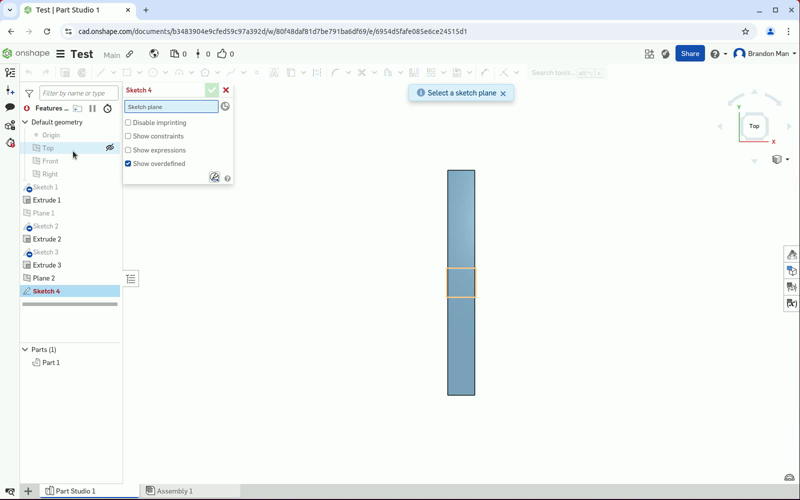
mouse_move(73, 280)
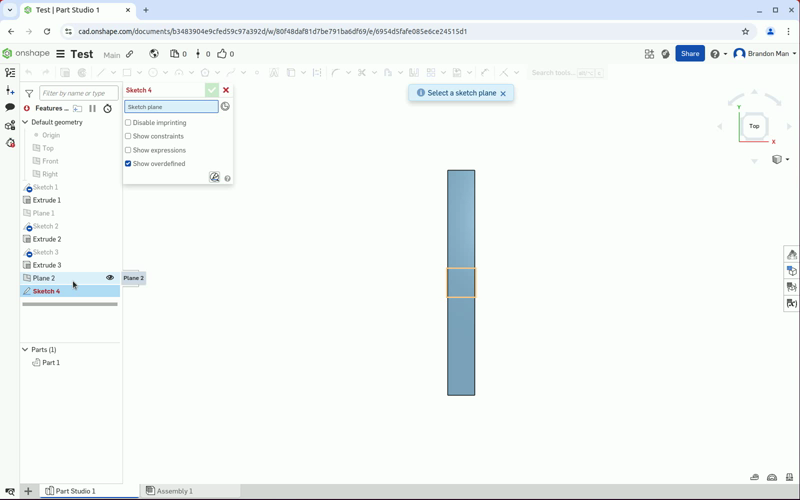
click(73, 280)
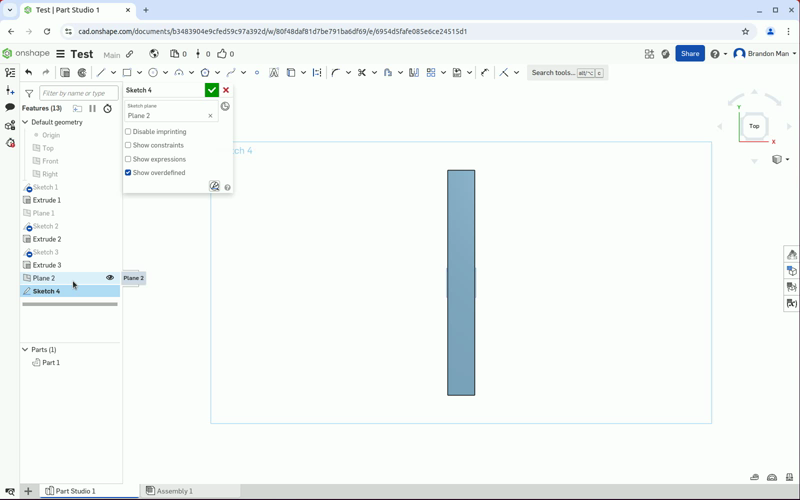
mouse_move(73, 352)
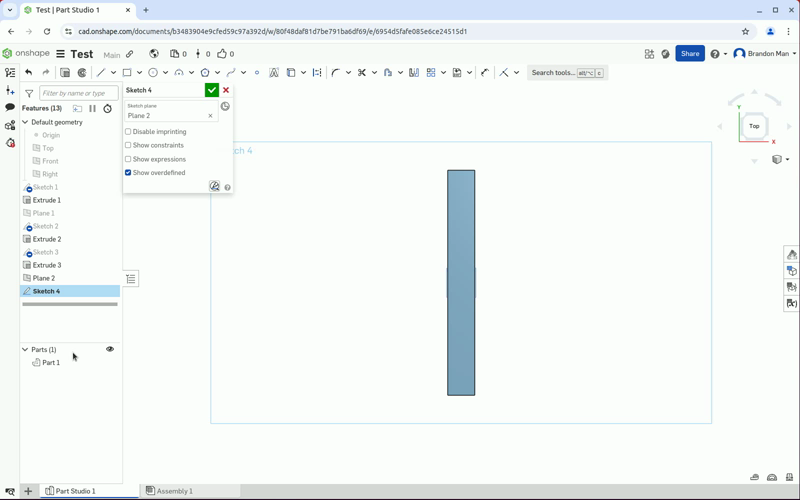
key(y)
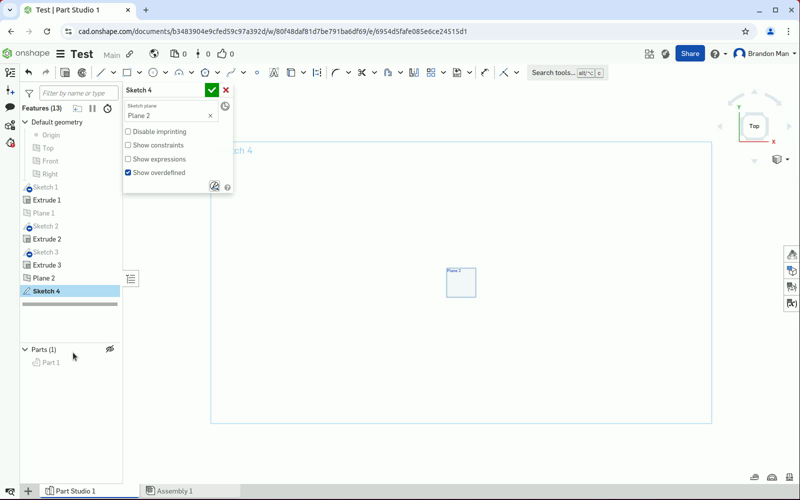
key(c)
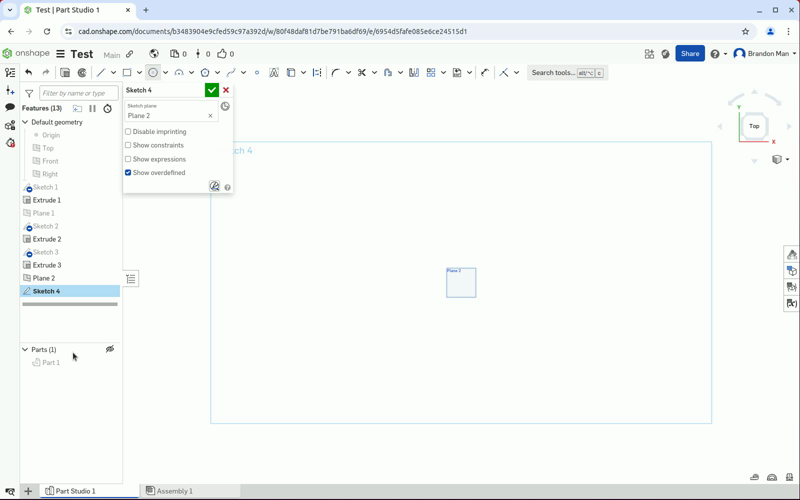
key_down(shift)
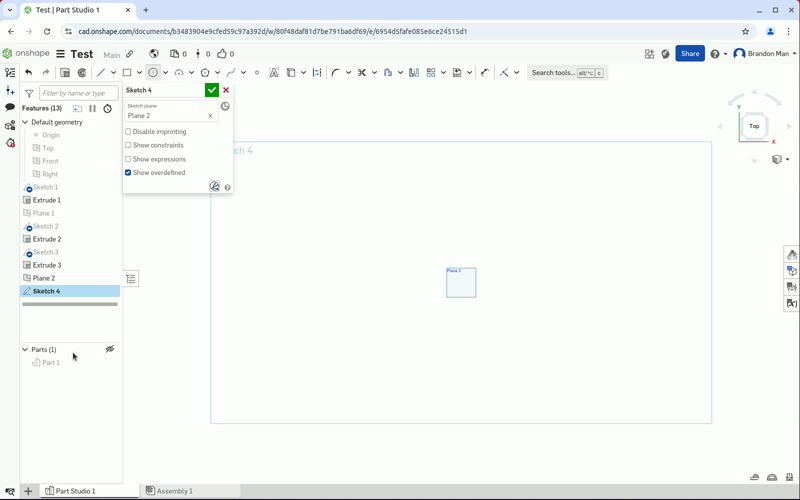
mouse_move(460, 222)
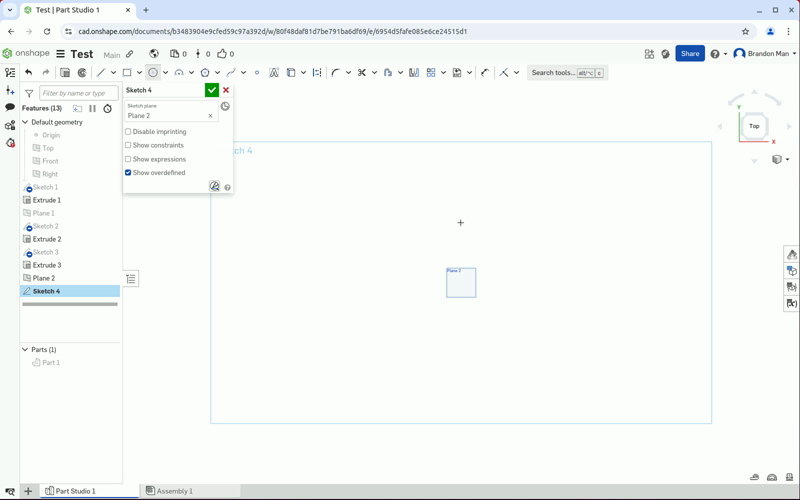
click(460, 222)
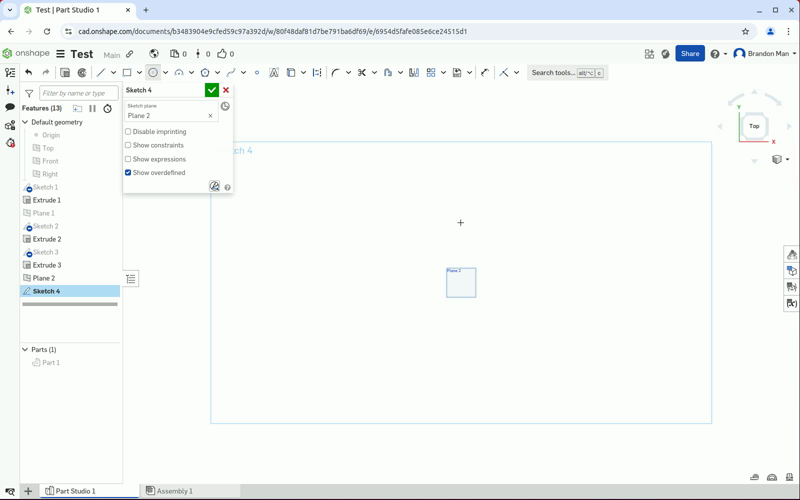
key_up(shift)
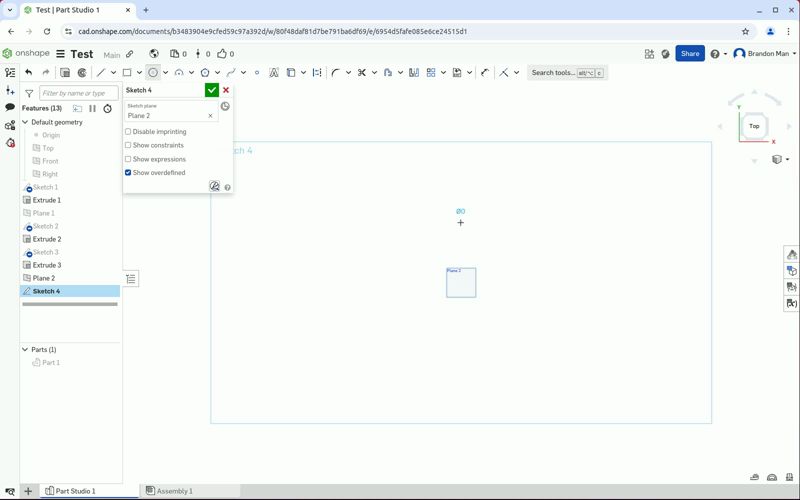
mouse_move(467, 222)
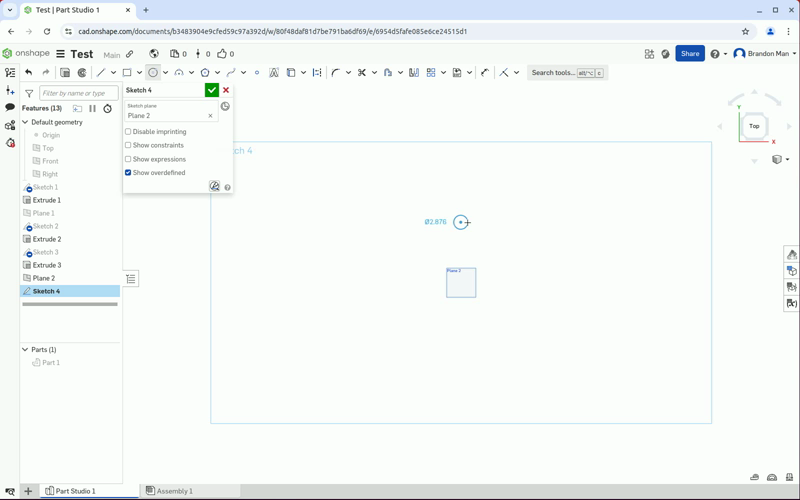
click(467, 222)
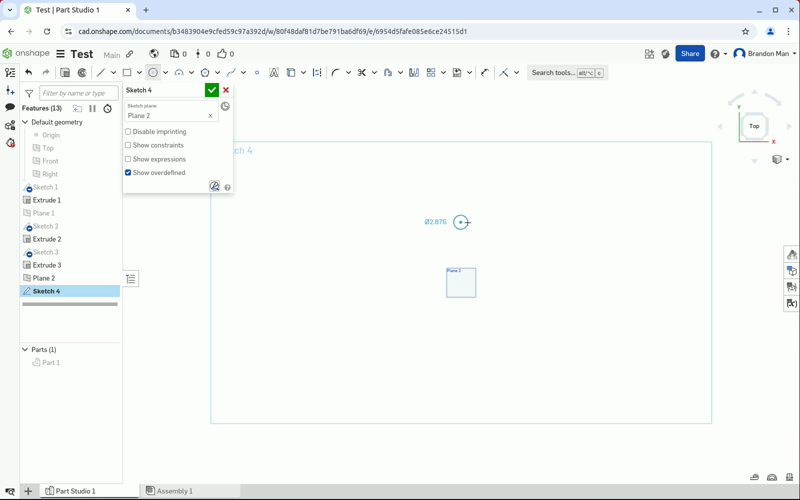
key(esc)
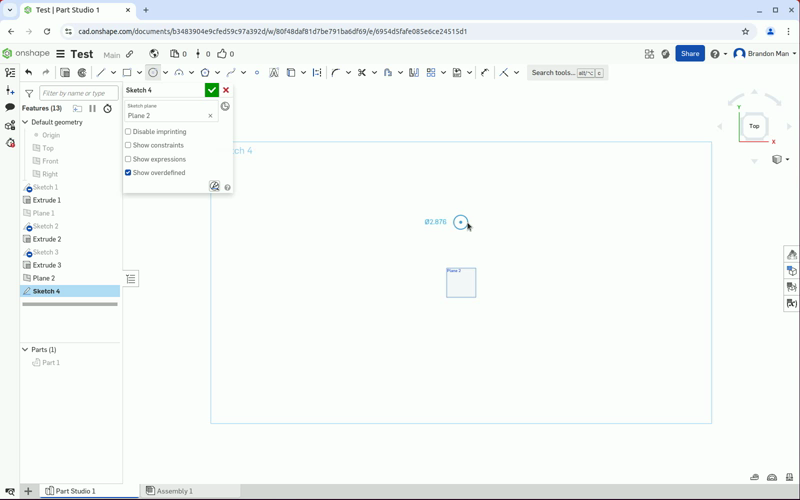
mouse_move(464, 223)
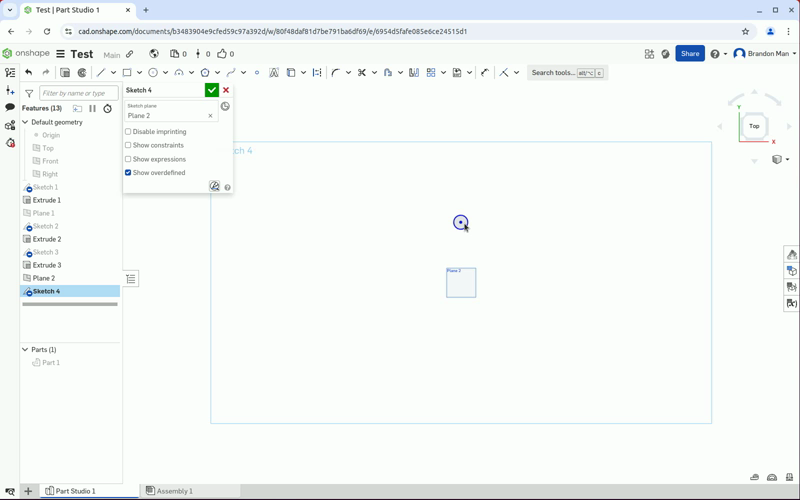
scroll(6)
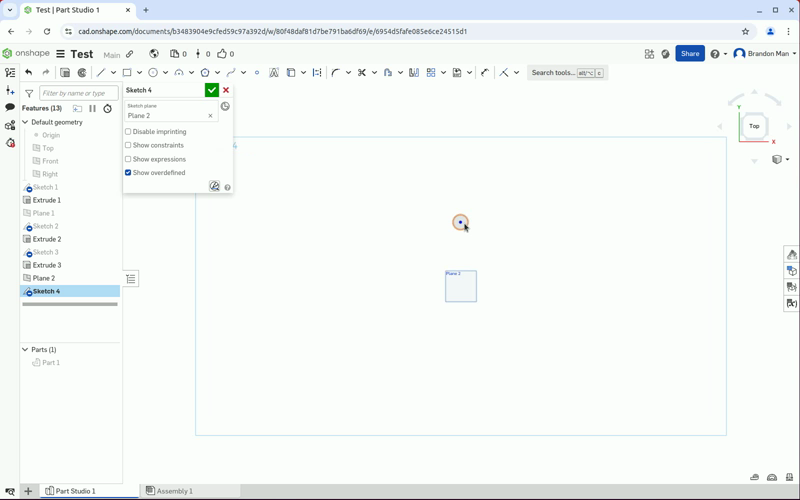
scroll(6)
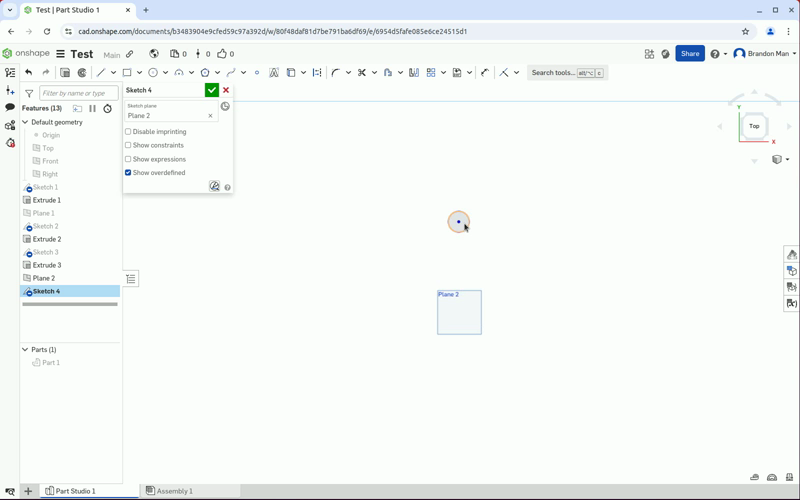
scroll(6)
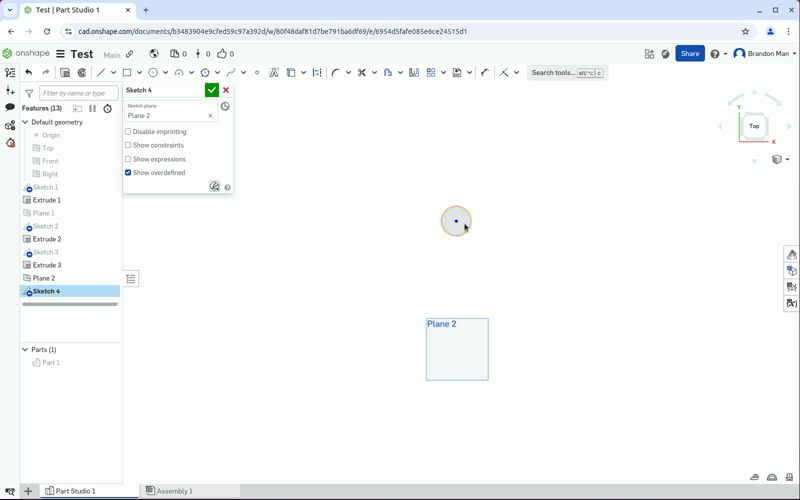
scroll(6)
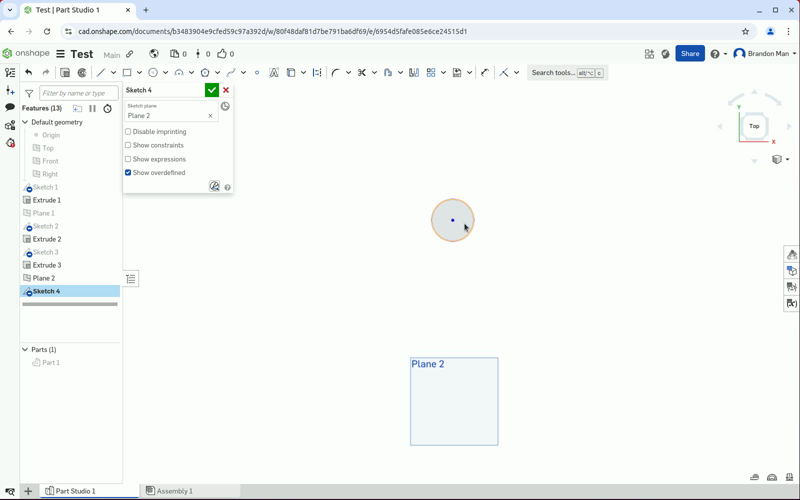
scroll(6)
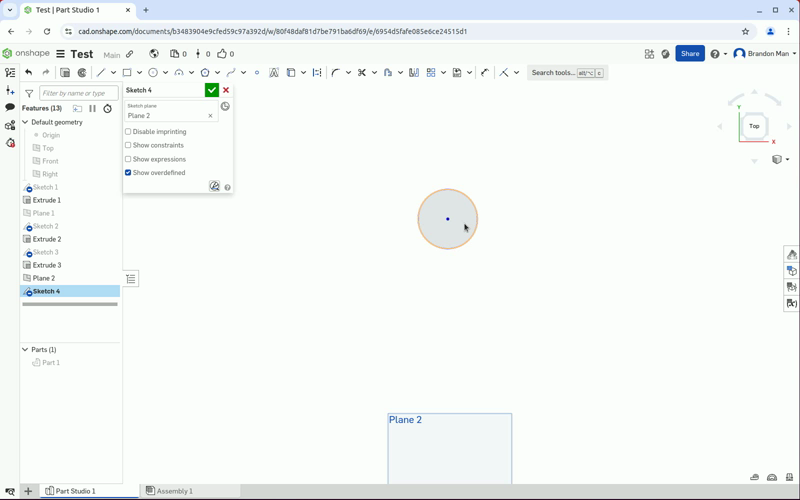
scroll(6)
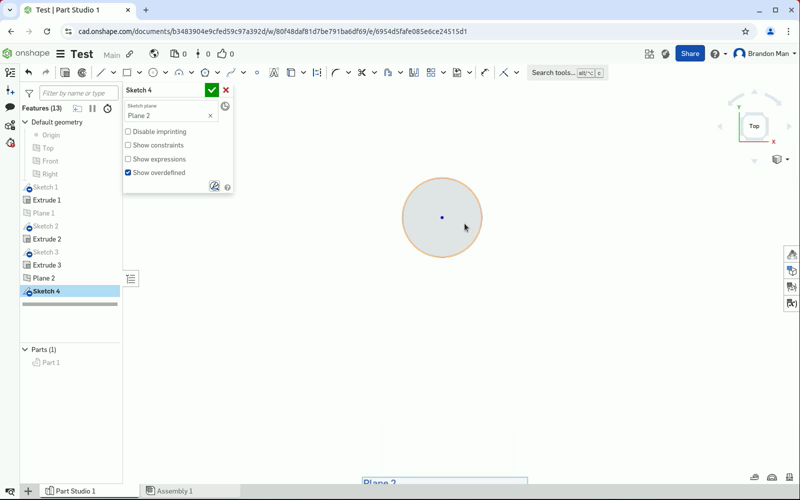
scroll(6)
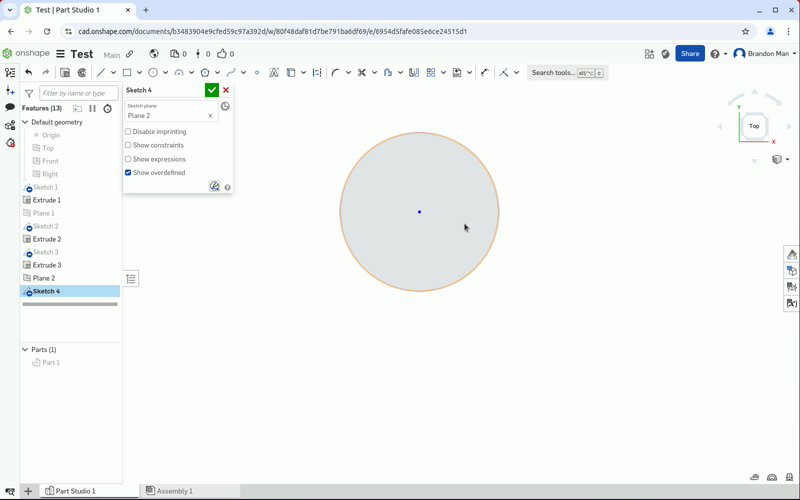
click(464, 223)
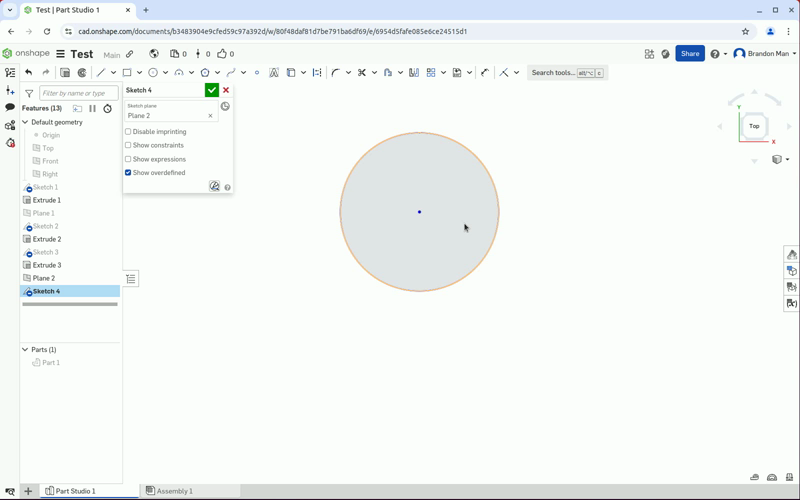
scroll(-6)
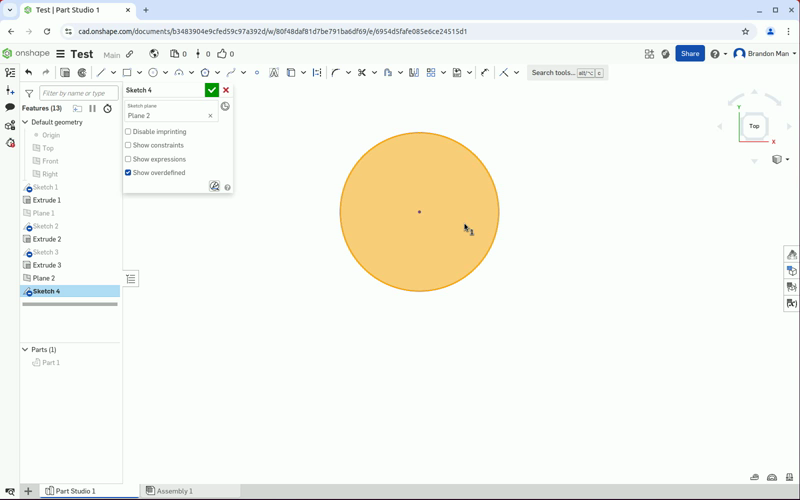
scroll(-6)
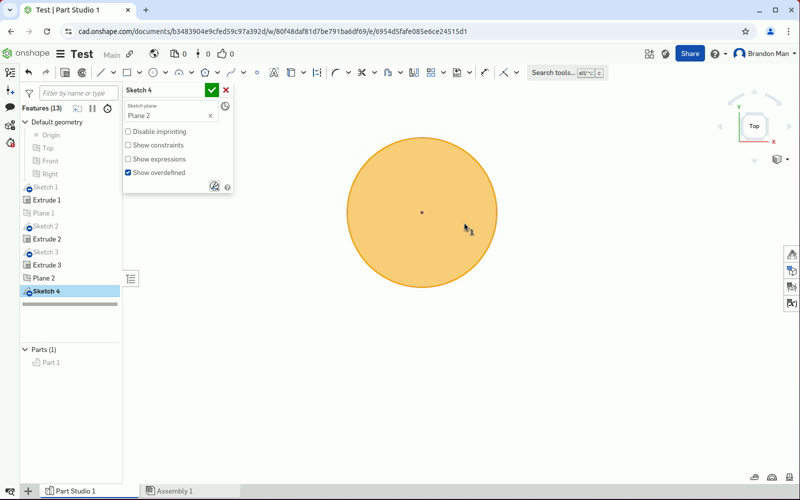
scroll(-6)
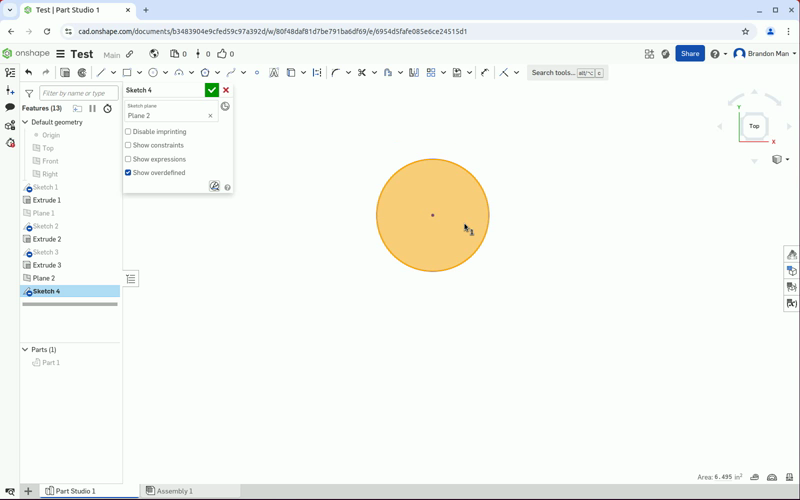
scroll(-6)
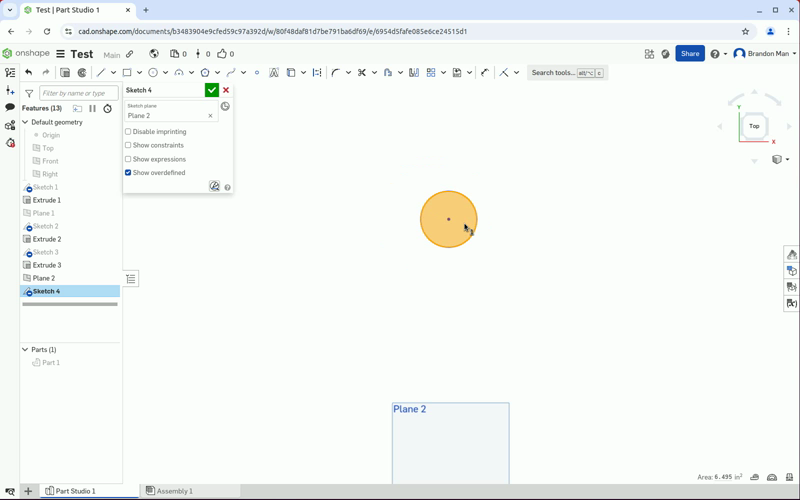
scroll(-6)
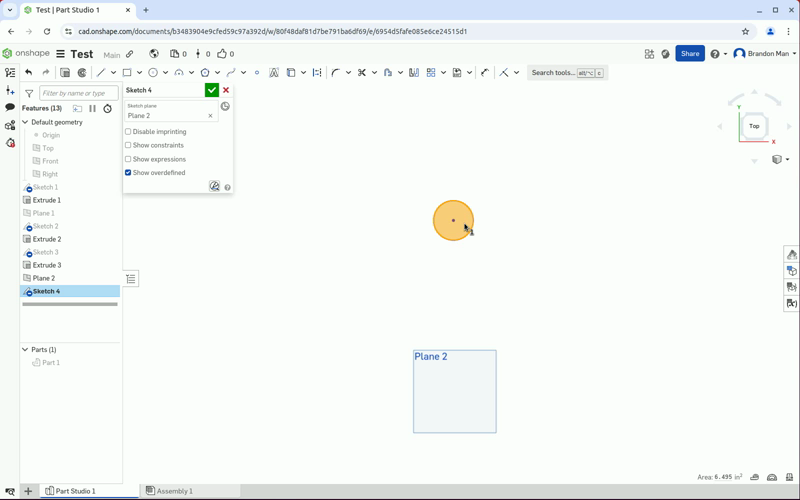
scroll(-6)
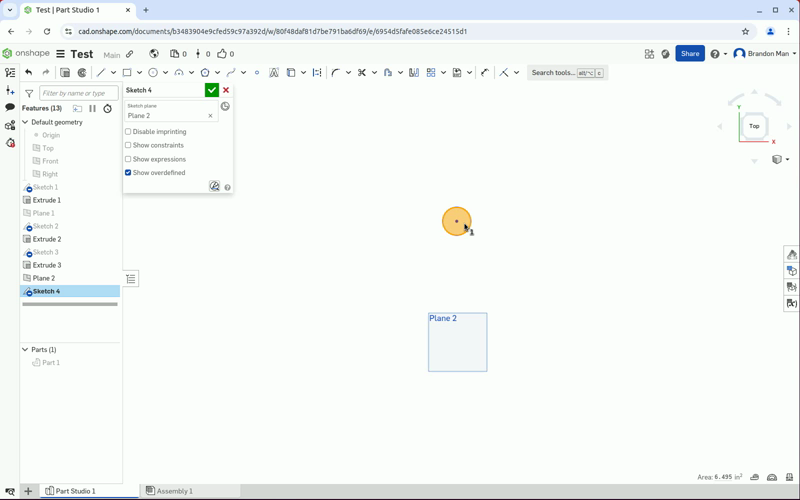
scroll(-6)
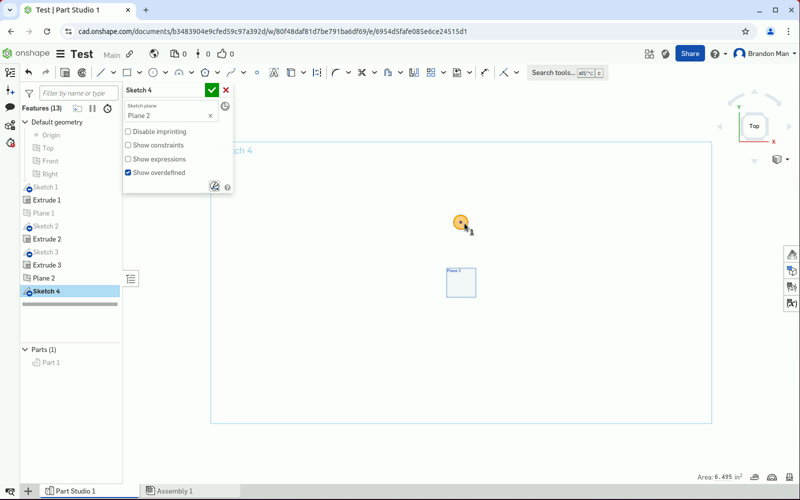
mouse_move(73, 352)
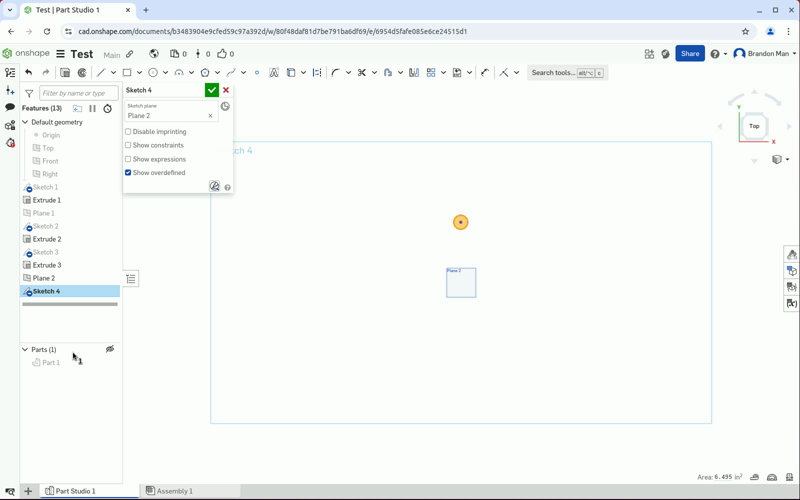
key(shift+y)
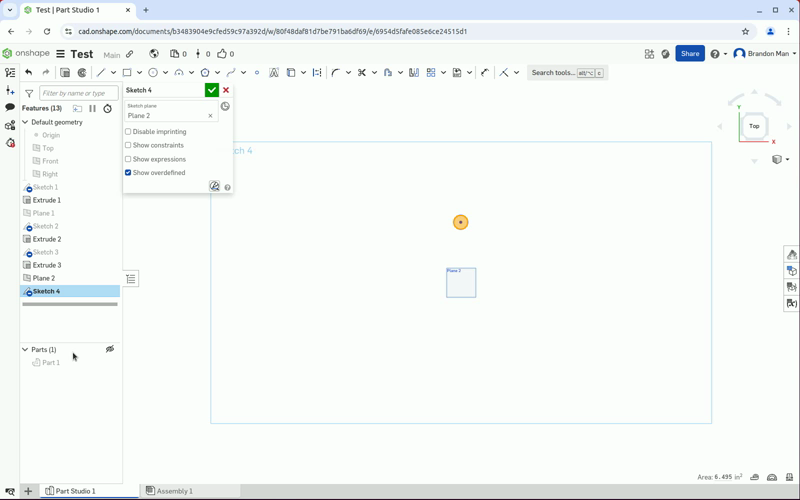
key(shift+e)
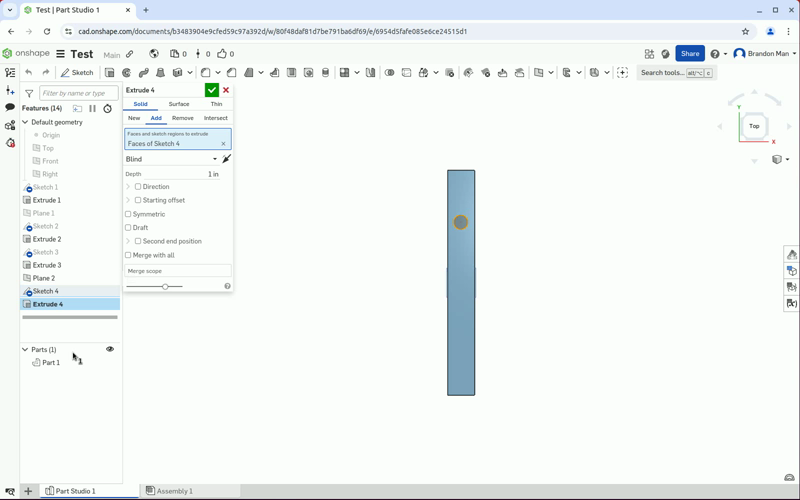
mouse_move(143, 106)
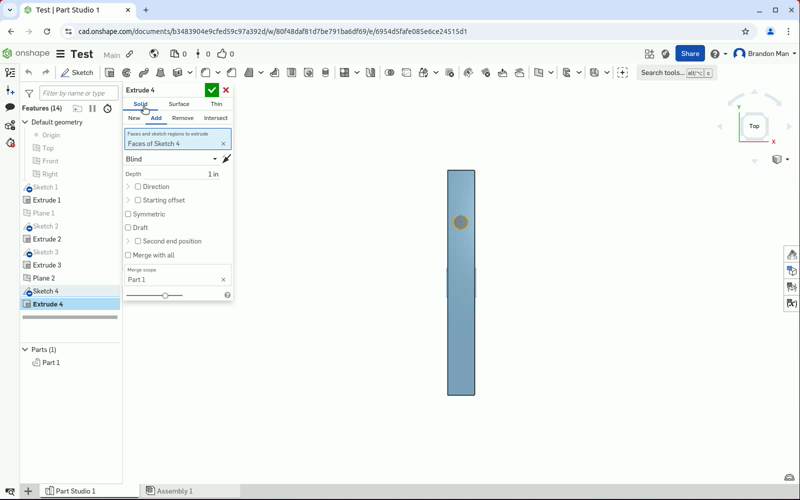
click(143, 106)
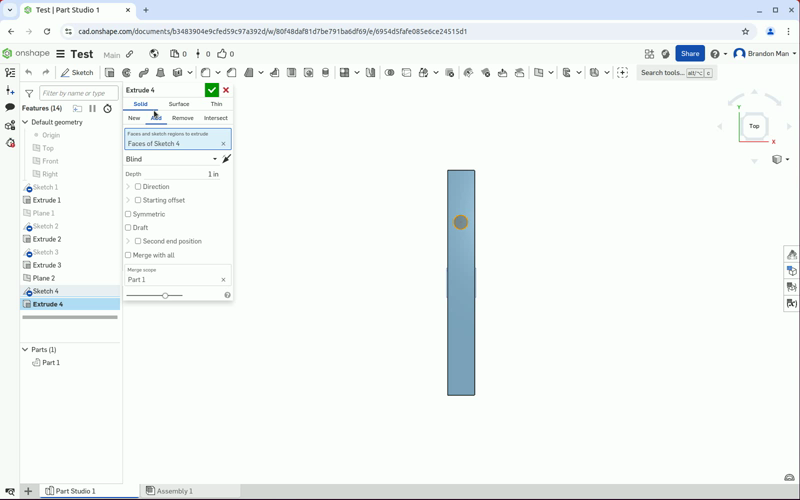
mouse_move(186, 120)
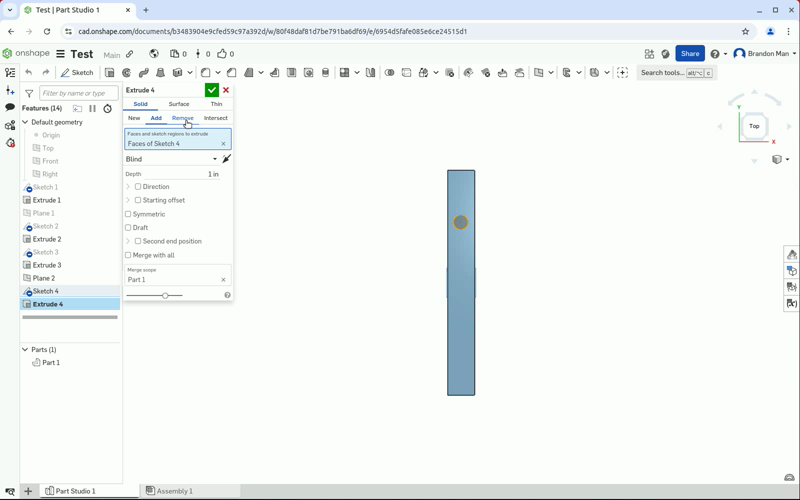
click(186, 120)
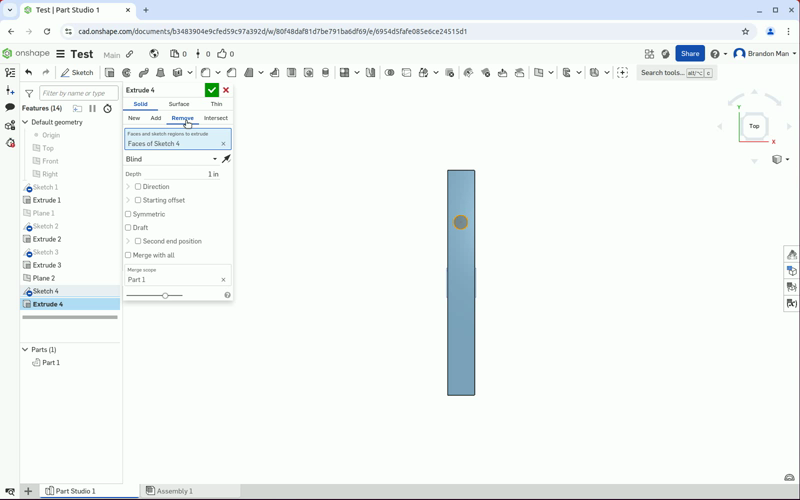
key(tab, 4)
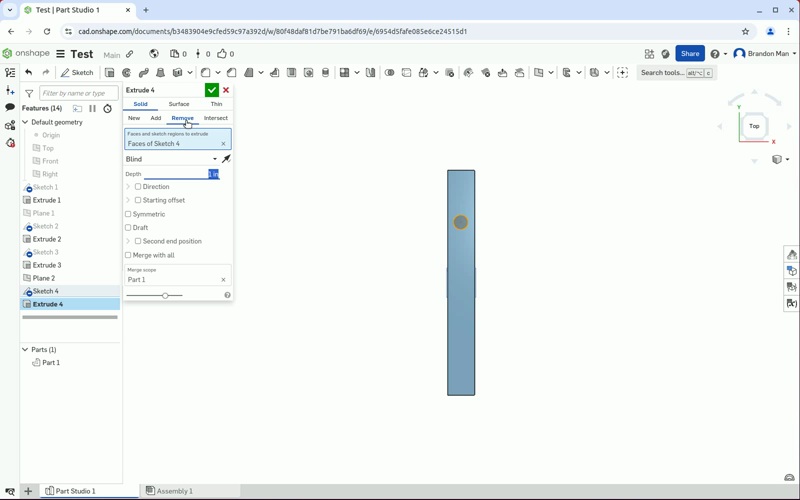
text(5.296)
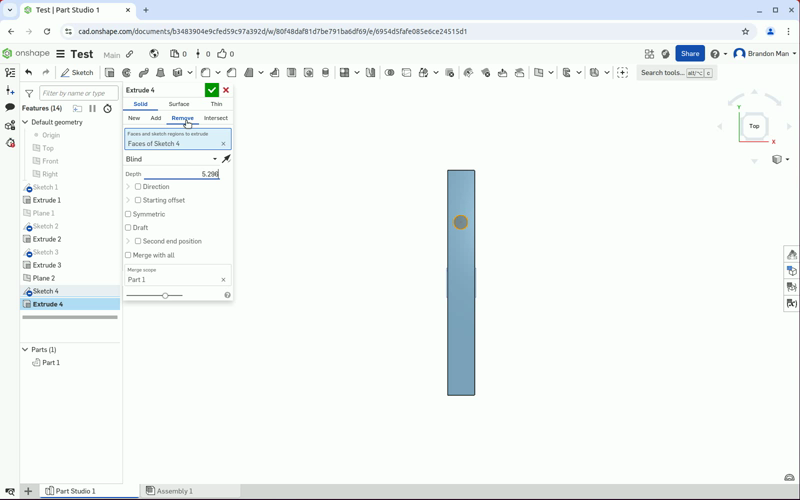
key(tab, 6)
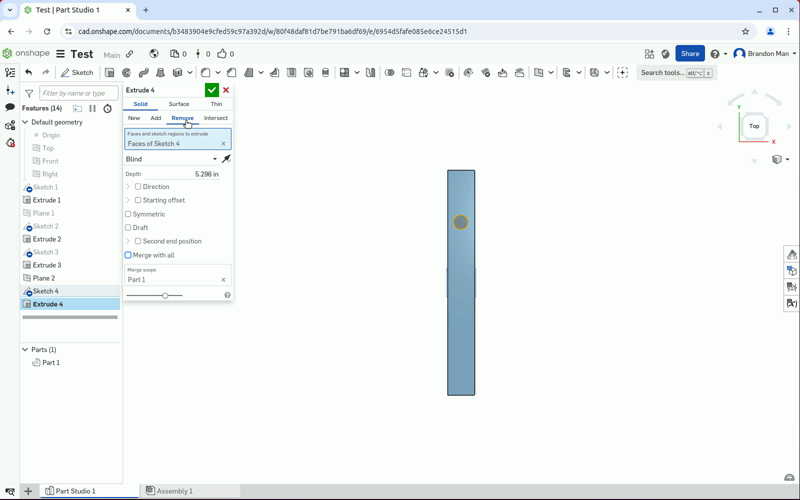
key(space)
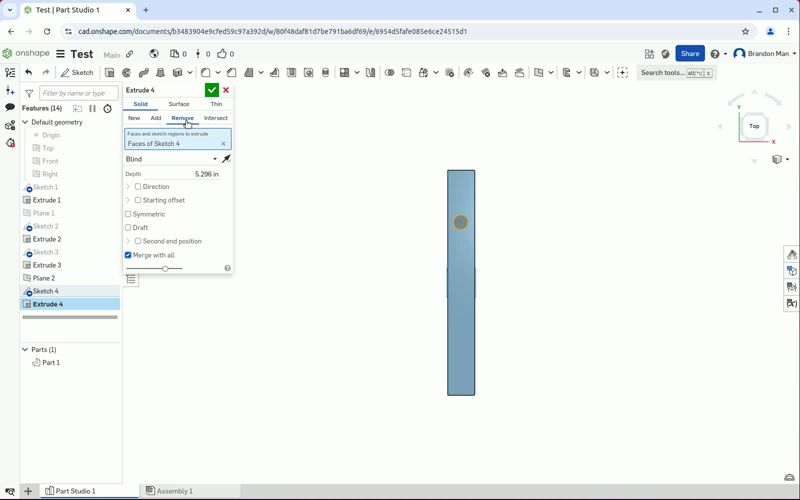
key(enter)
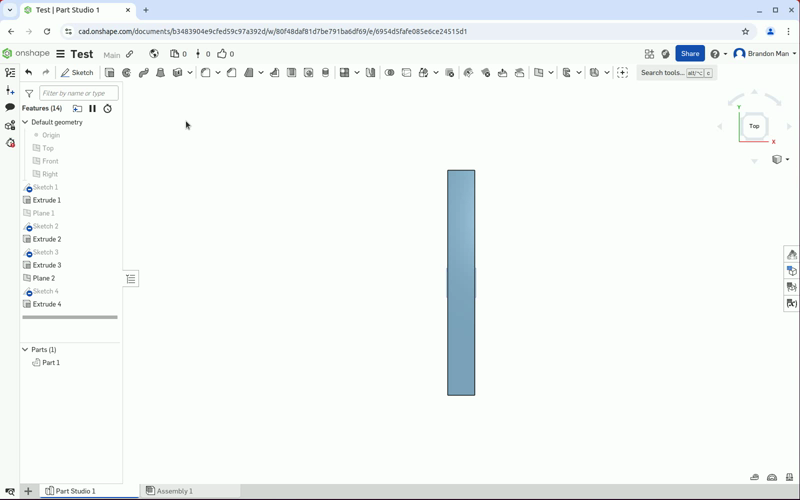
key(shift+h)
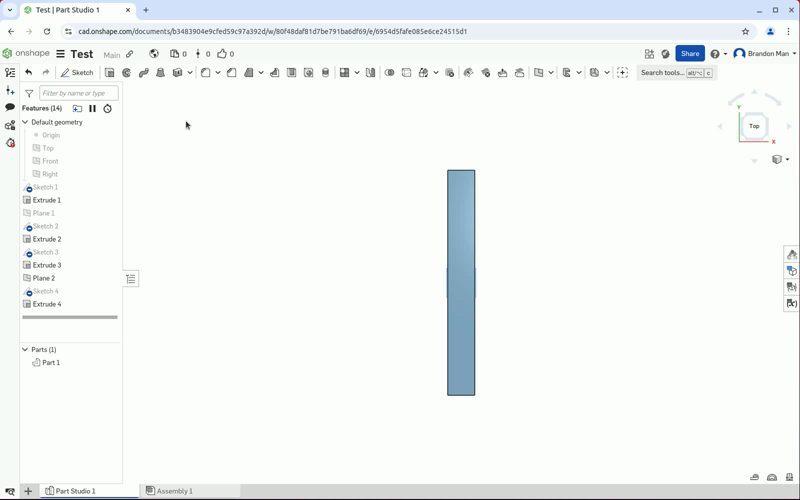
key(shift+h)
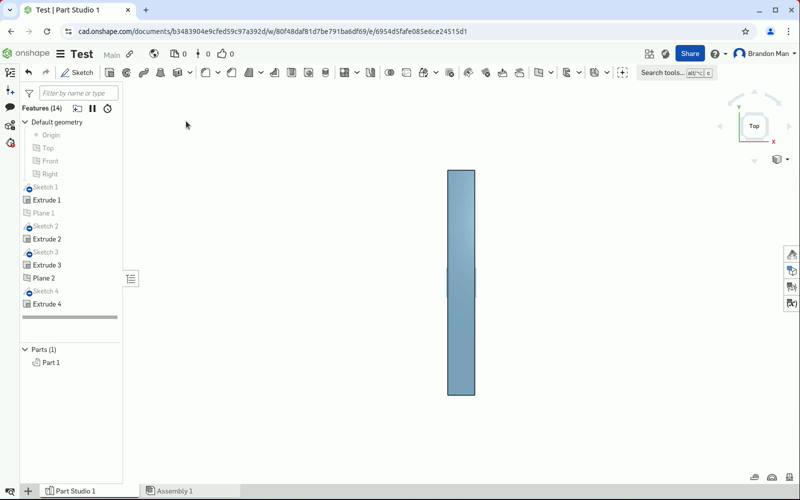
mouse_move(73, 189)
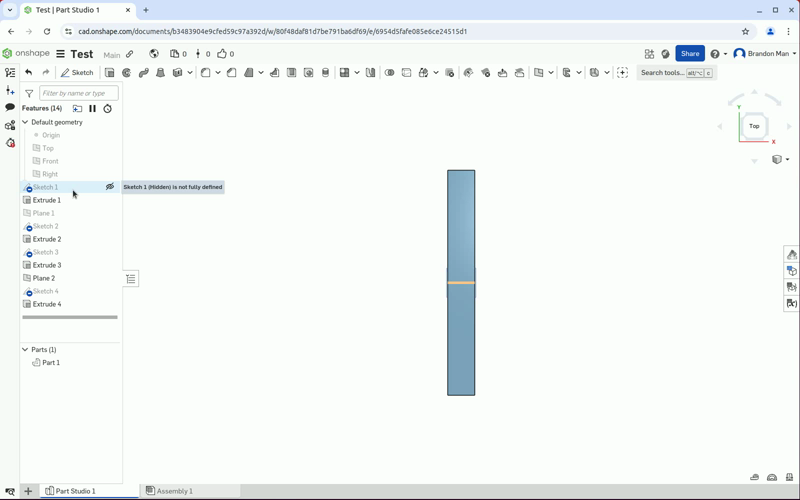
click(73, 189)
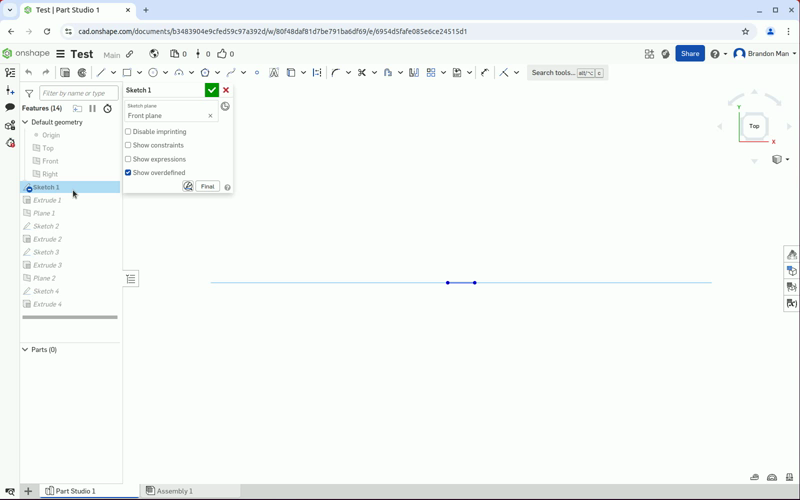
mouse_move(229, 92)
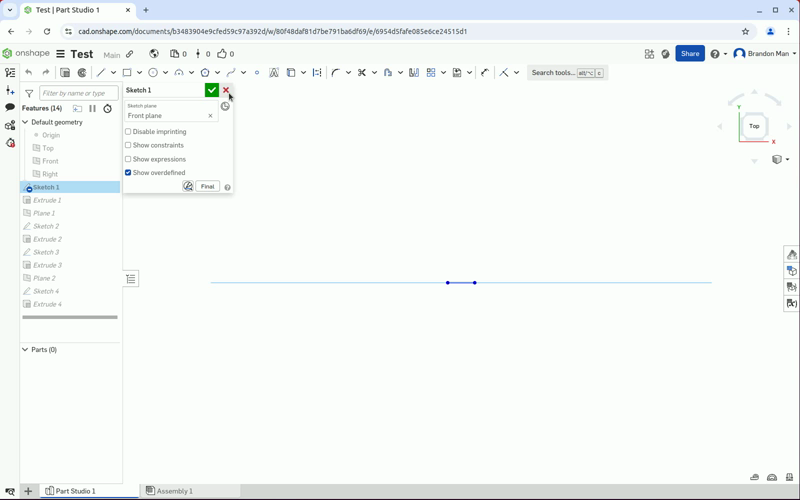
click(229, 92)
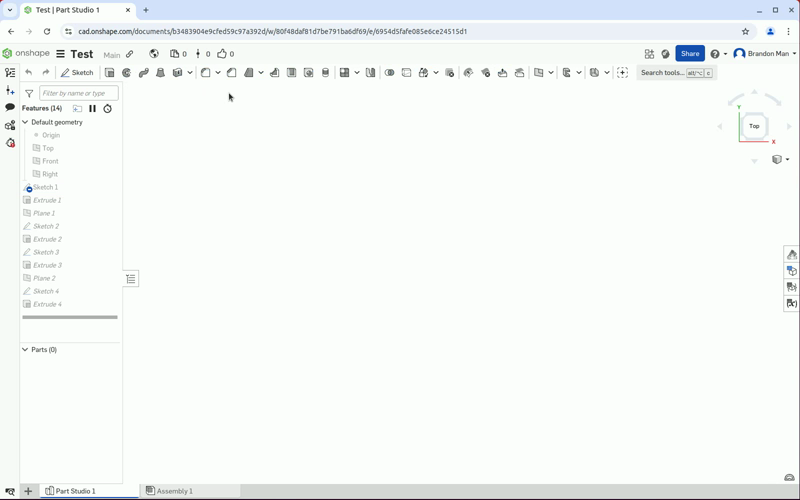
key(shift+s)
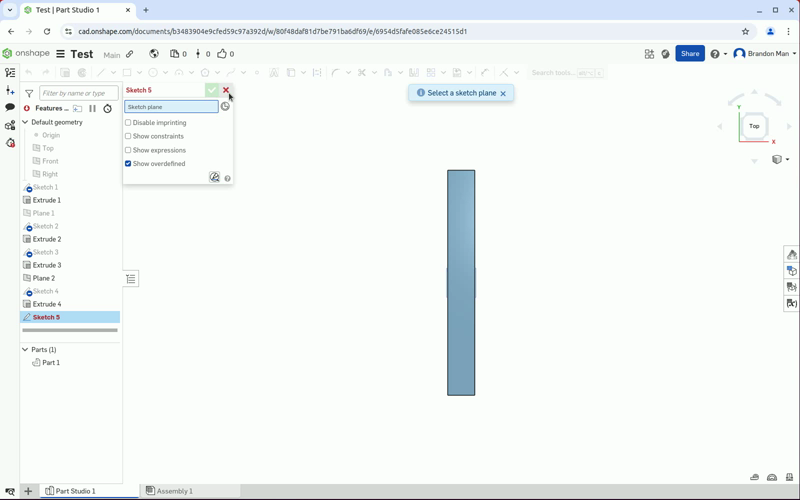
mouse_move(73, 280)
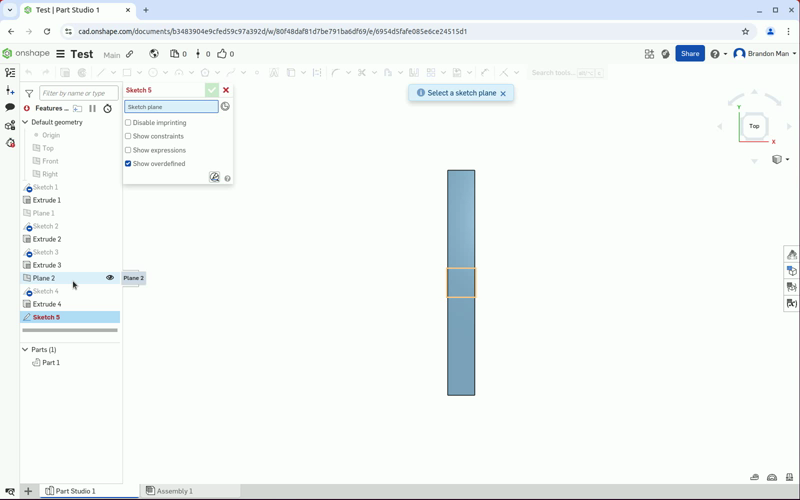
click(73, 280)
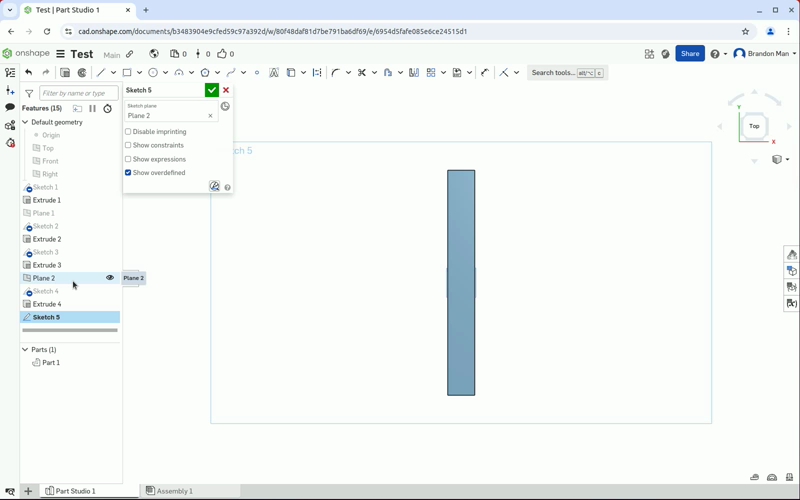
mouse_move(73, 352)
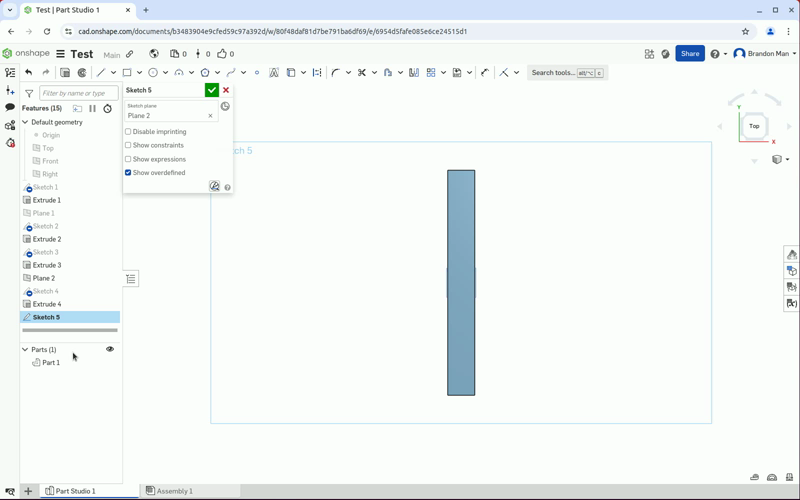
key(y)
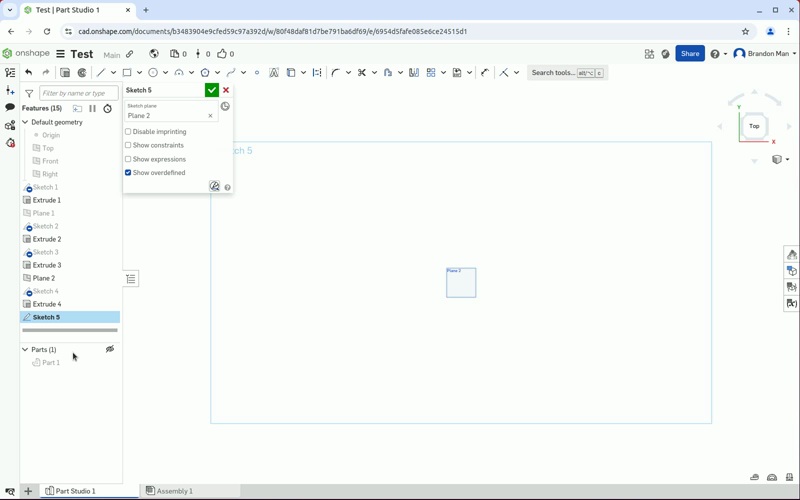
key(c)
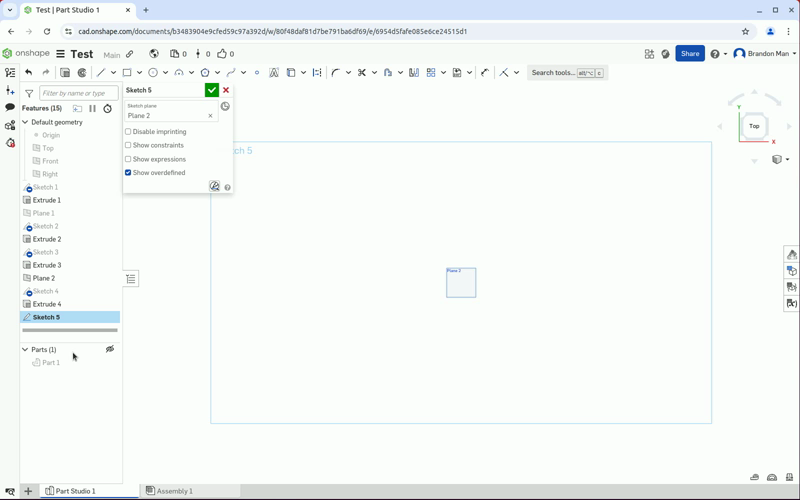
key_down(shift)
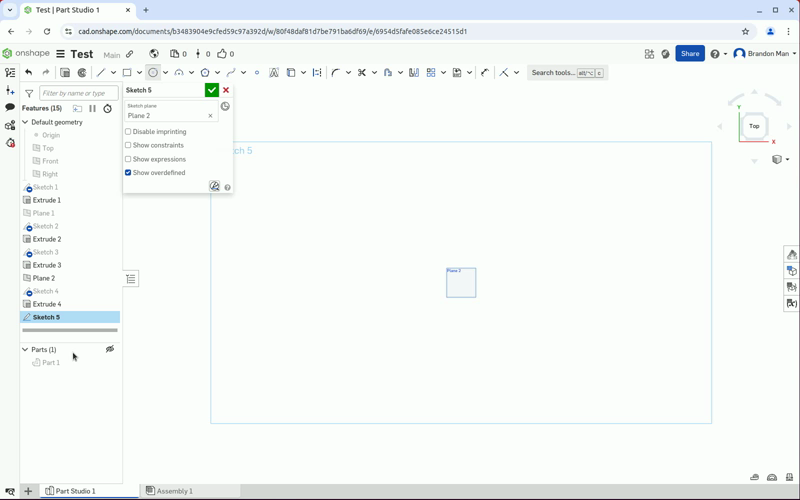
mouse_move(460, 343)
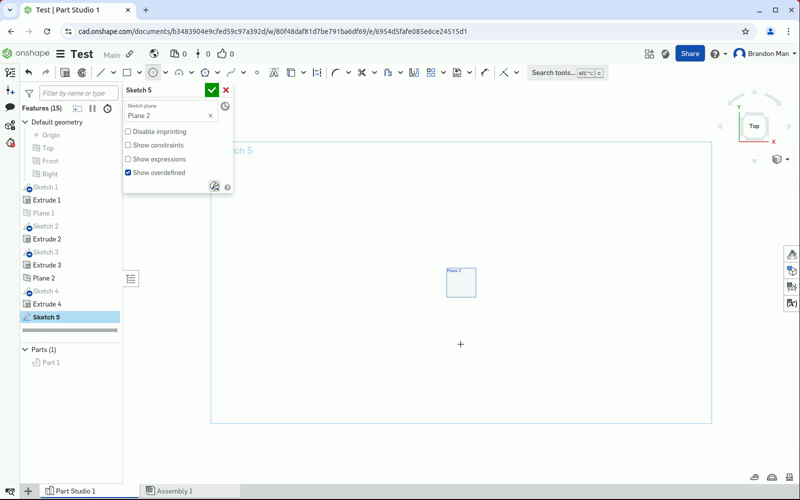
click(460, 343)
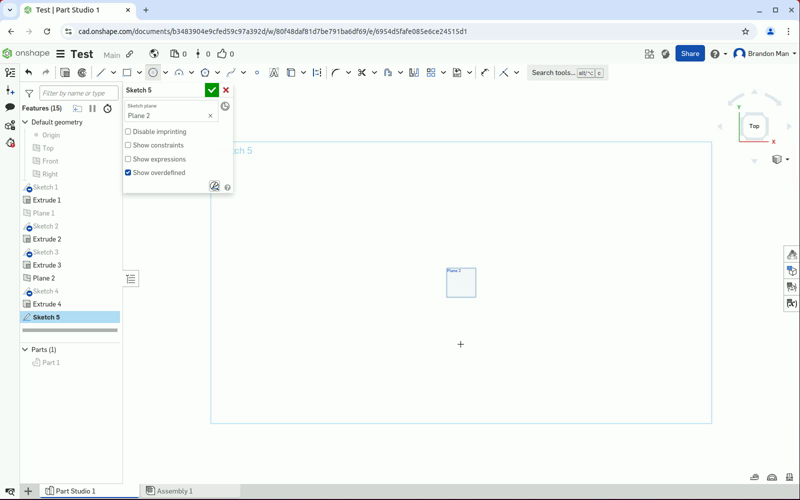
key_up(shift)
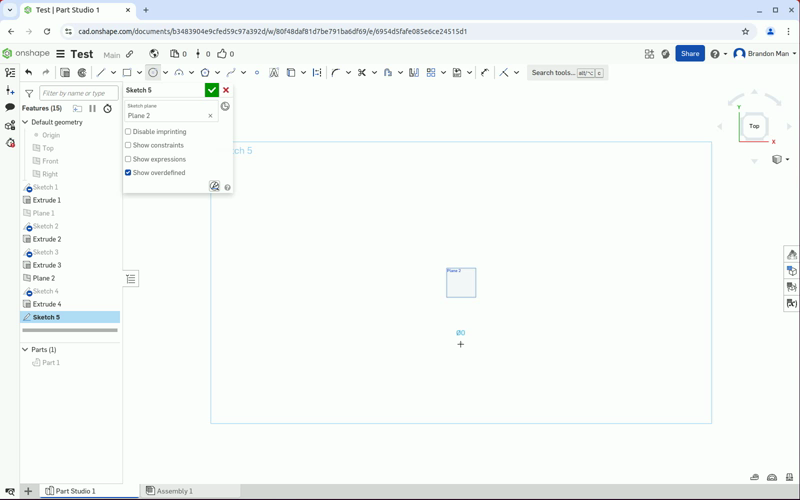
mouse_move(467, 343)
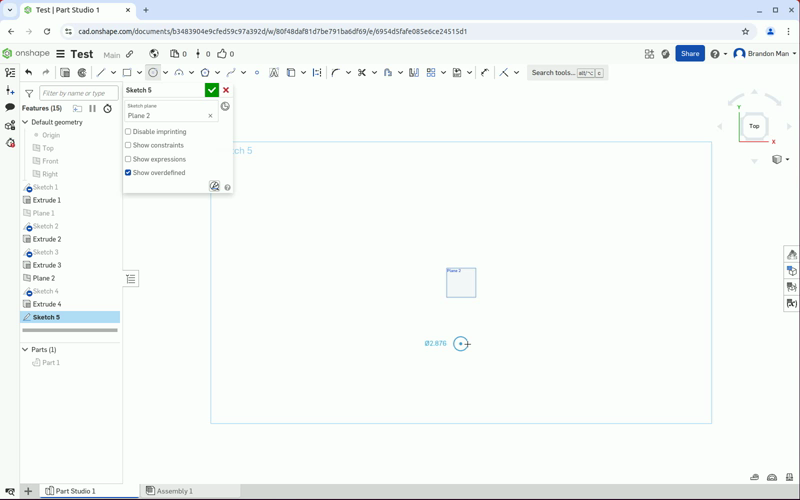
click(467, 343)
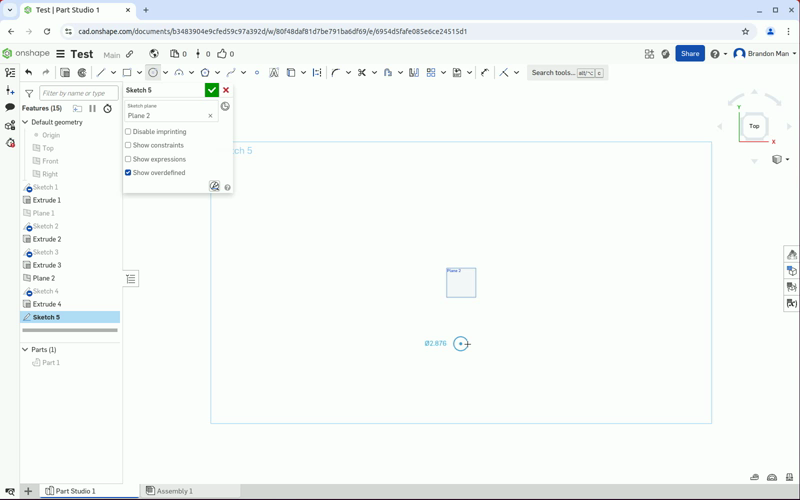
key(esc)
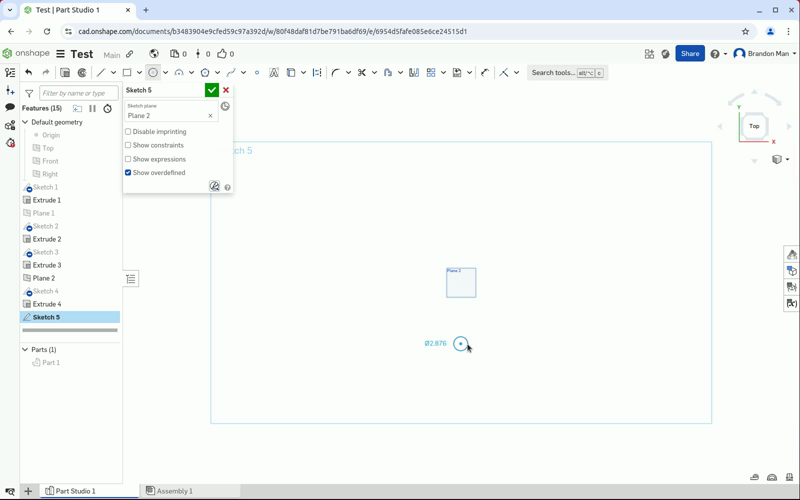
mouse_move(458, 338)
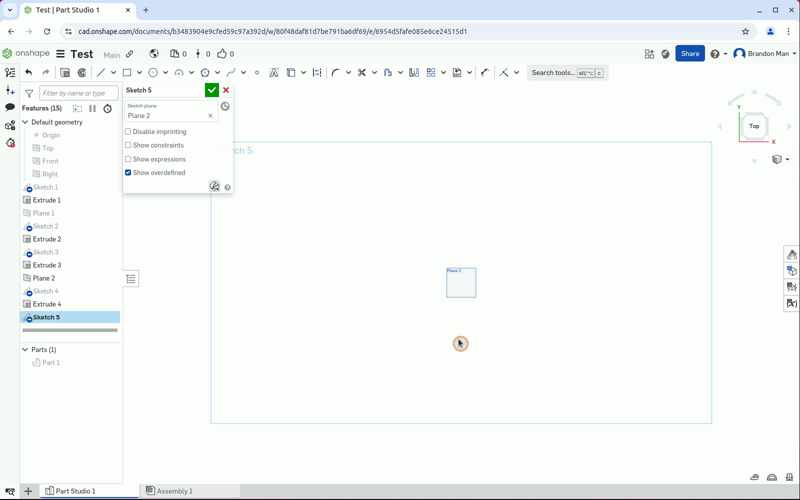
scroll(6)
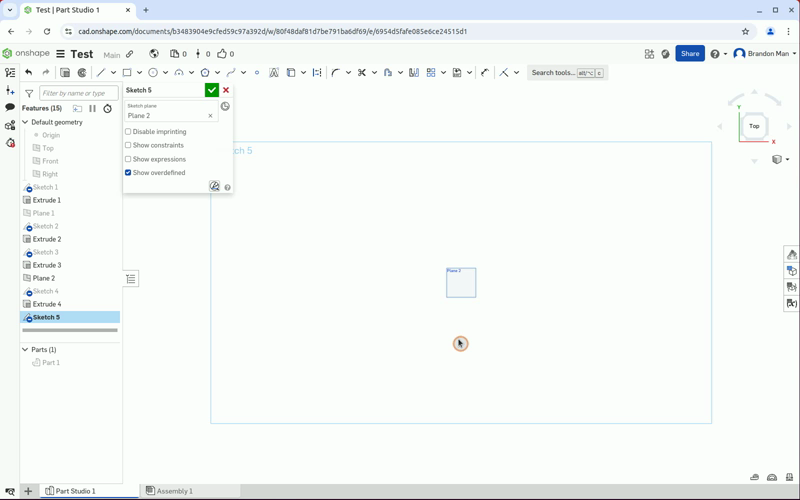
scroll(6)
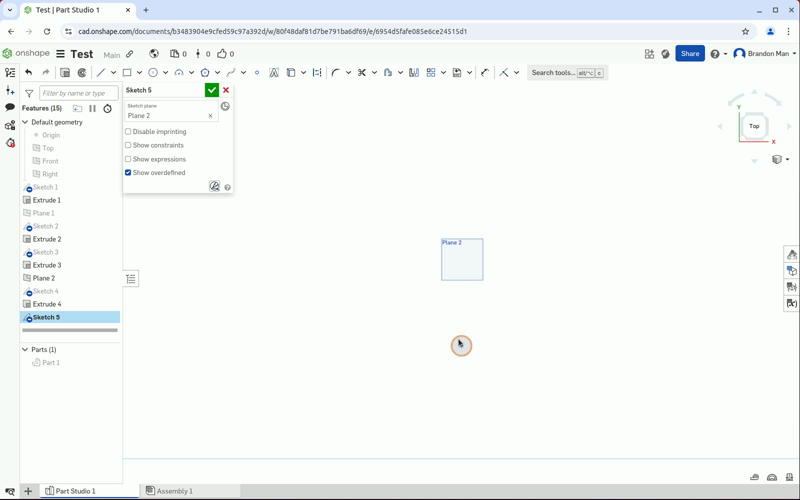
scroll(6)
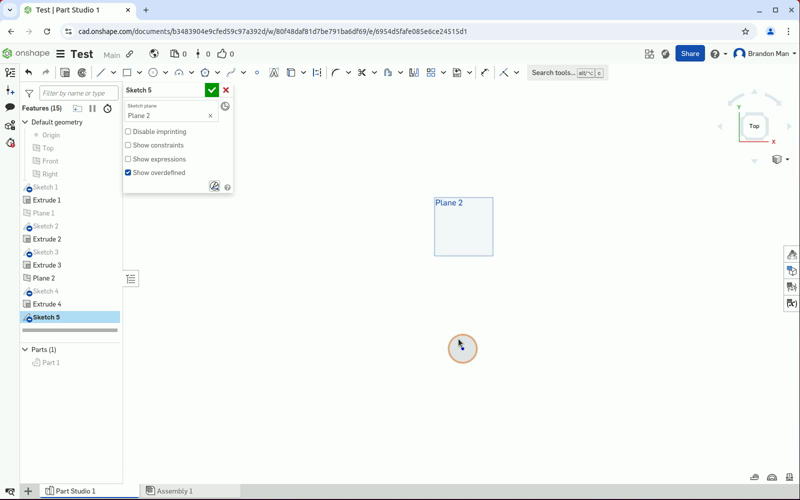
scroll(6)
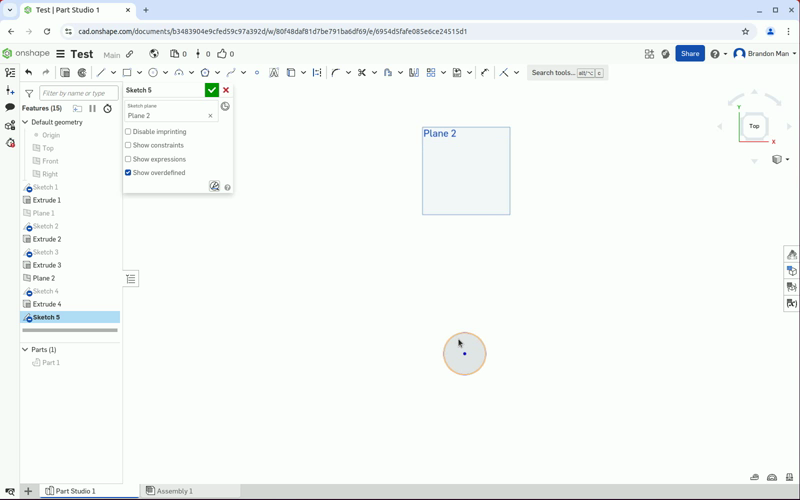
scroll(6)
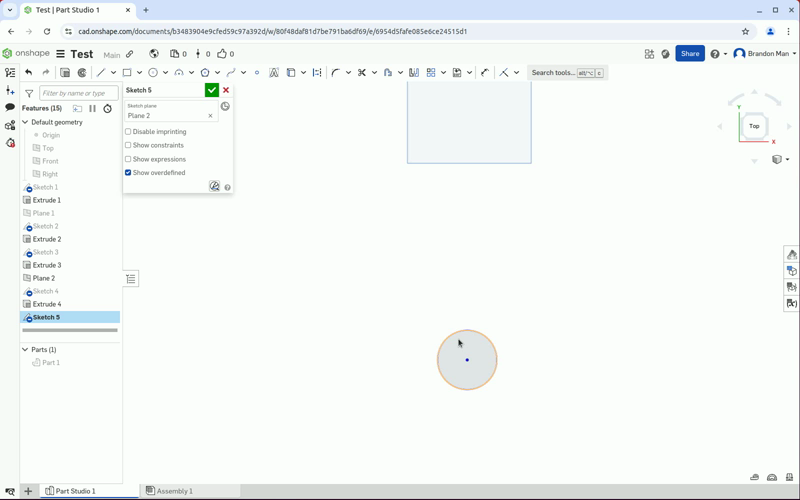
scroll(6)
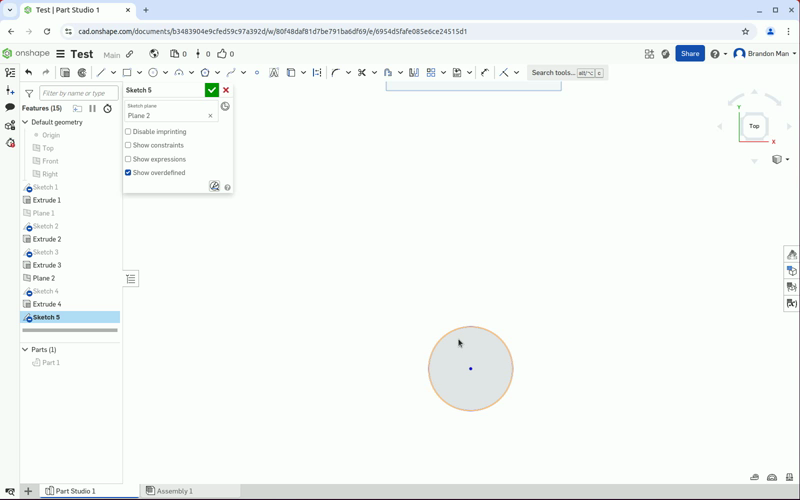
scroll(6)
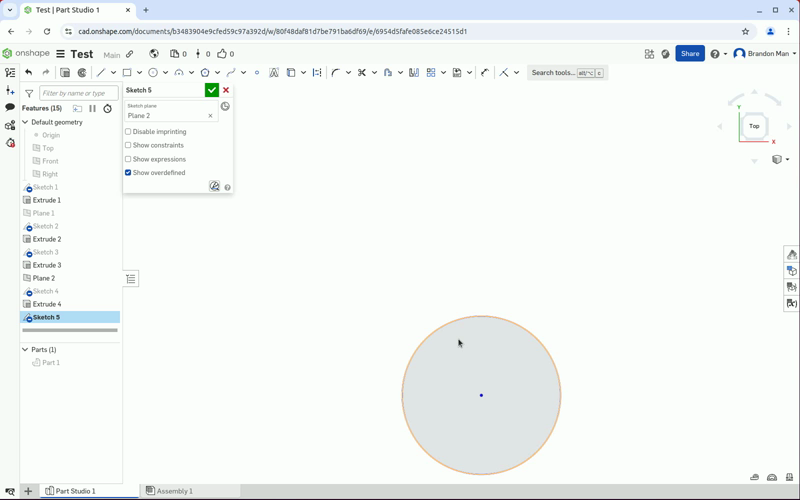
click(458, 338)
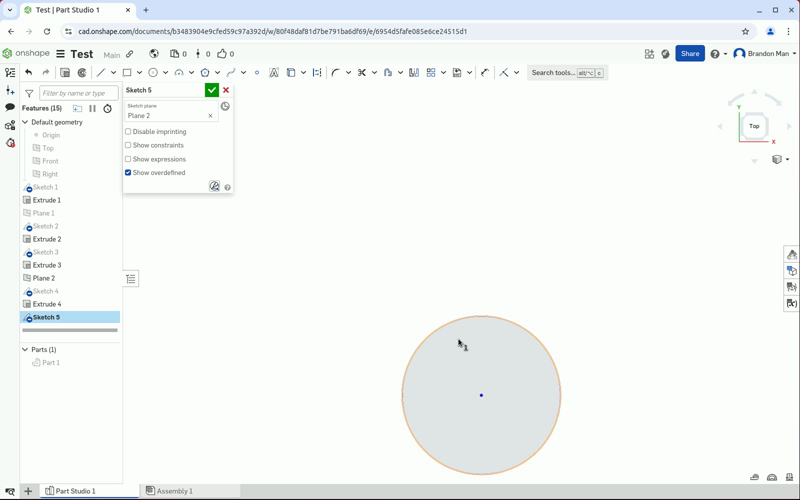
scroll(-6)
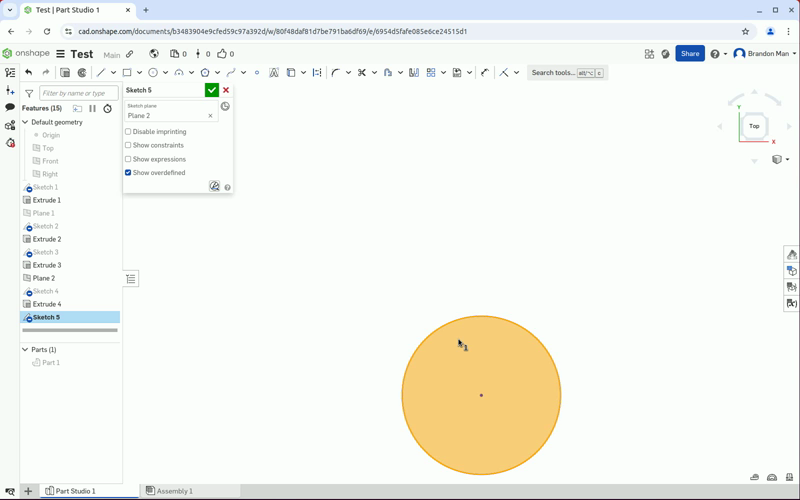
scroll(-6)
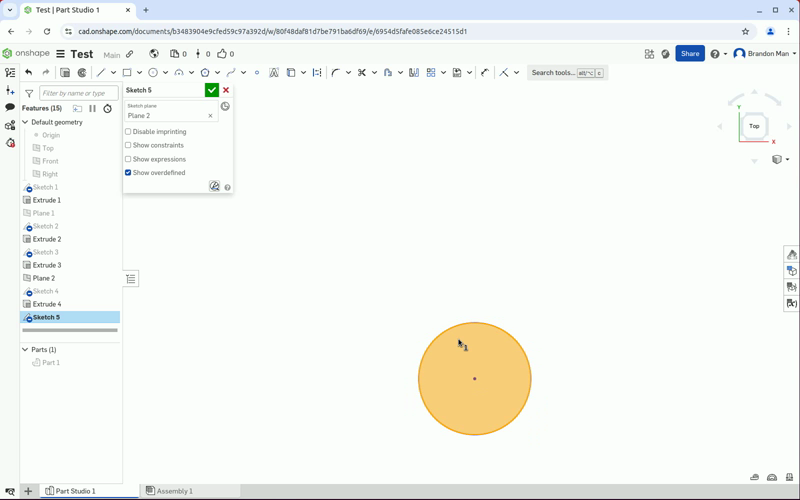
scroll(-6)
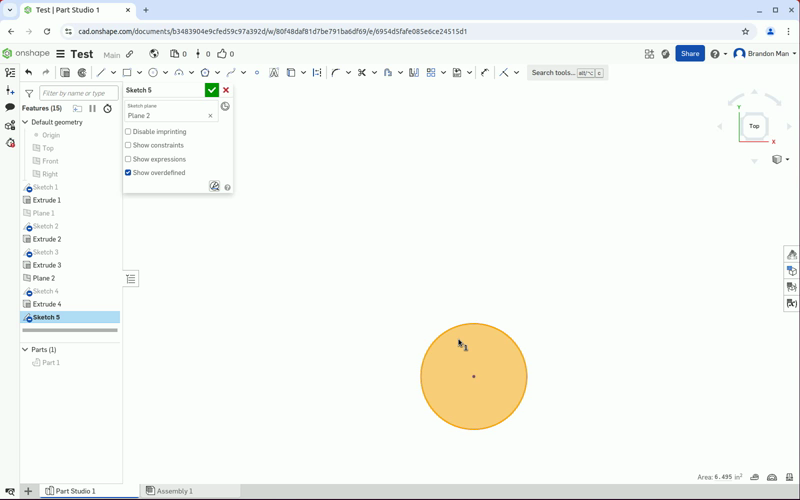
scroll(-6)
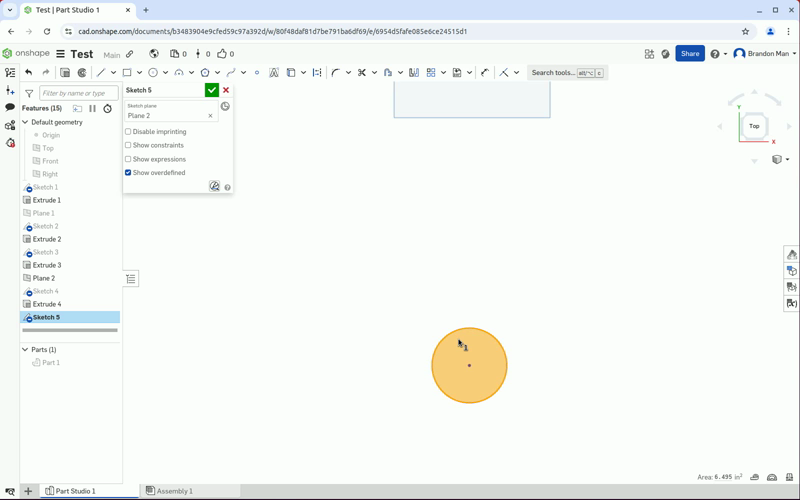
scroll(-6)
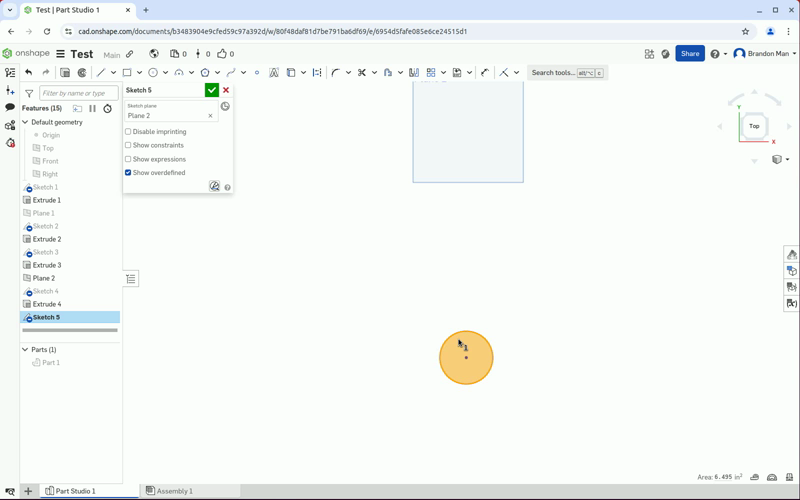
scroll(-6)
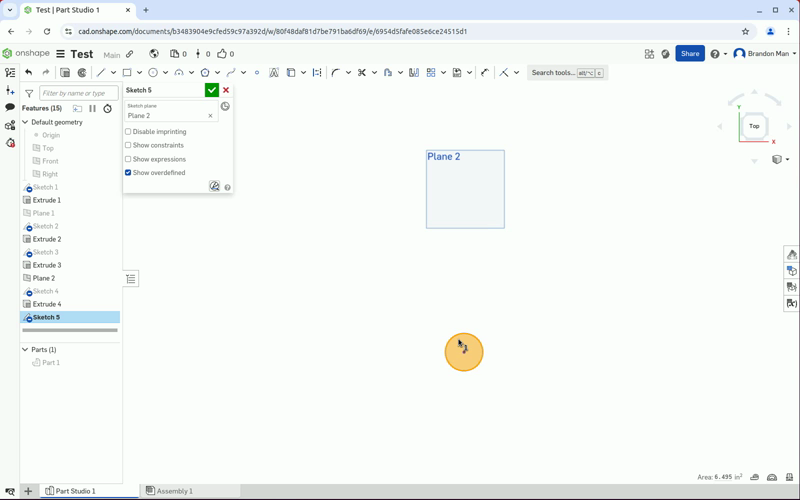
scroll(-6)
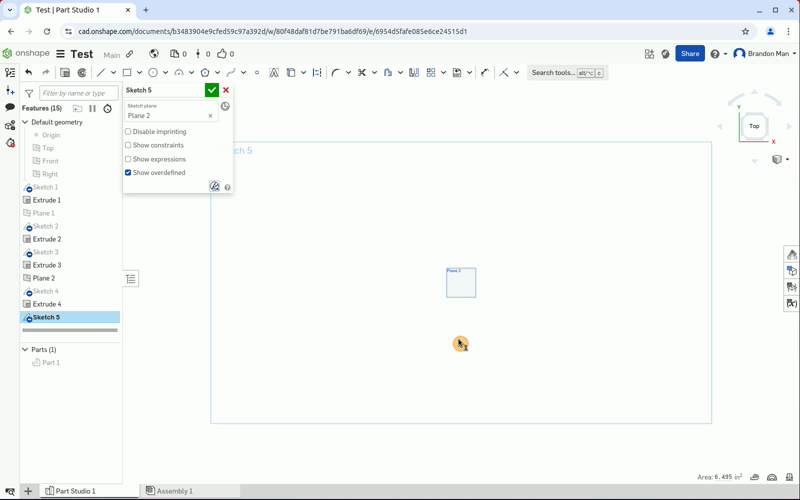
mouse_move(73, 352)
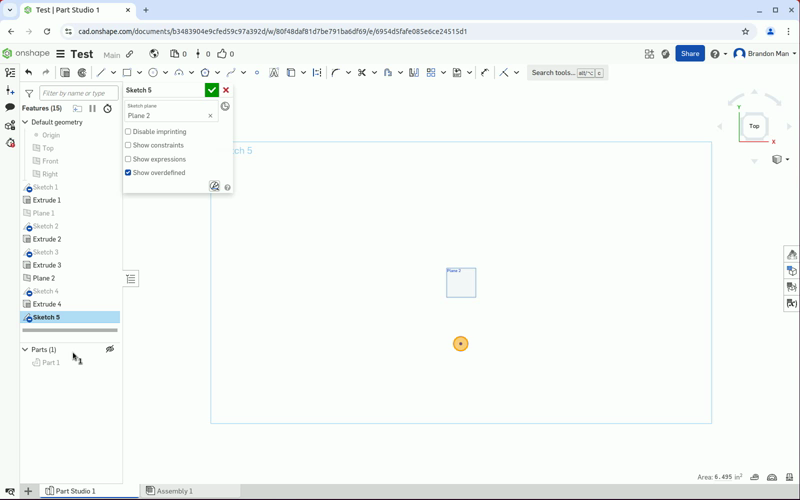
key(shift+y)
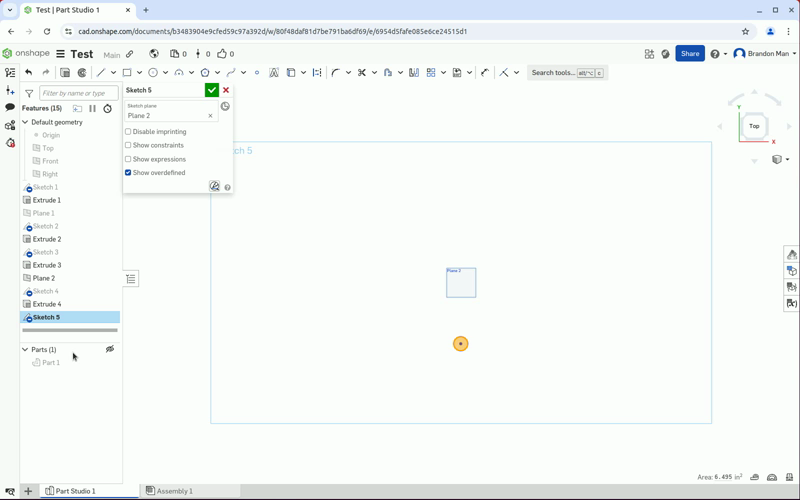
key(shift+e)
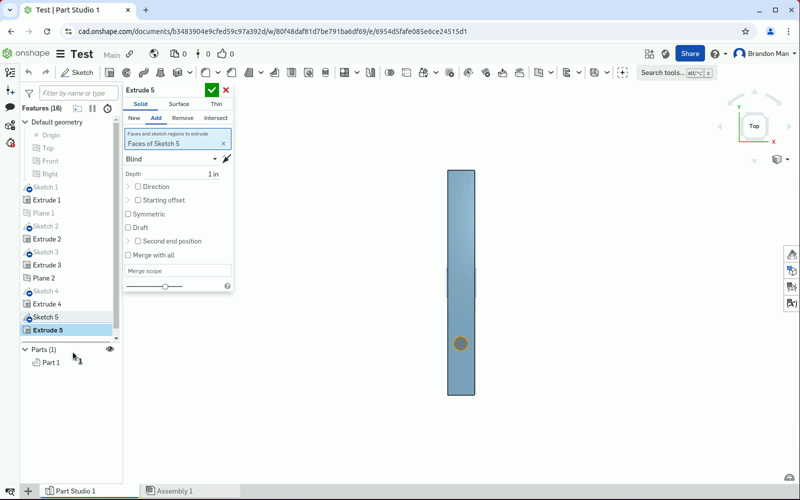
mouse_move(143, 106)
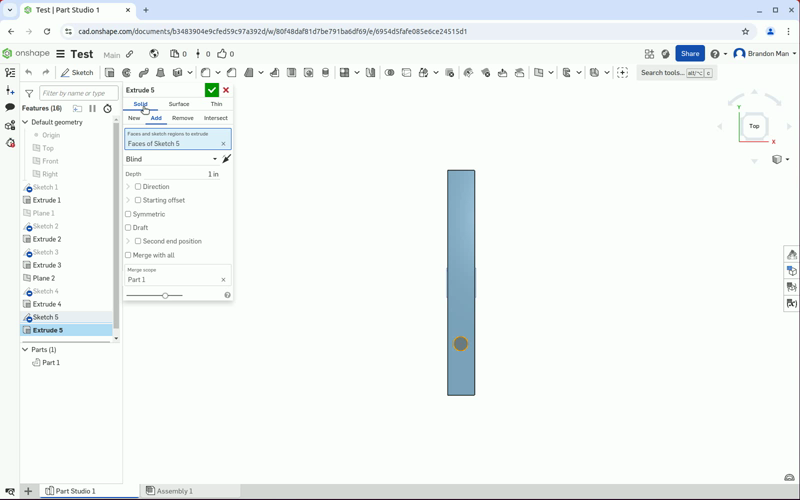
click(143, 106)
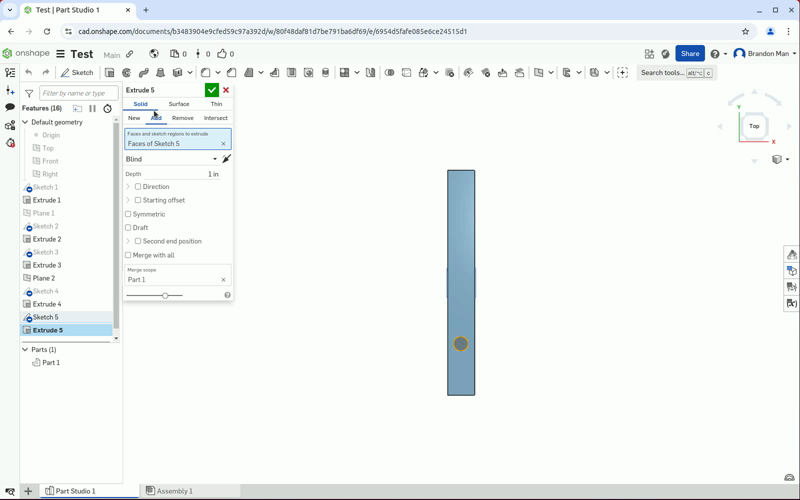
mouse_move(186, 120)
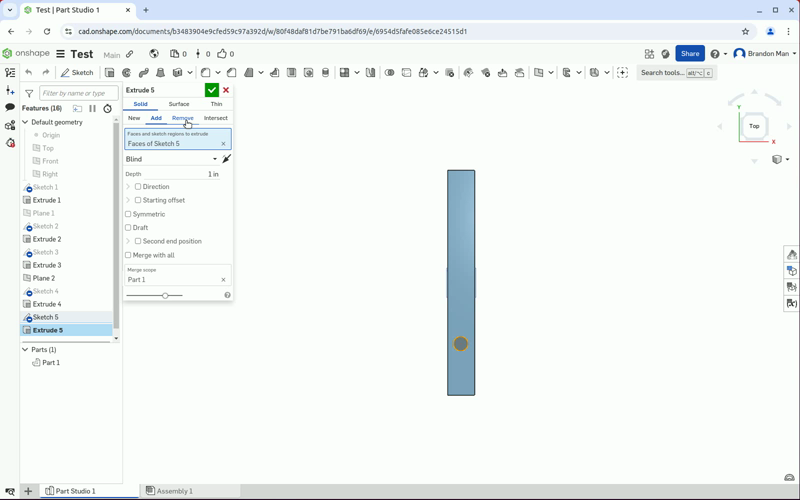
click(186, 120)
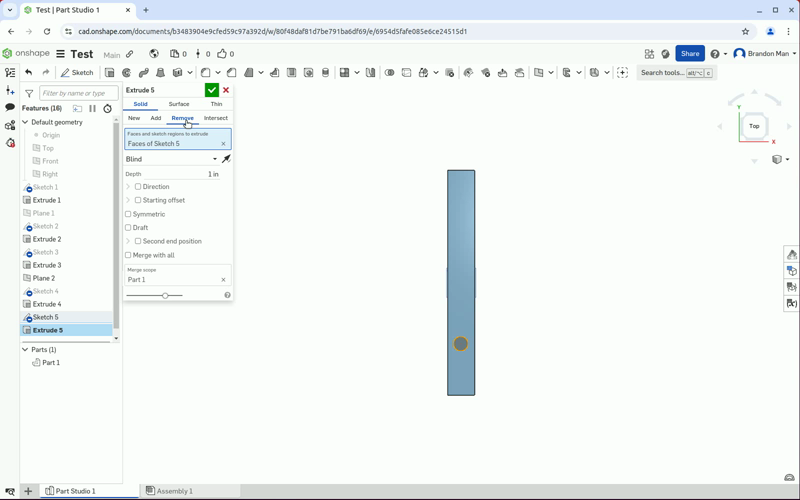
key(tab, 4)
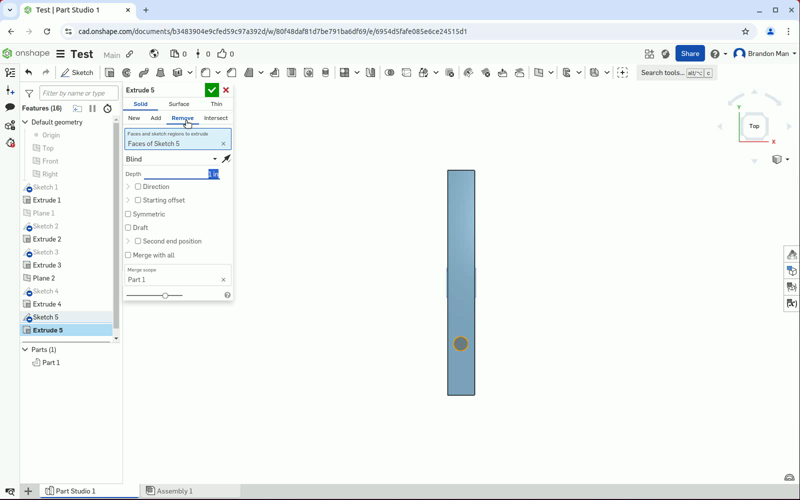
text(5.296)
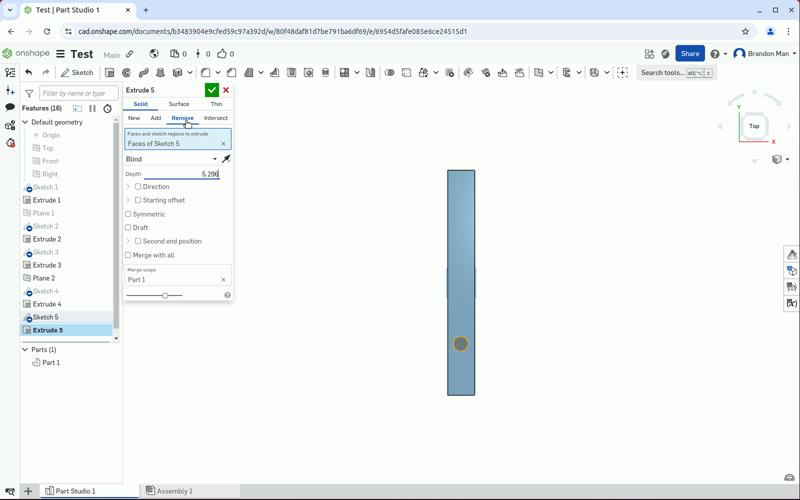
key(tab, 6)
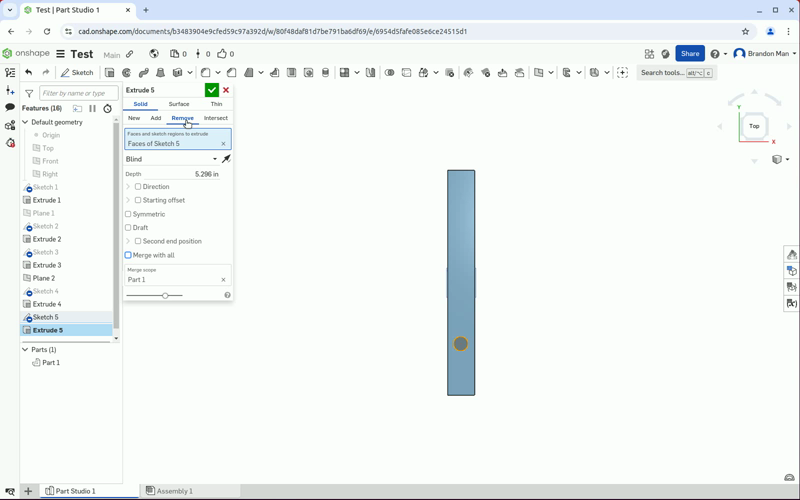
key(space)
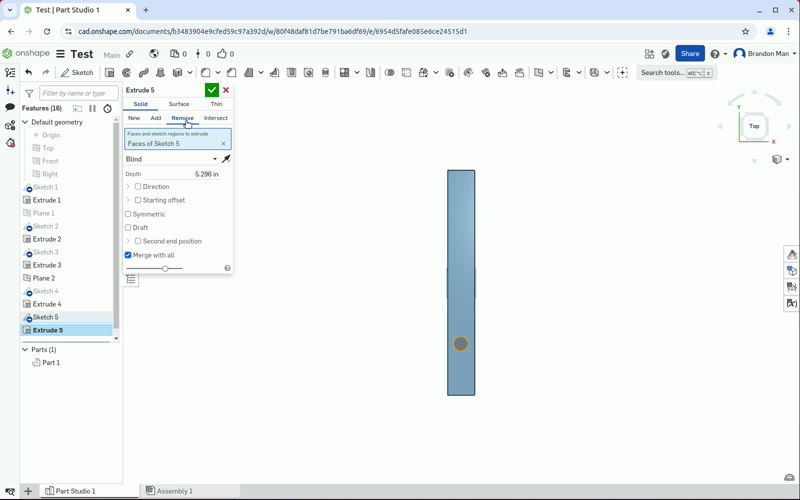
key(enter)
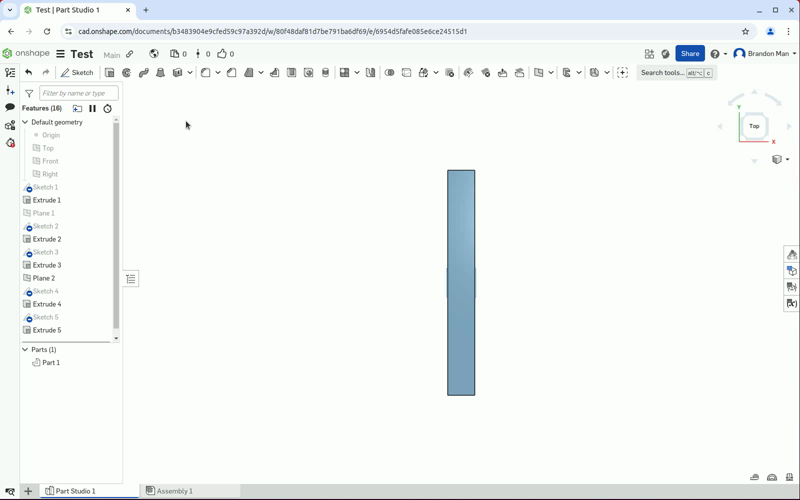
key(shift+h)
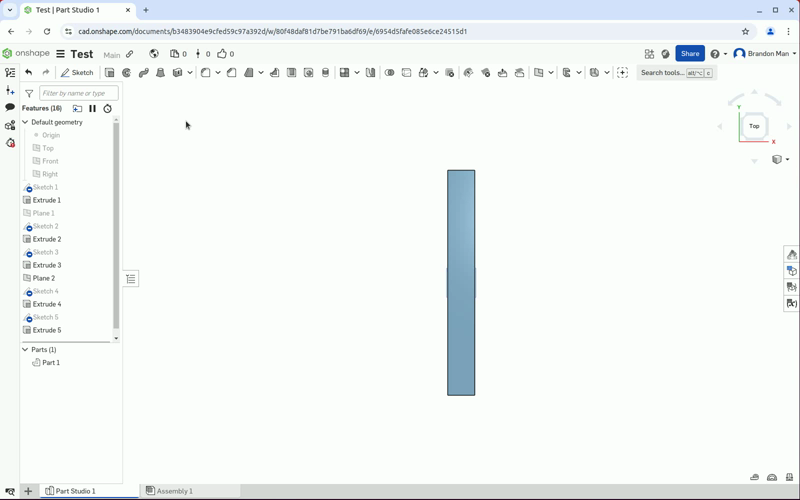
key(shift+h)
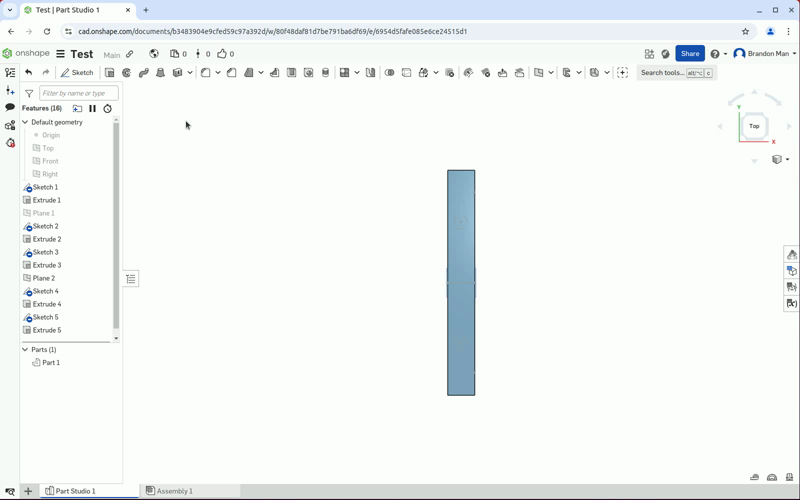
key(shift+7)
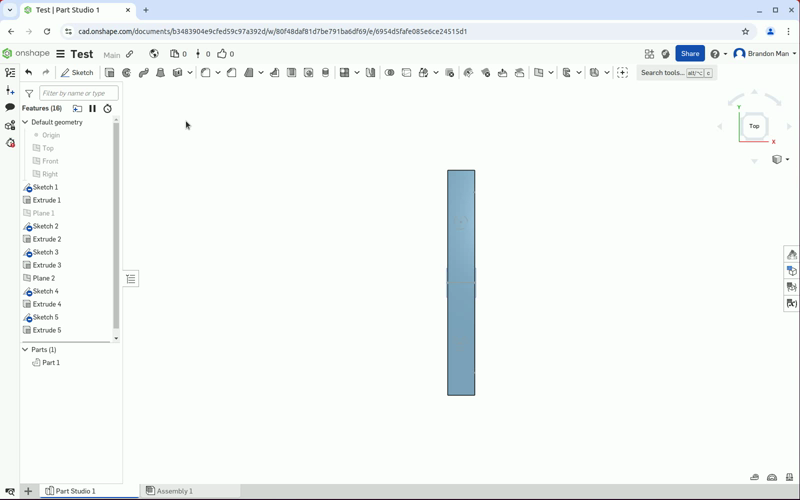
key(up, 3)
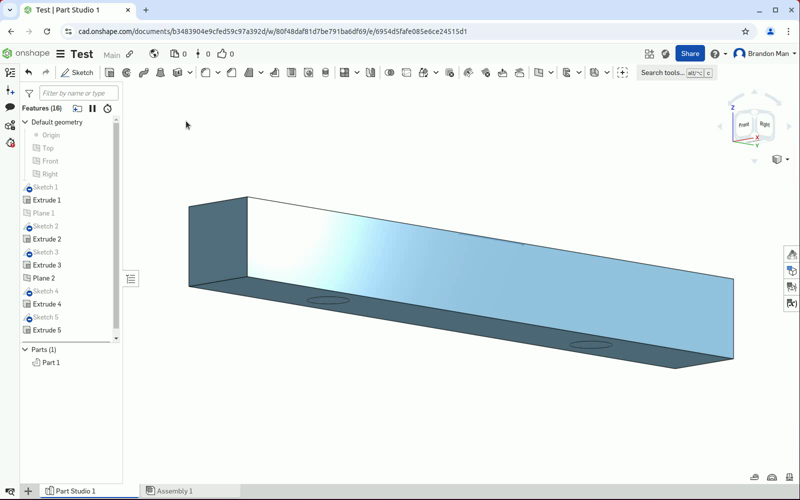
key(left, 3)
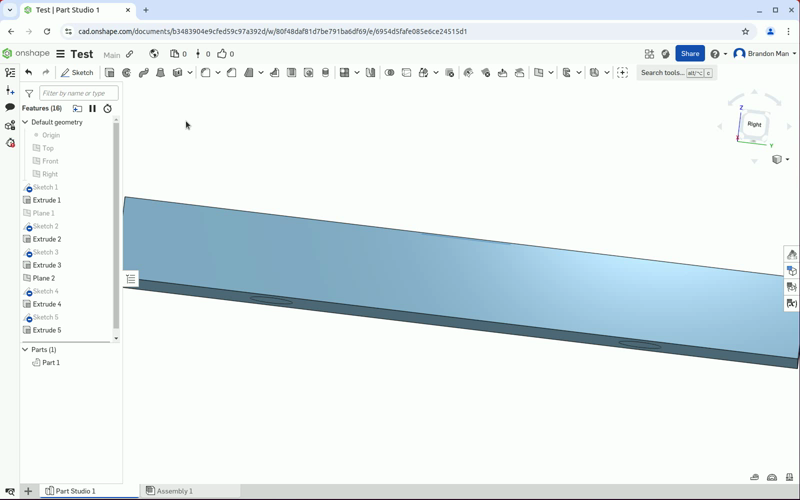
key(right, 3)
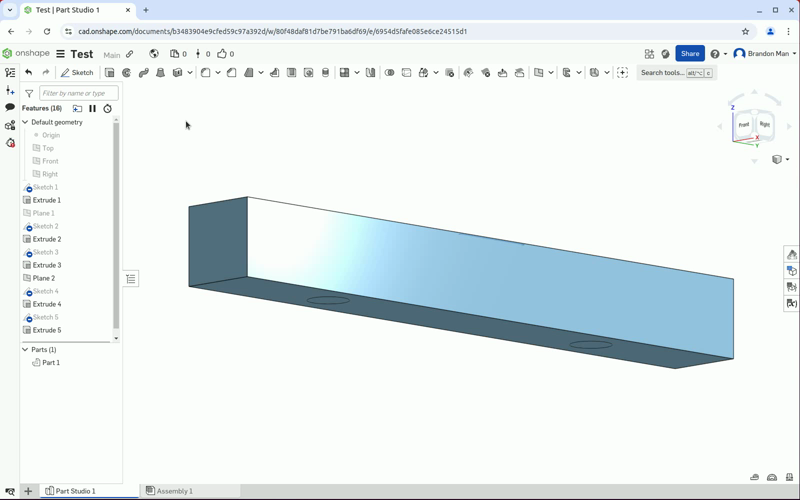
key(down, 3)
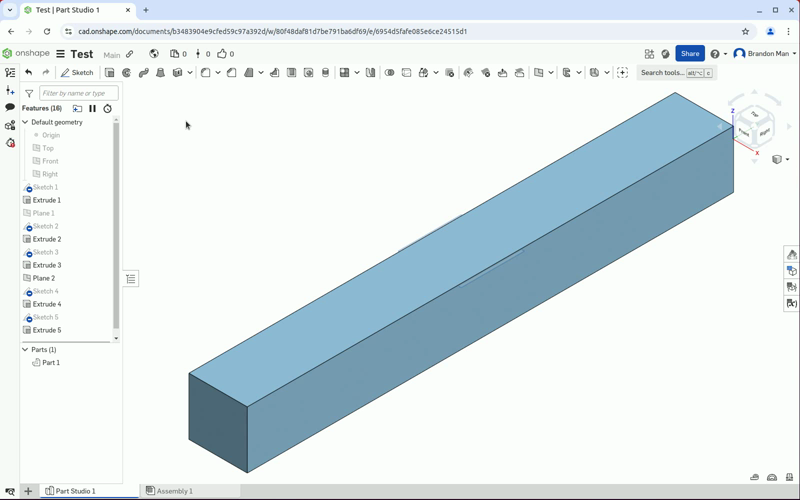
mouse_move(69, 189)
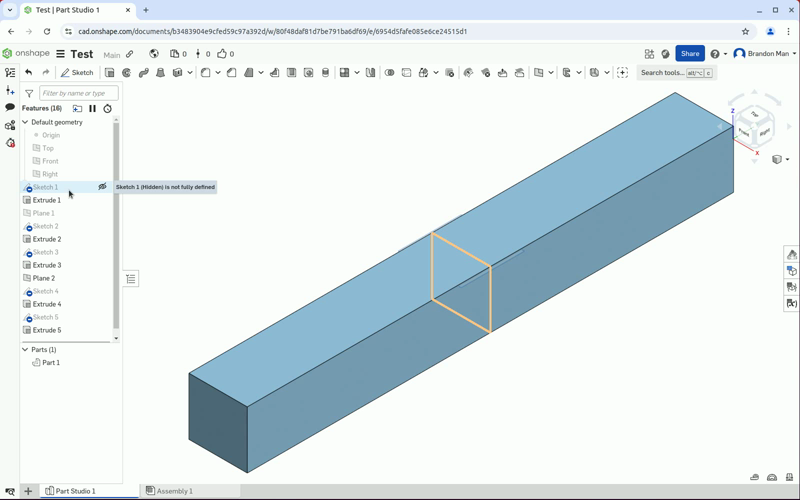
click(69, 189)